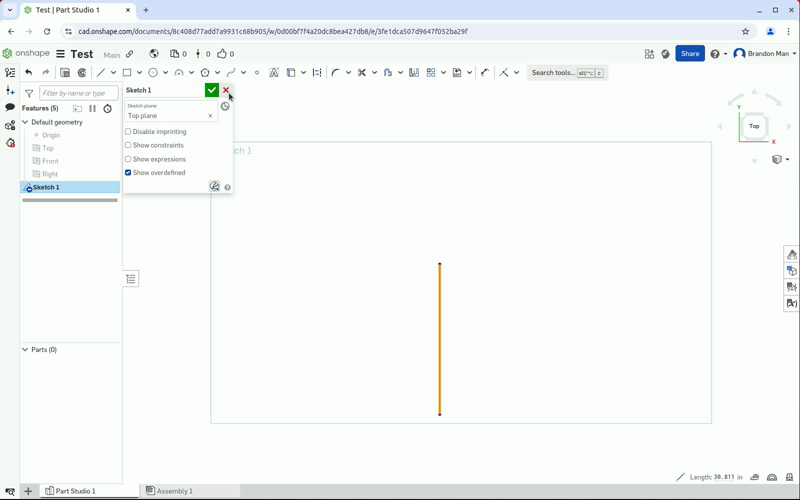
key(shift+h)
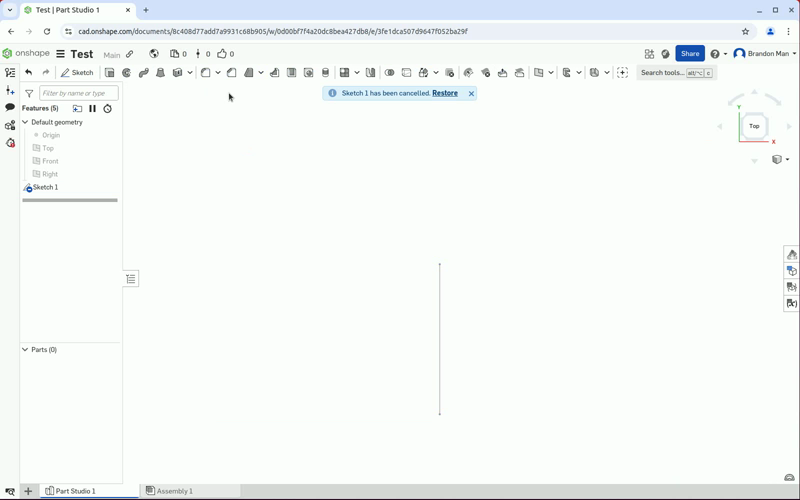
key(shift+s)
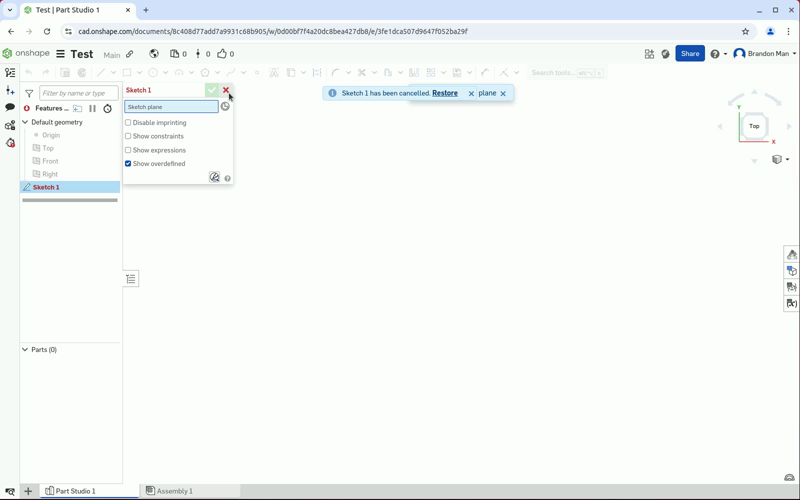
mouse_move(73, 150)
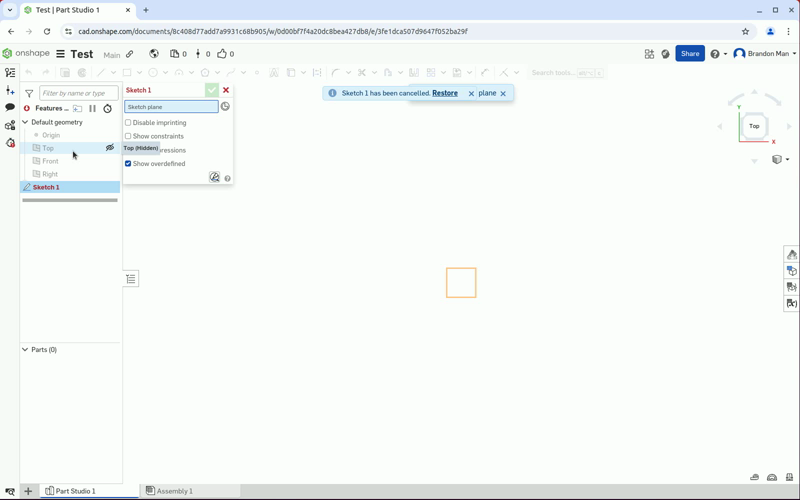
click(73, 150)
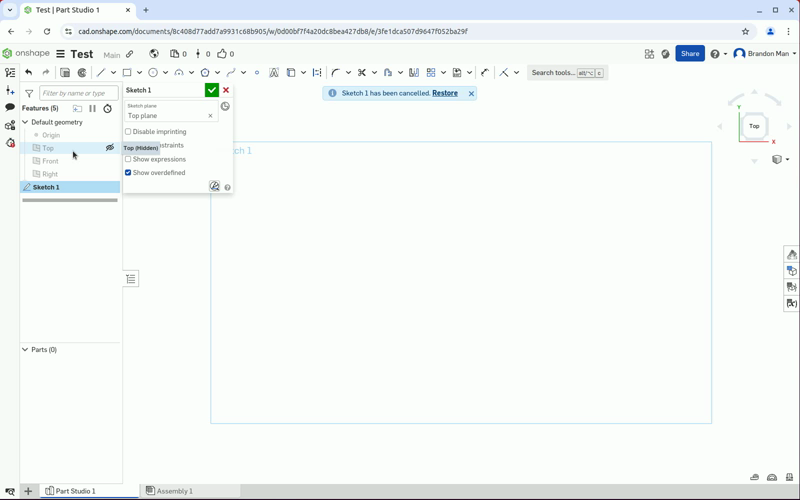
mouse_move(73, 352)
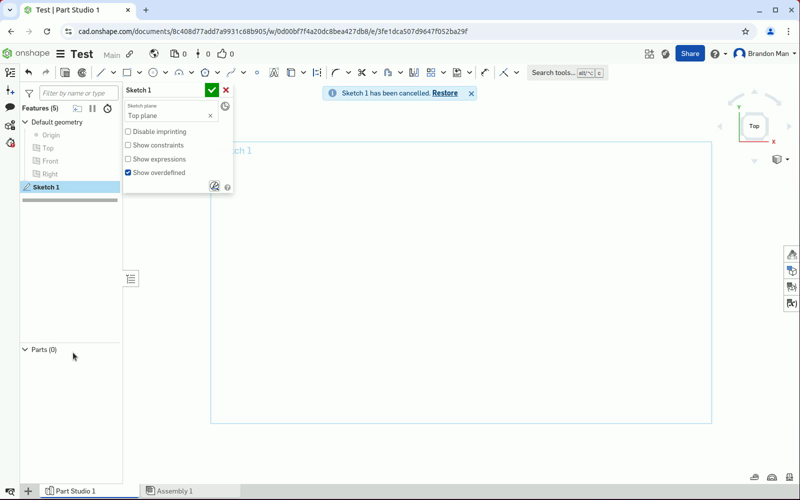
key(y)
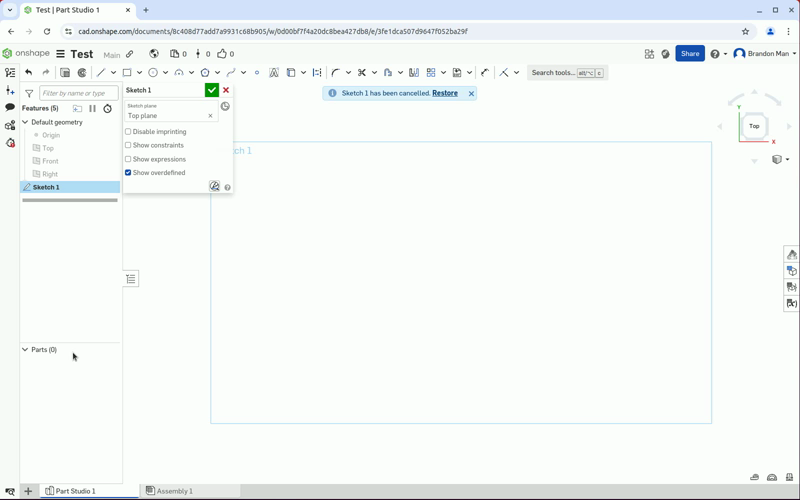
key(c)
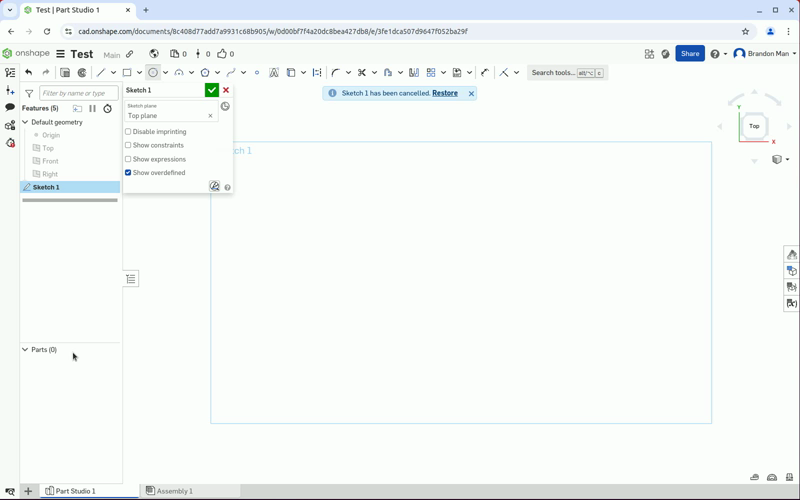
key_down(shift)
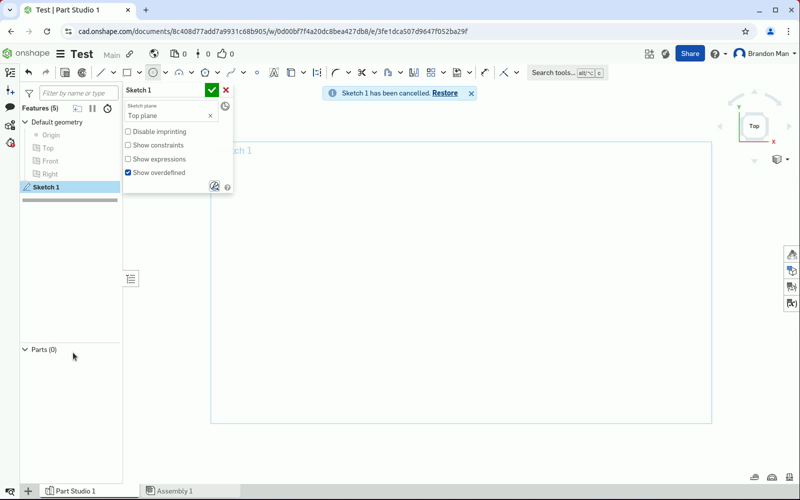
mouse_move(461, 282)
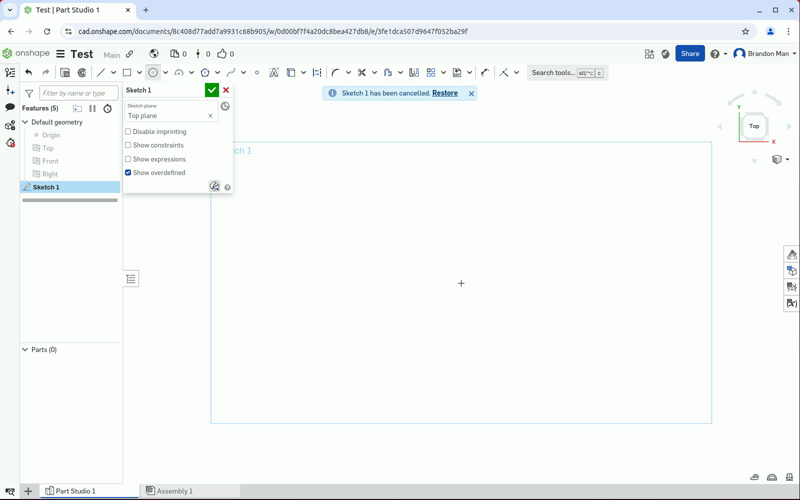
click(461, 282)
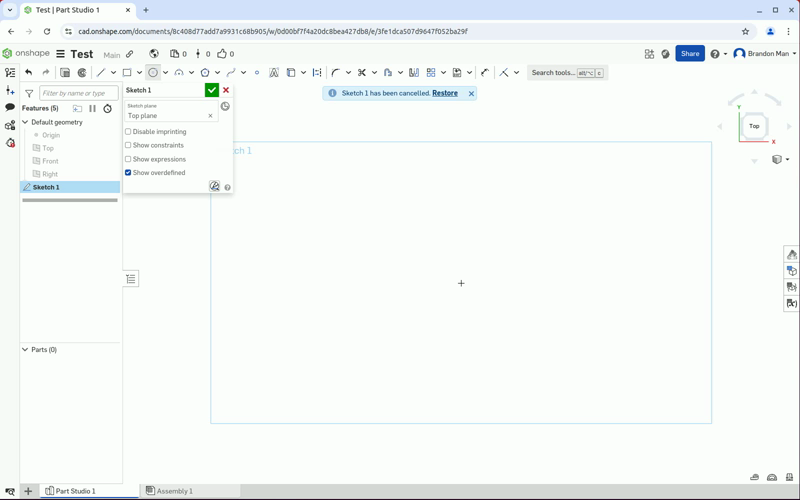
key_up(shift)
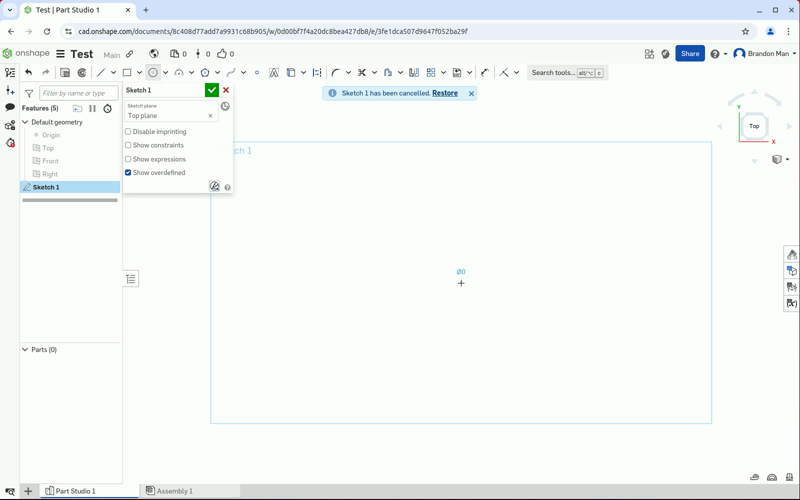
mouse_move(574, 282)
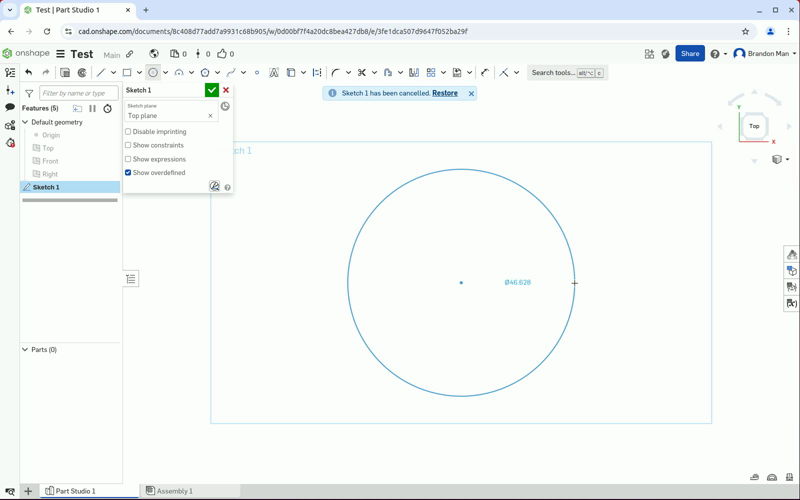
click(574, 282)
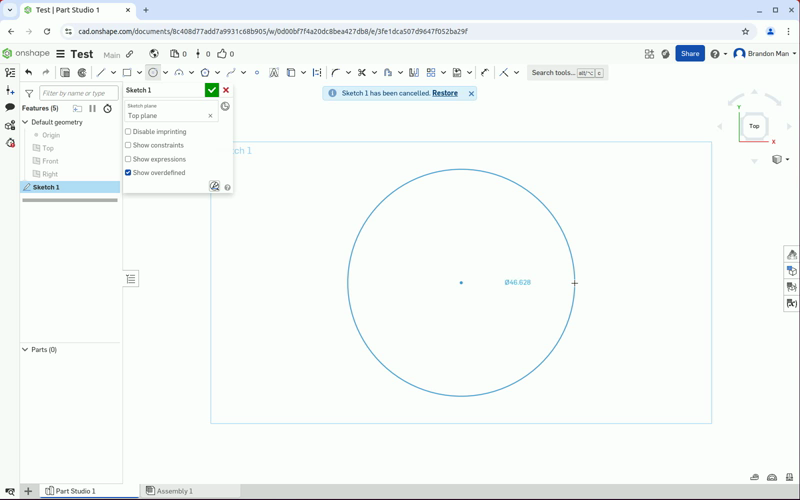
key(esc)
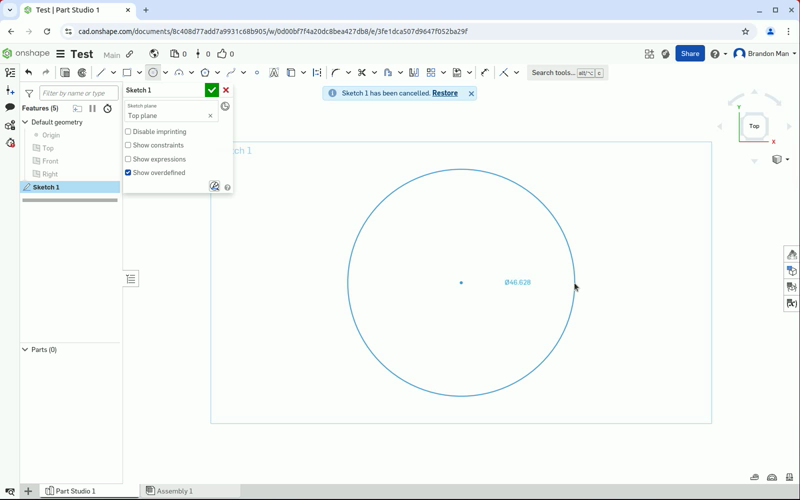
mouse_move(537, 289)
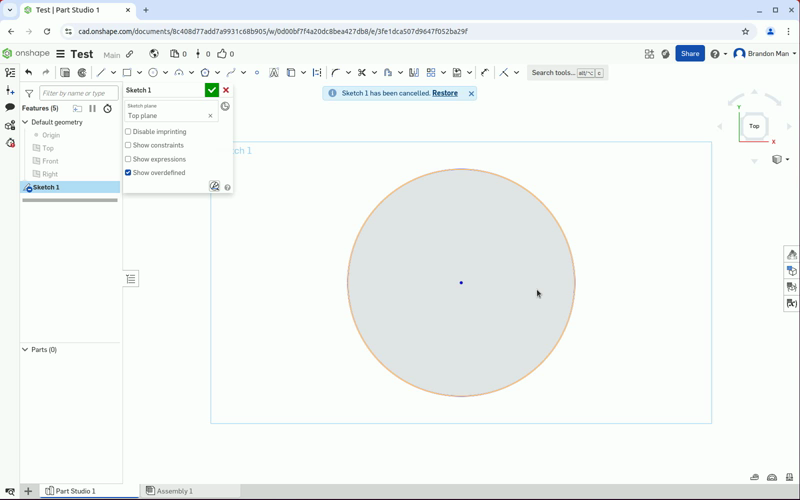
click(537, 289)
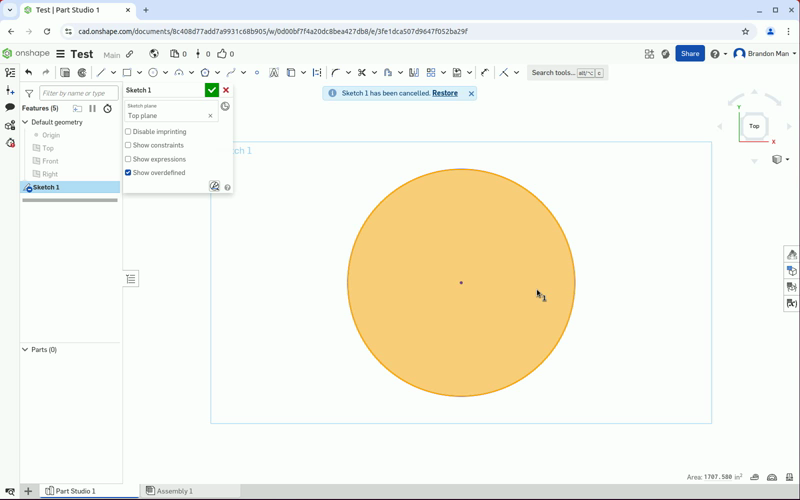
mouse_move(73, 352)
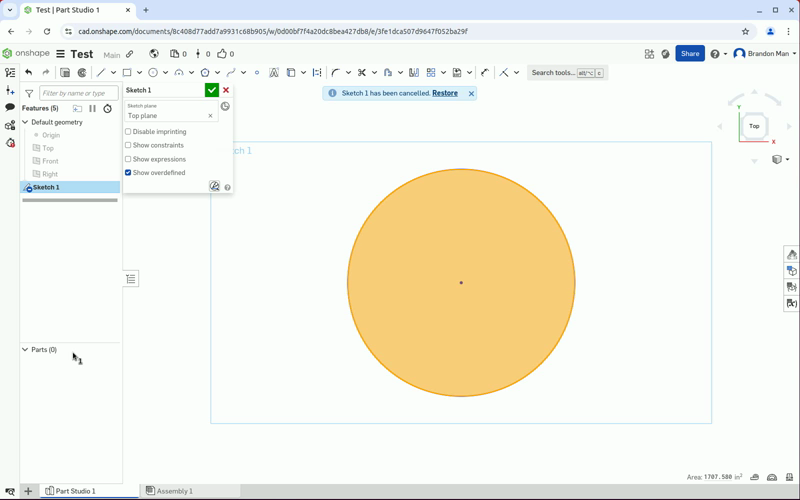
key(shift+y)
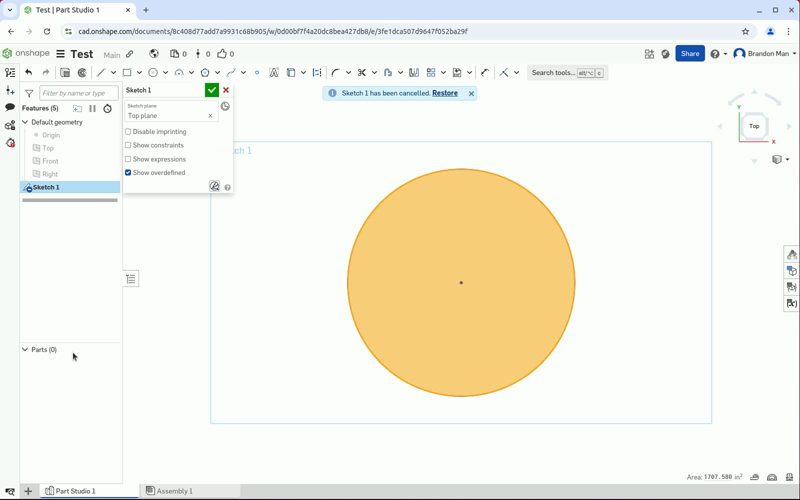
key(shift+e)
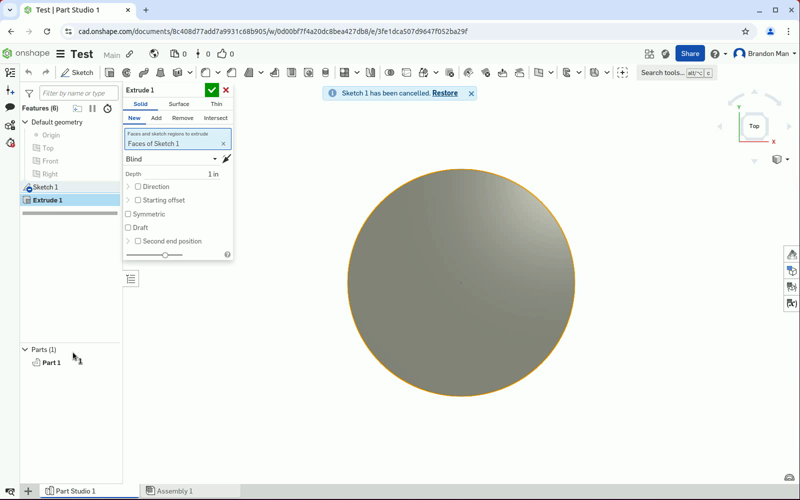
mouse_move(143, 106)
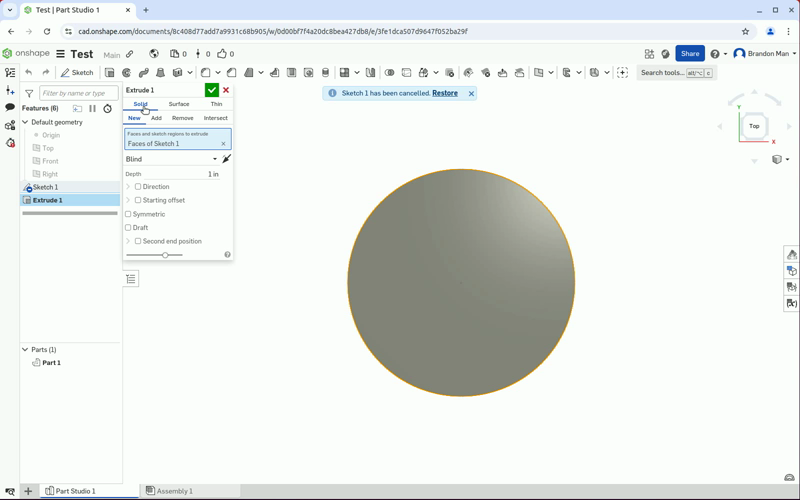
click(143, 106)
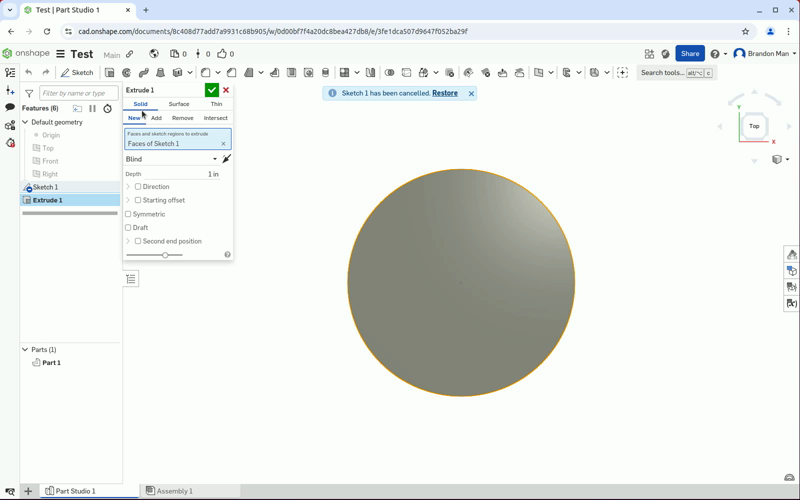
mouse_move(137, 120)
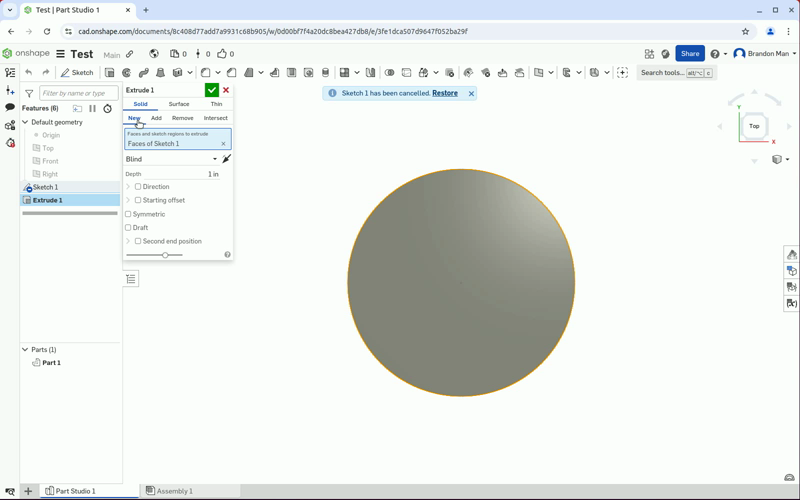
click(137, 120)
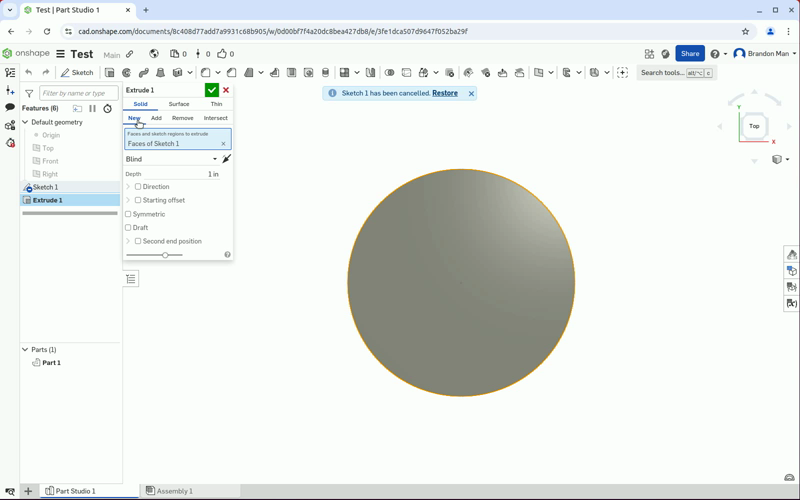
key(tab, 4)
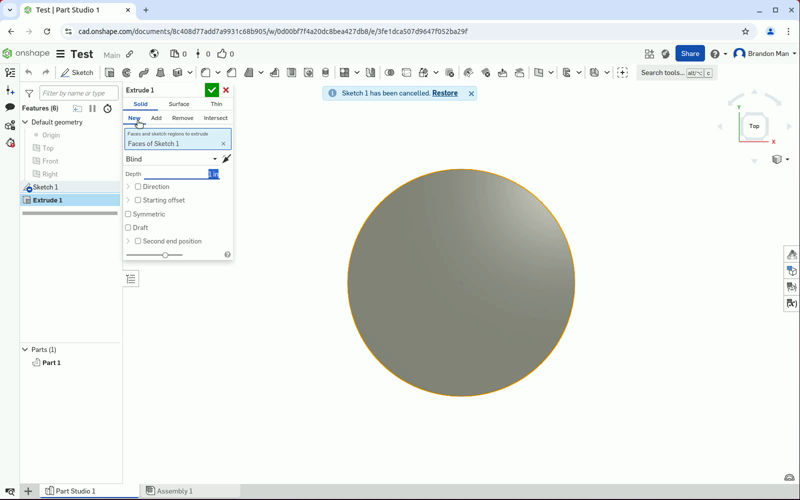
text(2.889)
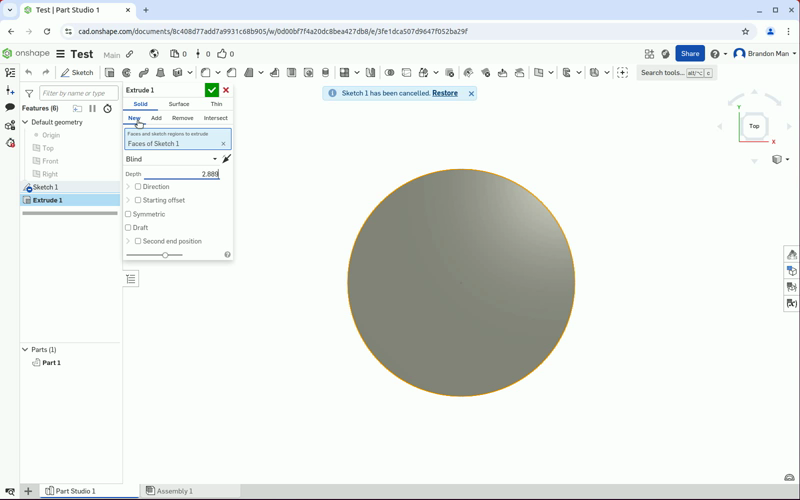
key(enter)
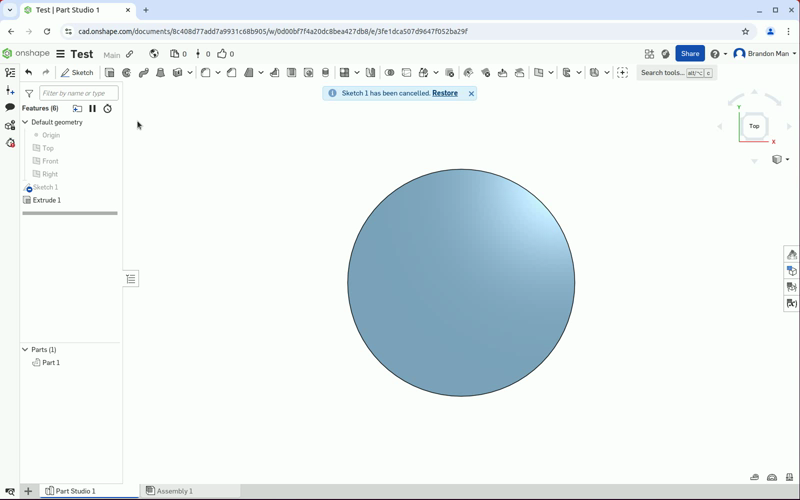
key(shift+h)
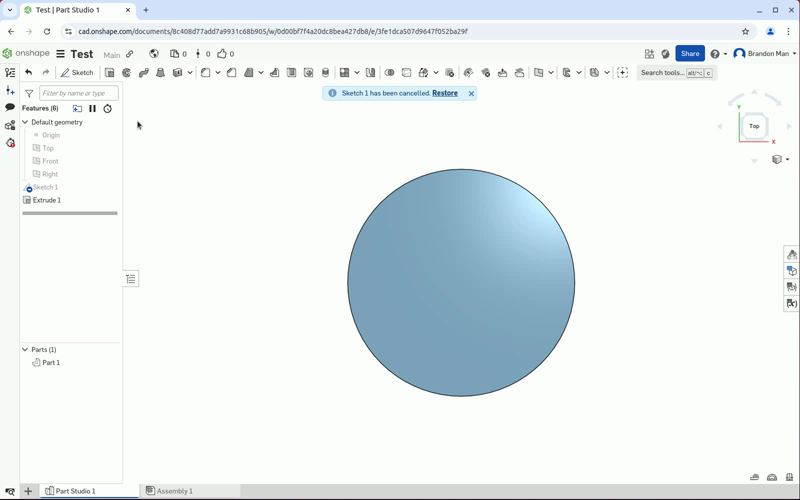
key(shift+h)
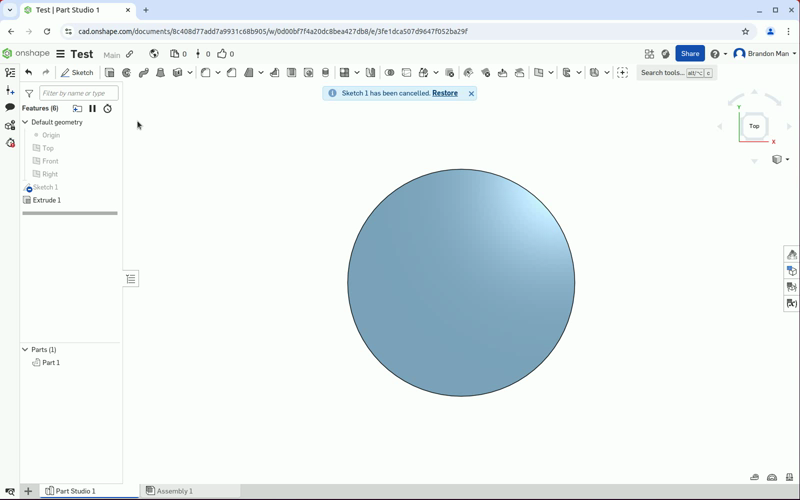
mouse_move(73, 189)
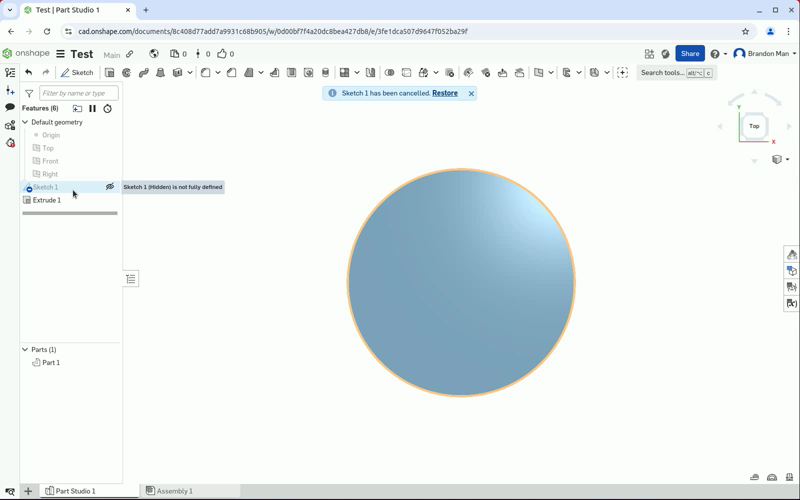
click(73, 189)
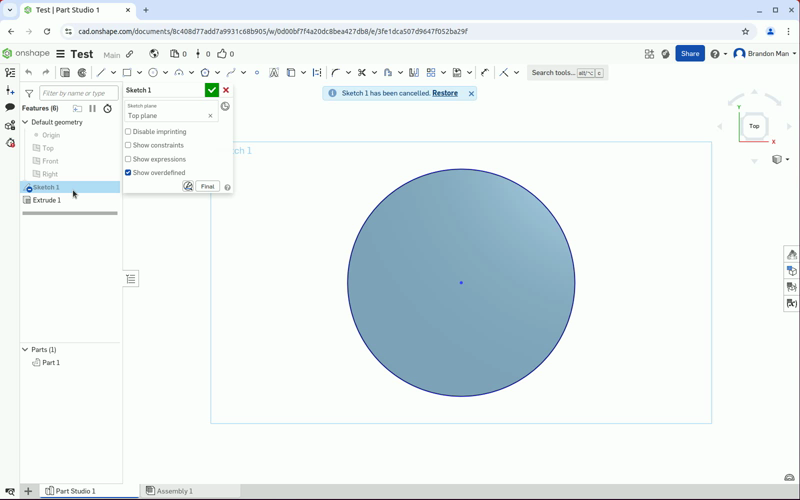
mouse_move(229, 92)
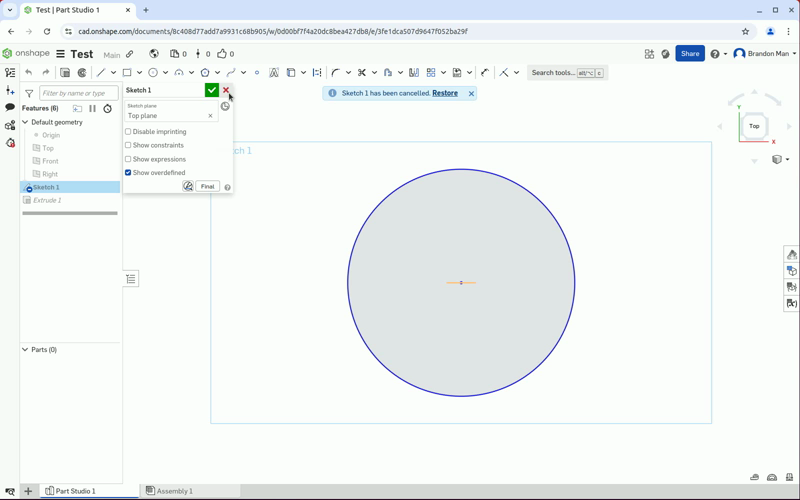
click(229, 92)
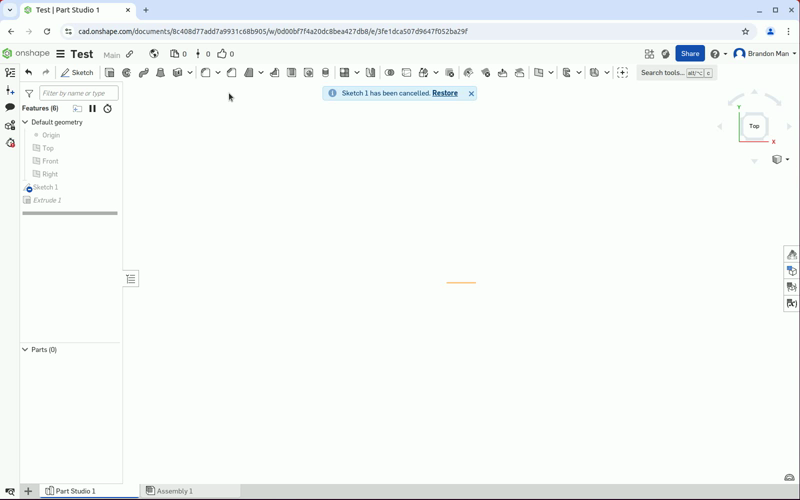
mouse_move(541, 75)
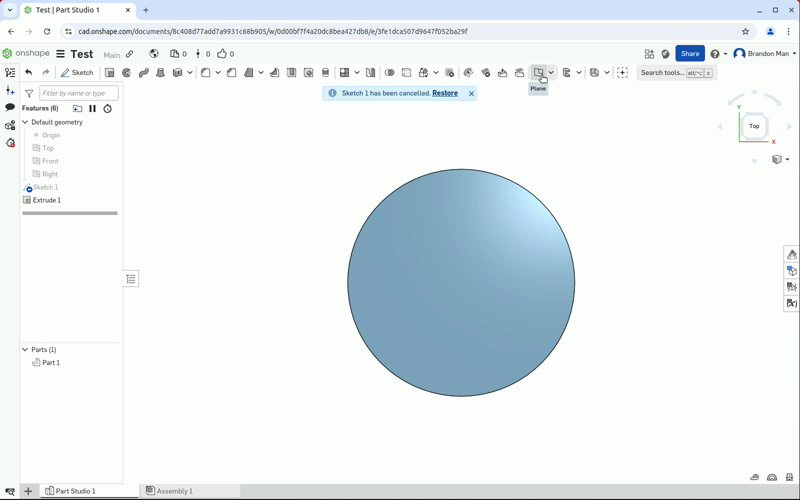
click(541, 75)
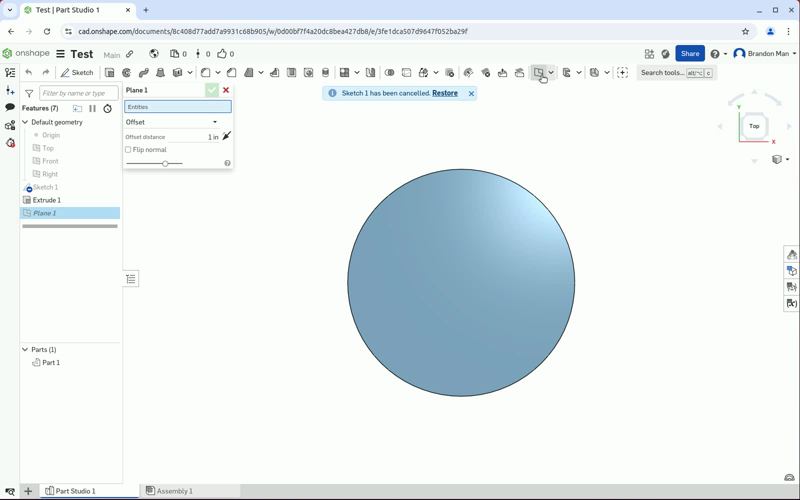
mouse_move(73, 150)
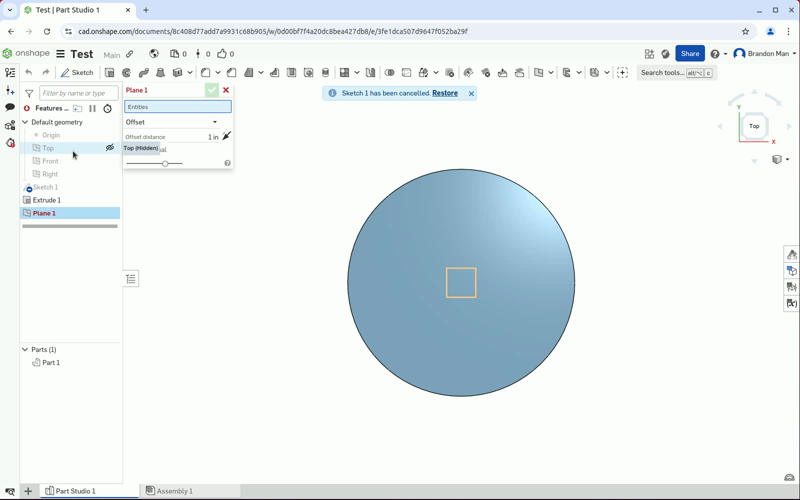
click(73, 150)
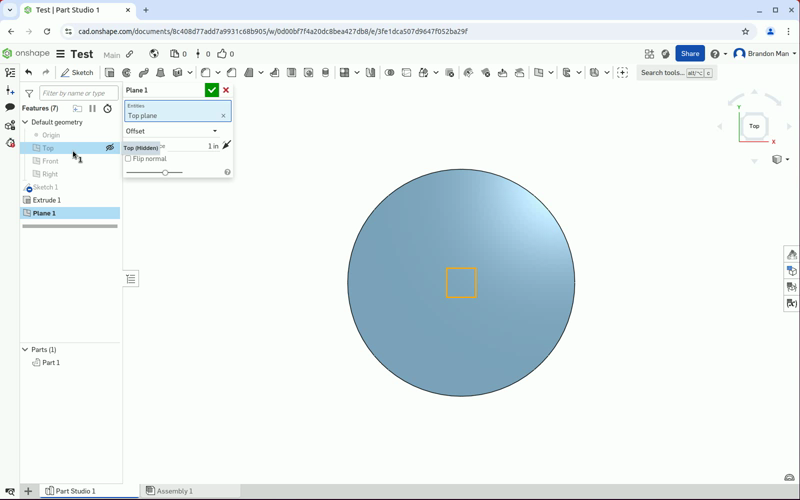
key(tab, 2)
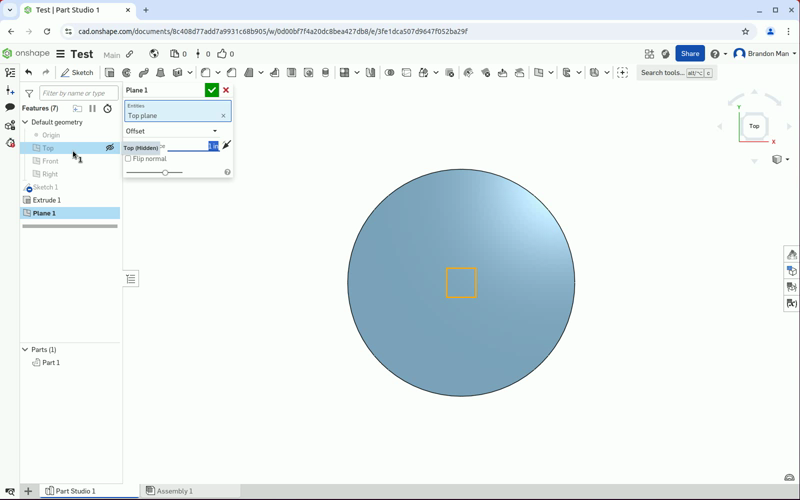
text(2.896)
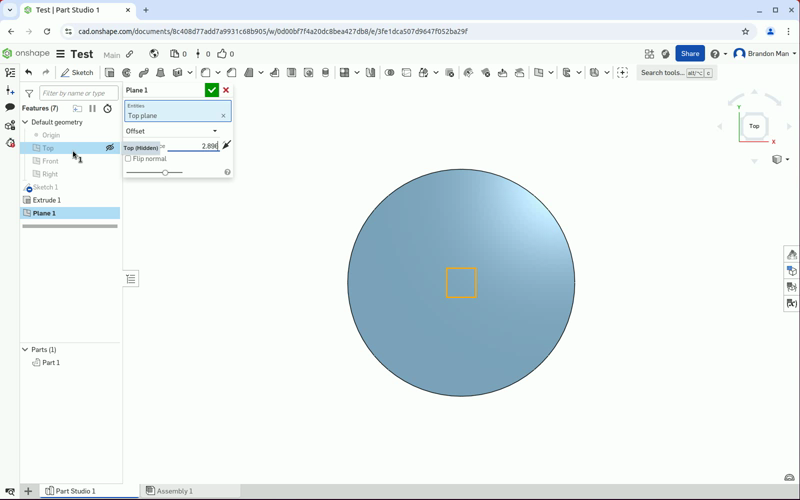
key(enter, 2)
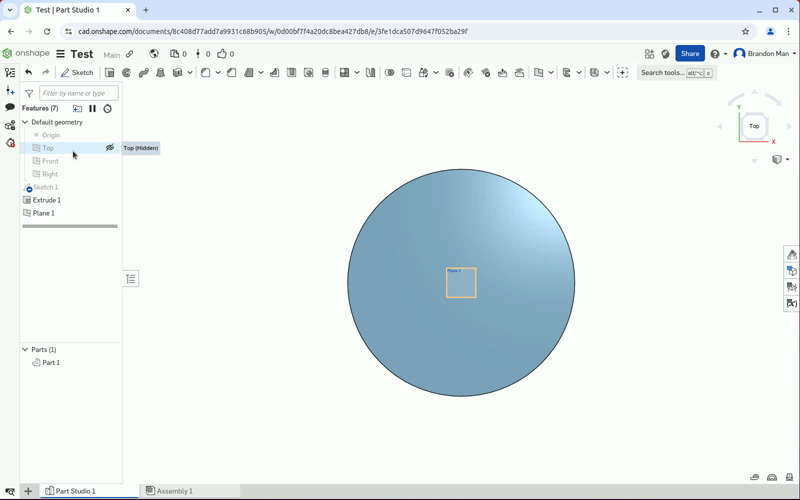
key(shift+s)
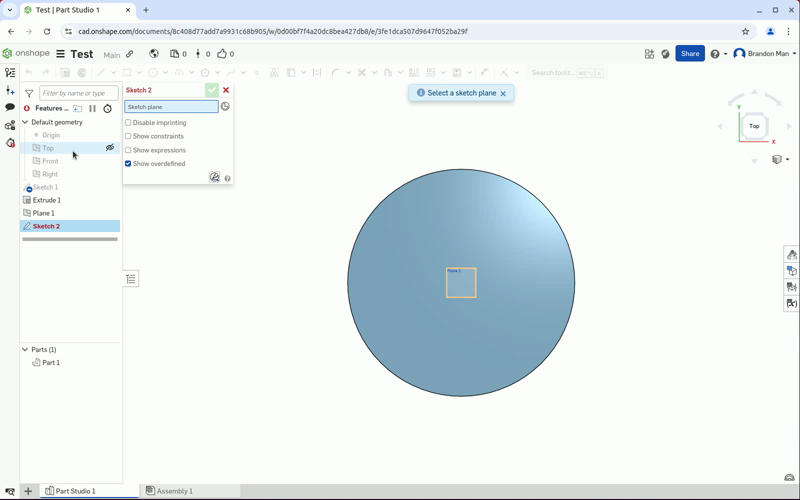
mouse_move(73, 215)
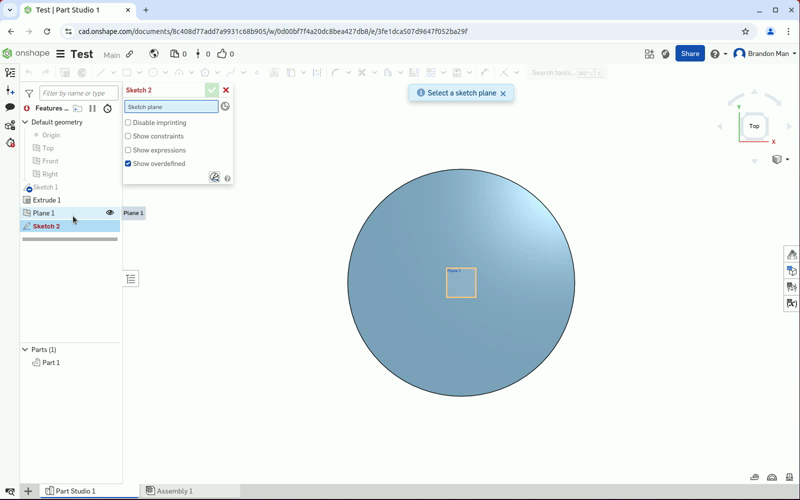
click(73, 215)
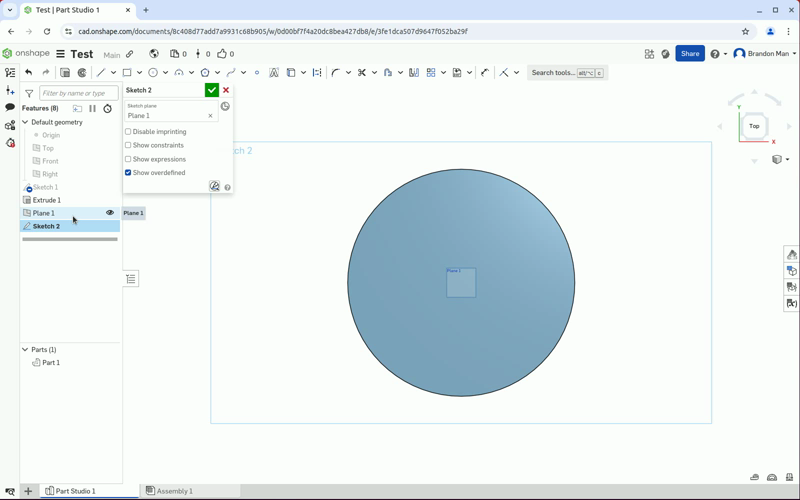
mouse_move(73, 352)
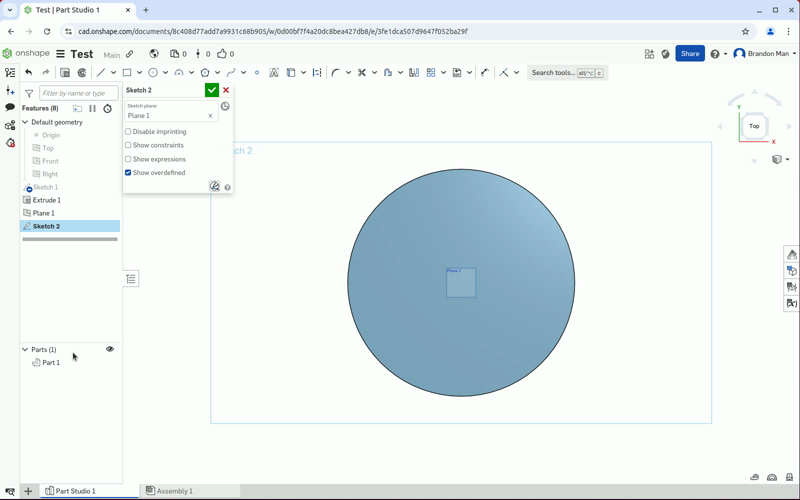
key(y)
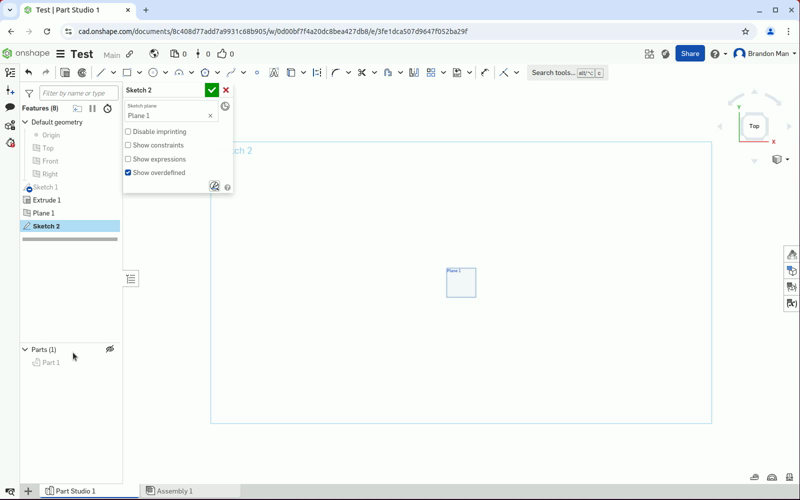
key(c)
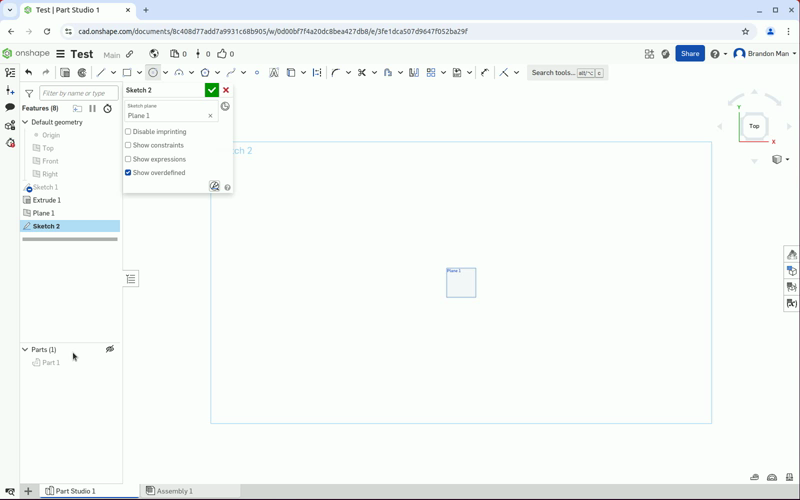
key_down(shift)
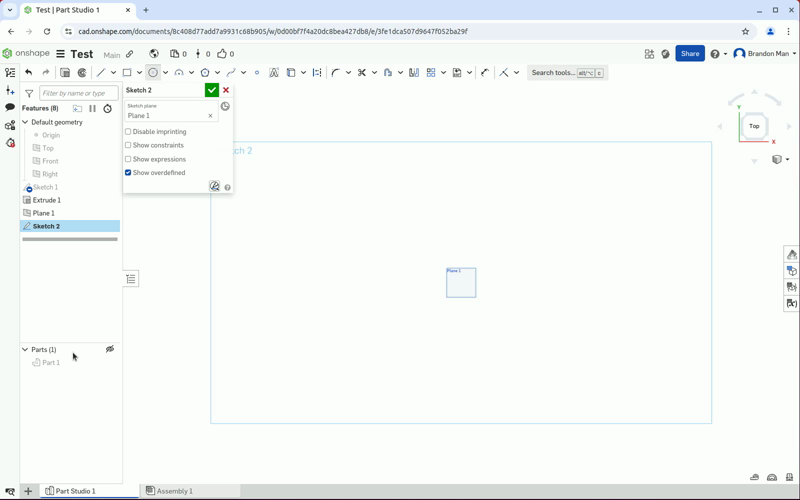
mouse_move(461, 282)
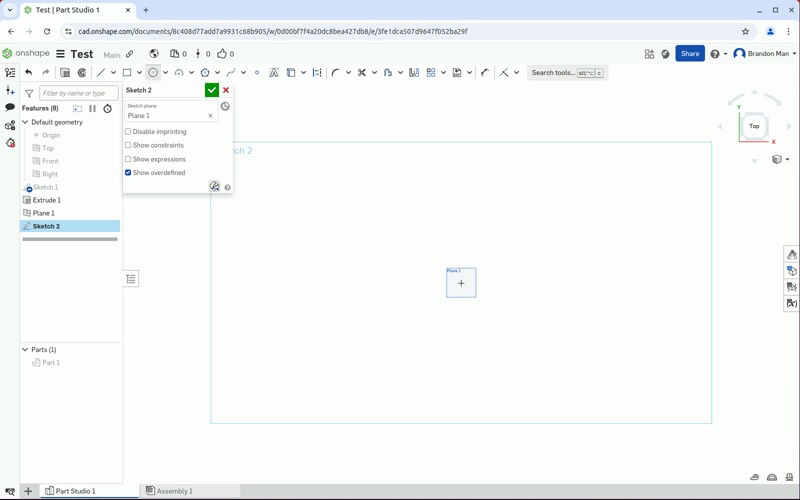
click(461, 282)
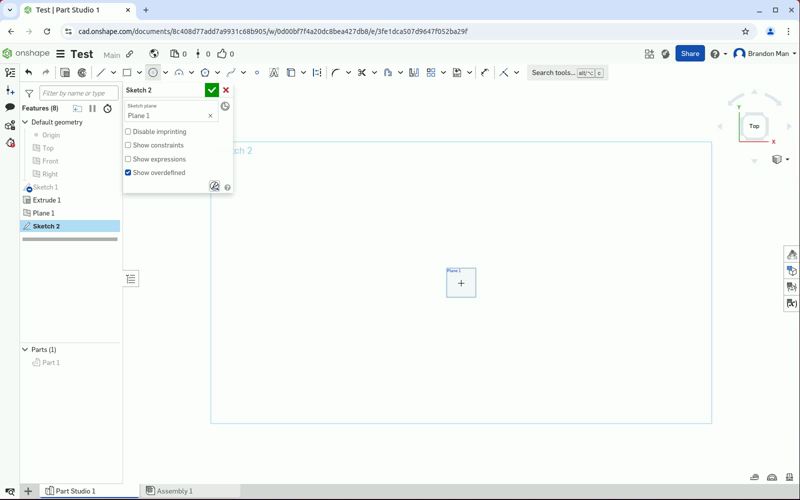
key_up(shift)
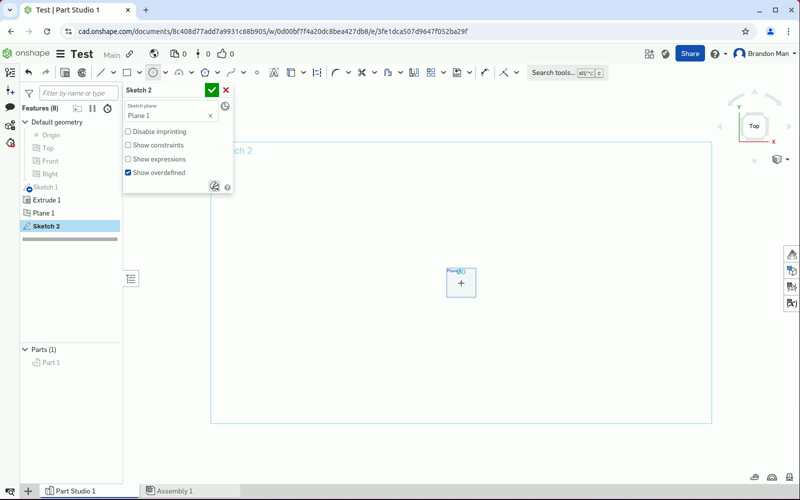
mouse_move(499, 282)
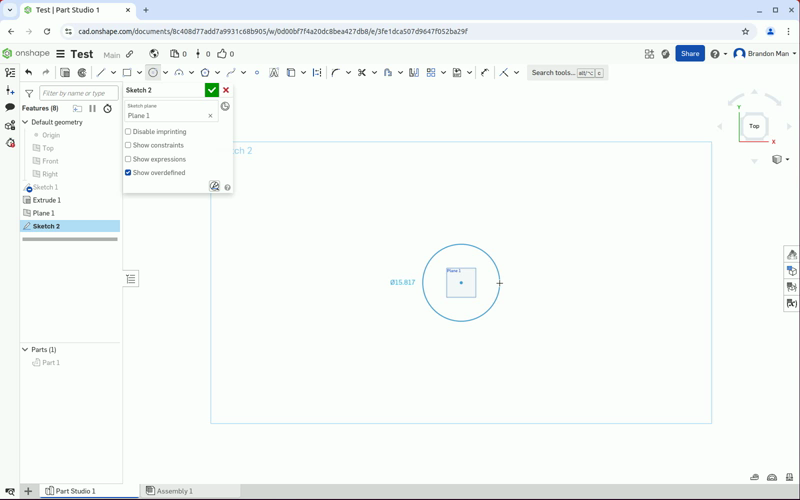
click(499, 282)
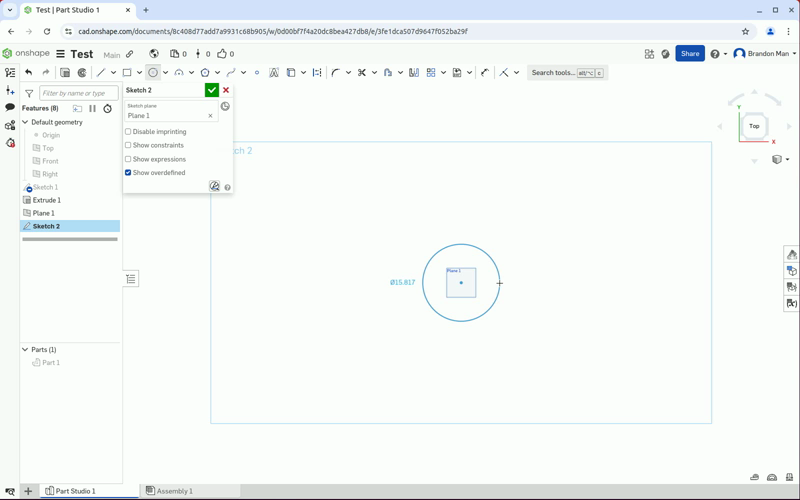
key(esc)
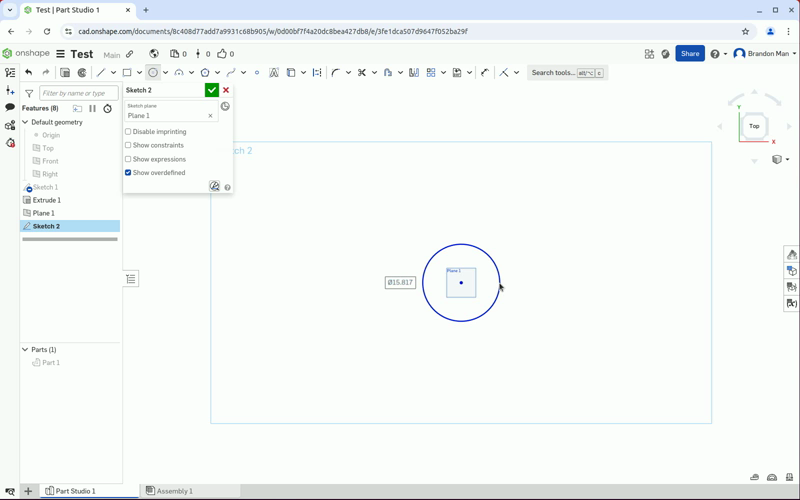
mouse_move(473, 276)
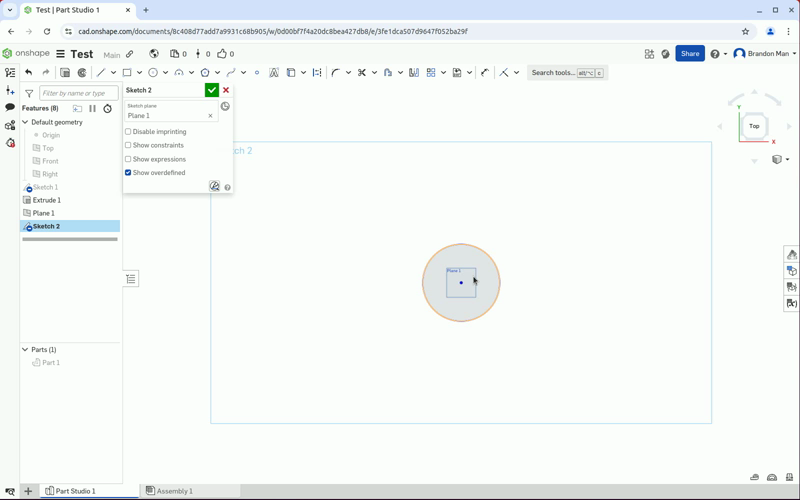
click(473, 276)
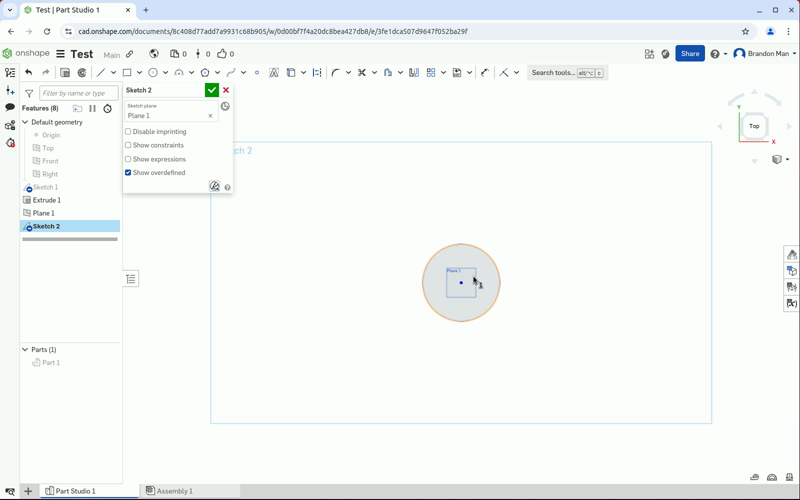
mouse_move(73, 352)
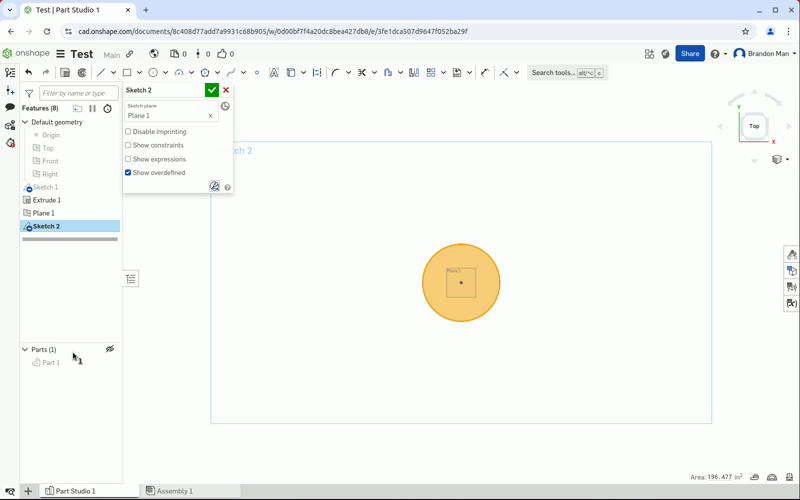
key(shift+y)
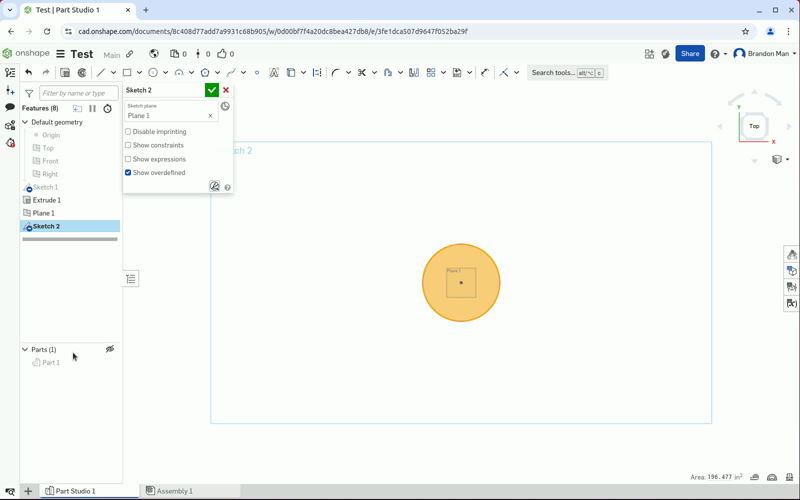
key(shift+e)
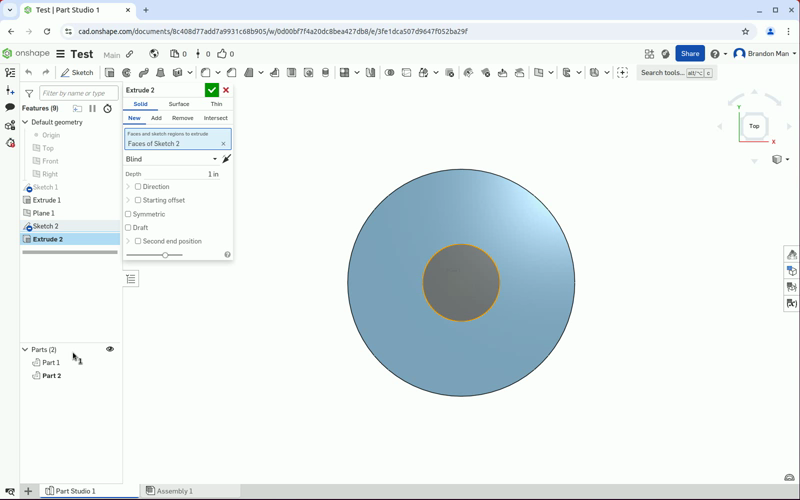
mouse_move(143, 106)
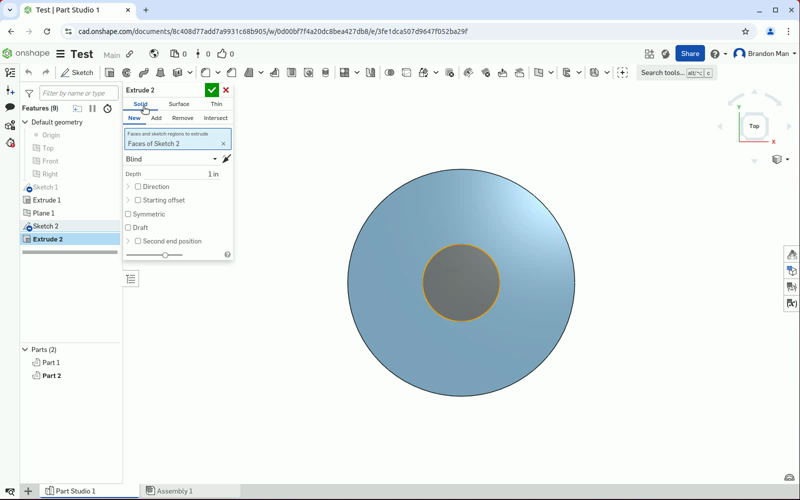
click(143, 106)
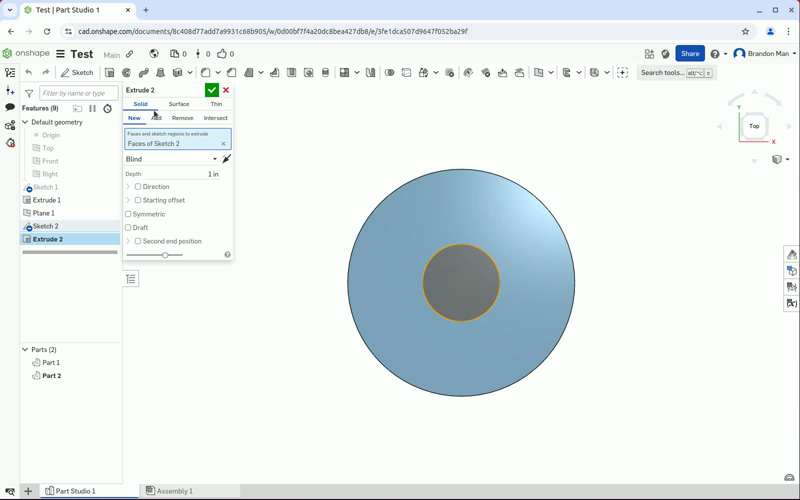
mouse_move(186, 120)
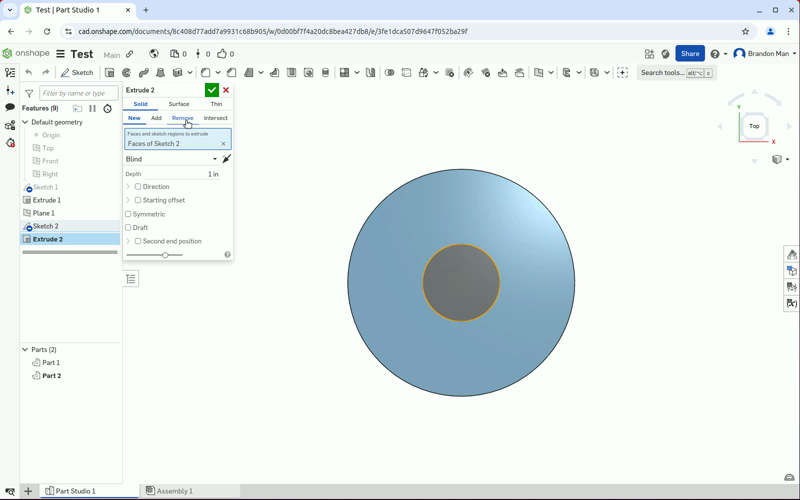
click(186, 120)
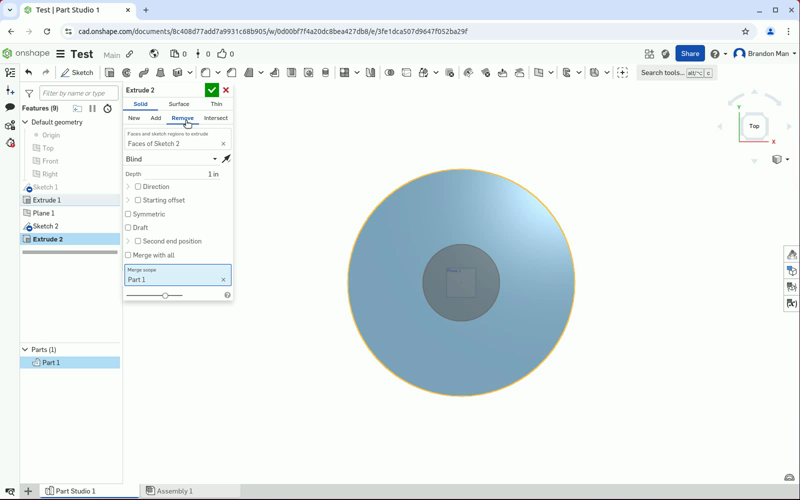
key(tab, 4)
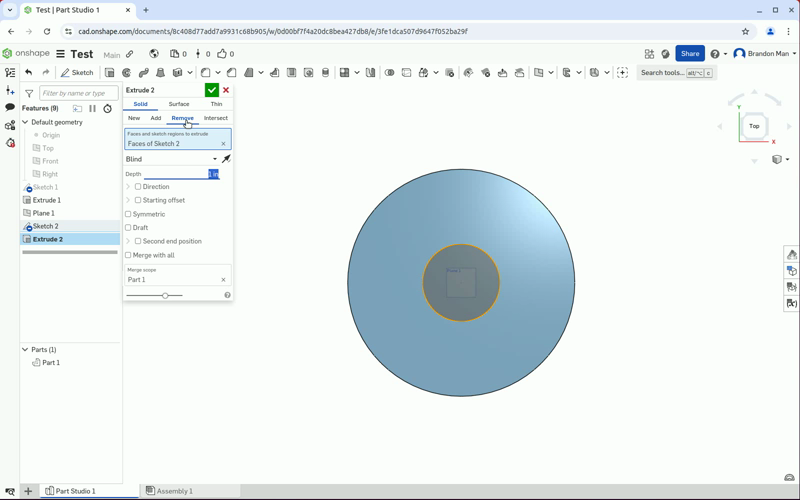
text(8.184)
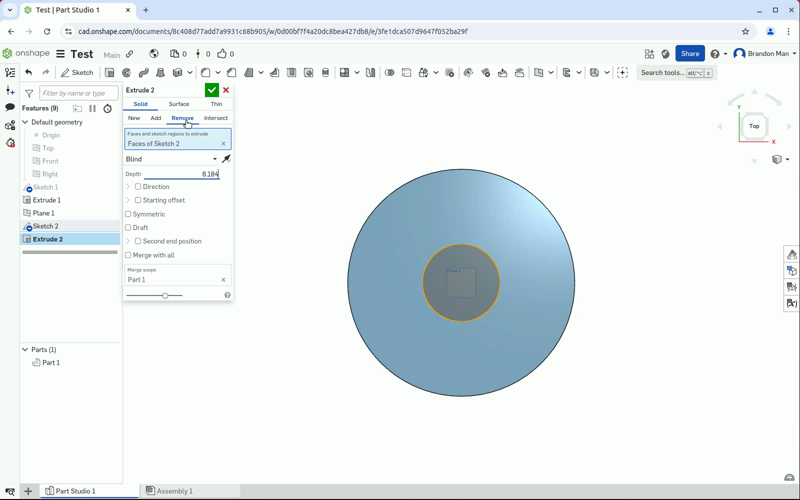
key(tab, 6)
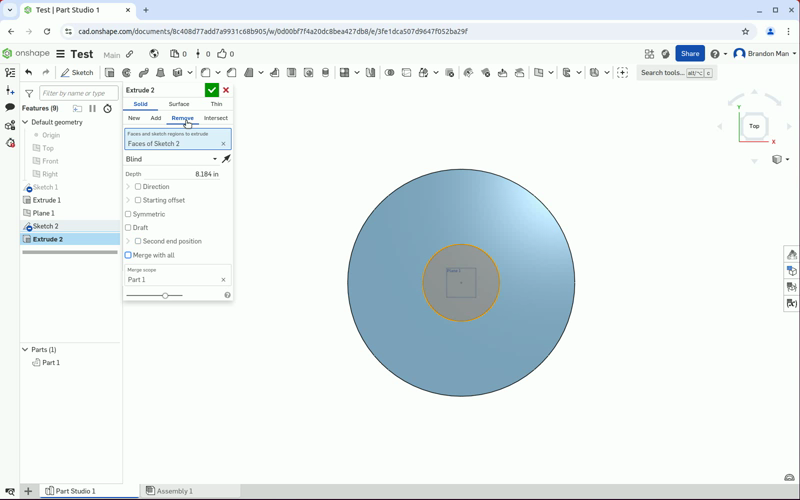
key(space)
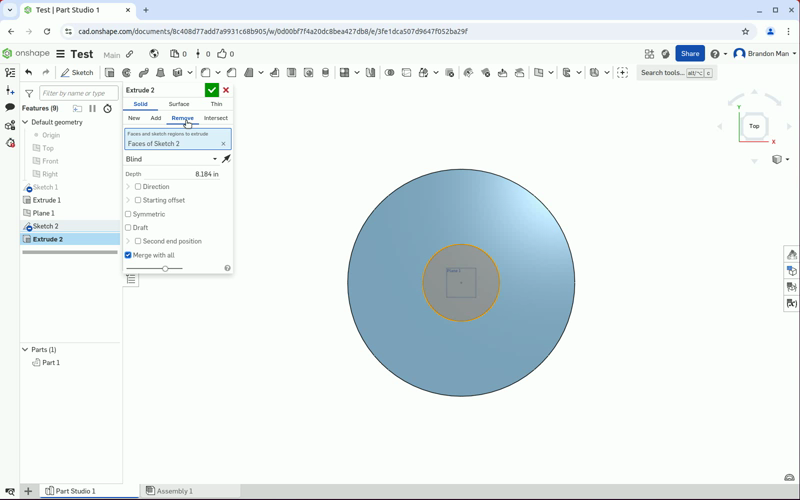
key(enter)
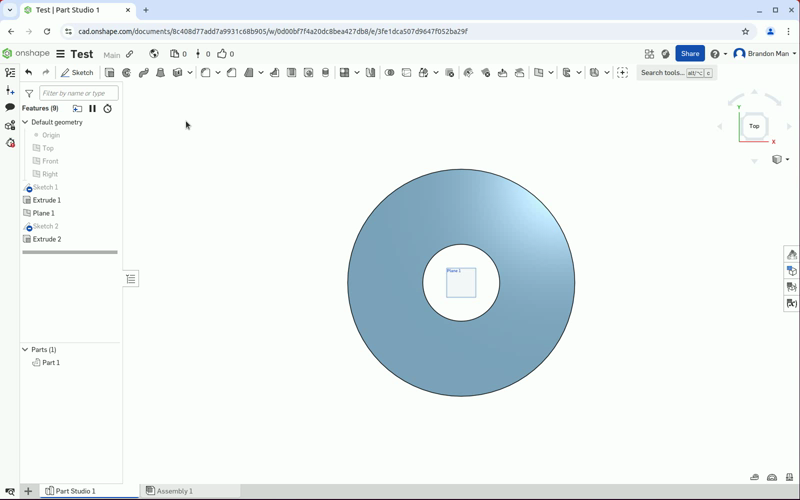
key(shift+h)
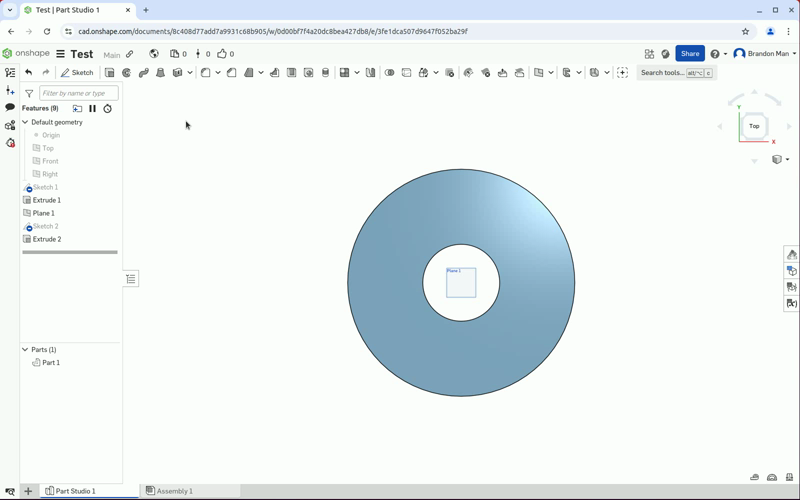
key(shift+h)
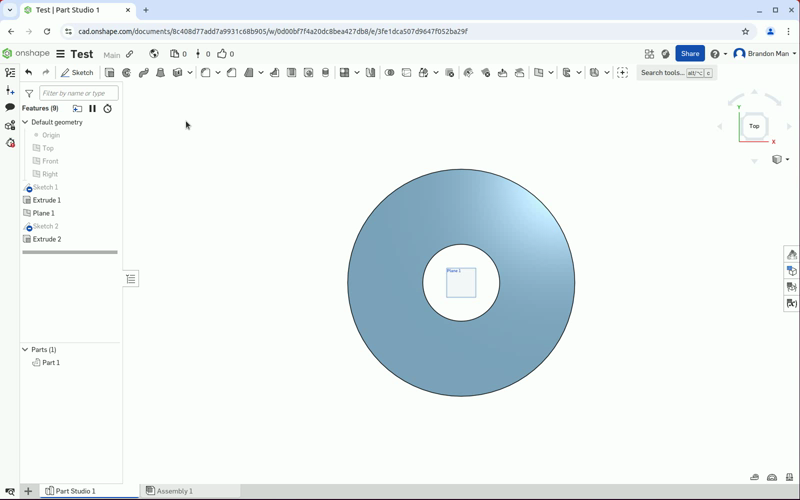
mouse_move(73, 189)
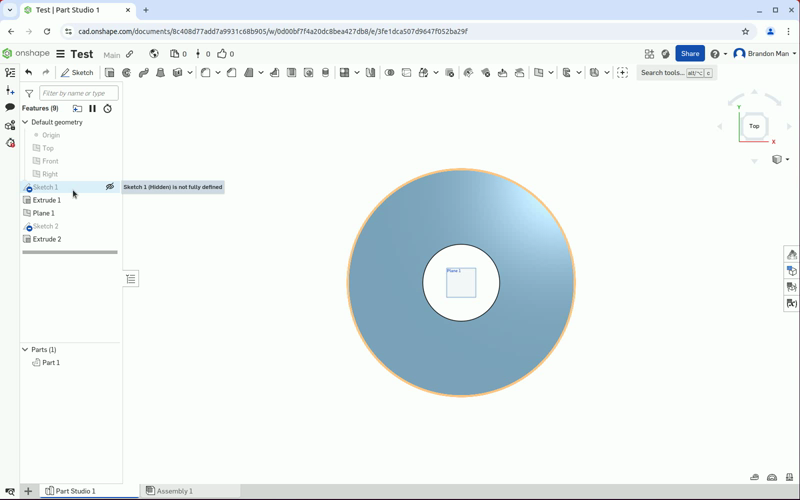
click(73, 189)
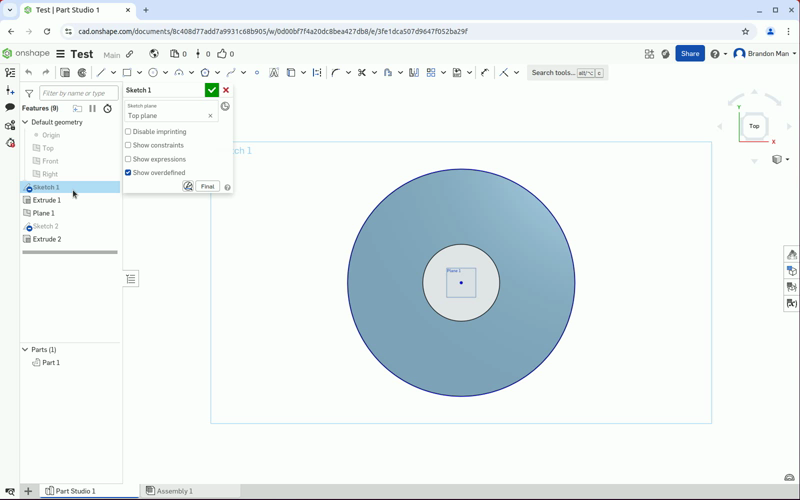
mouse_move(229, 92)
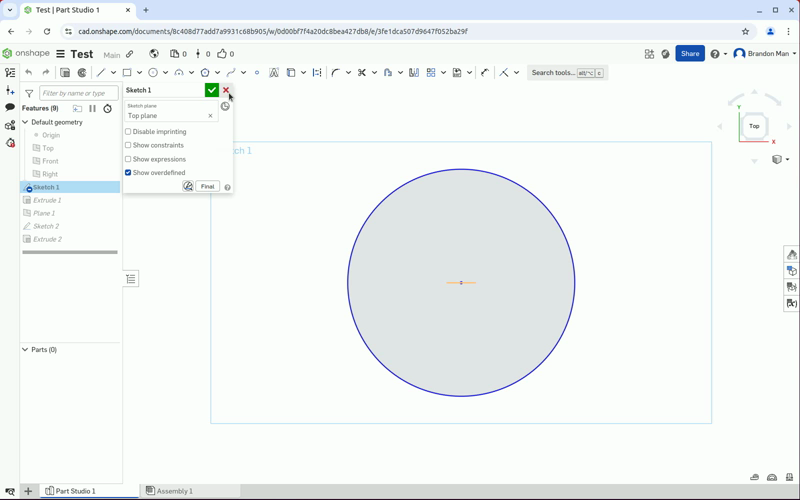
click(229, 92)
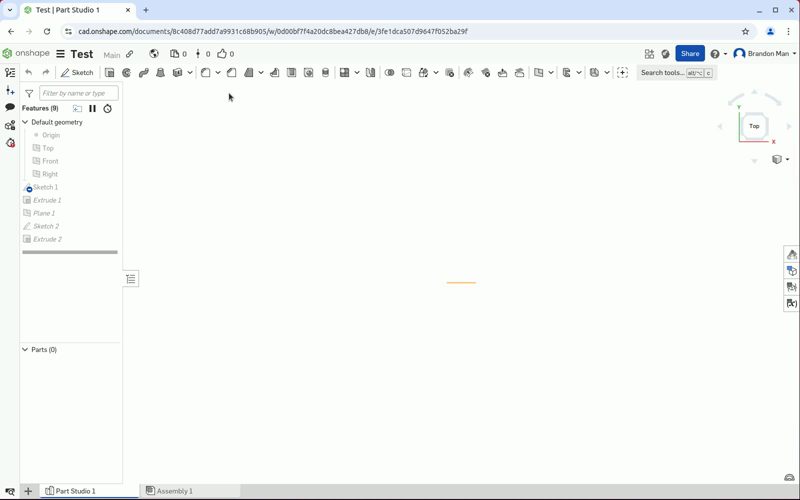
key(shift+s)
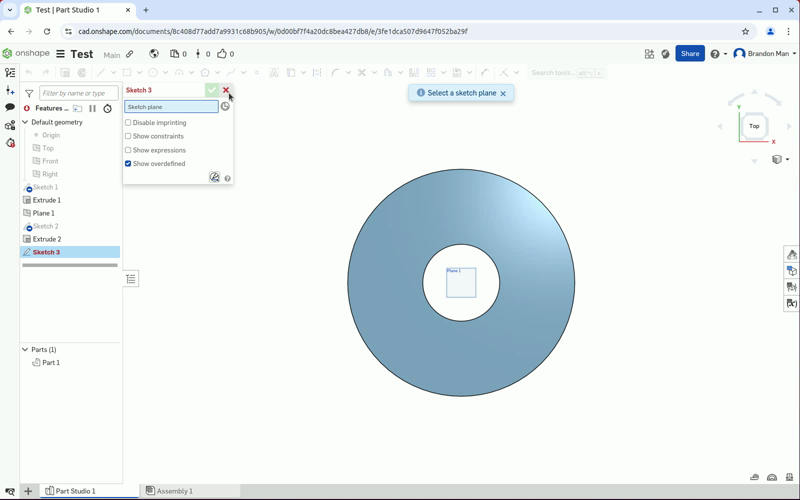
mouse_move(73, 215)
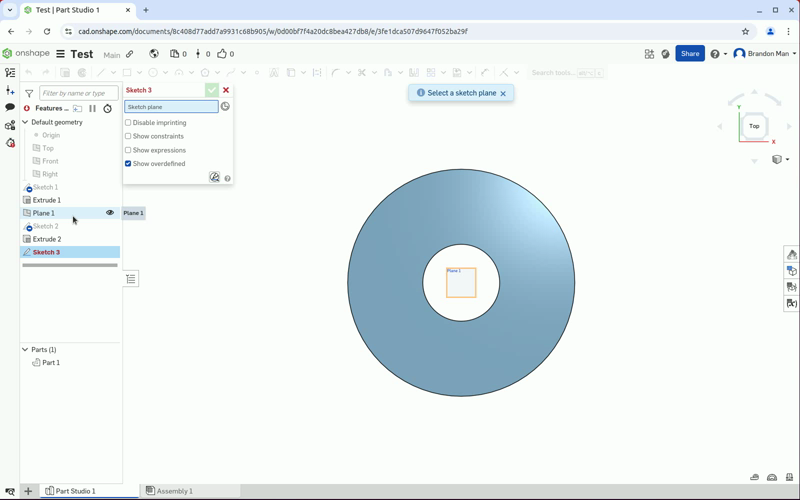
click(73, 215)
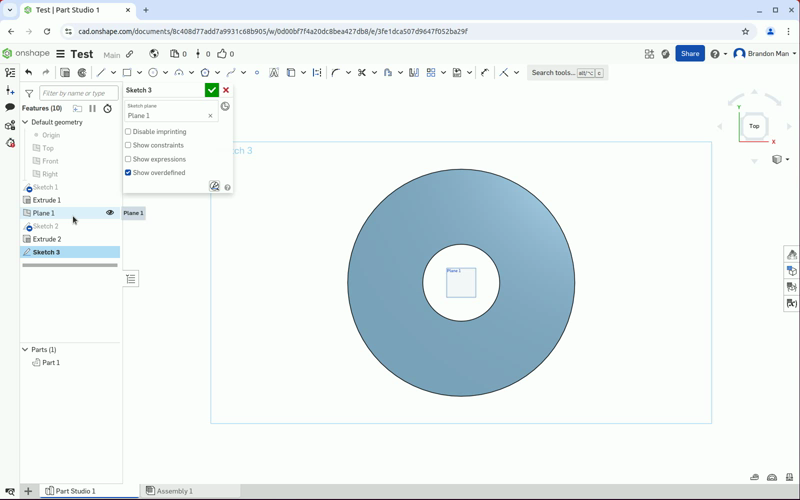
mouse_move(73, 352)
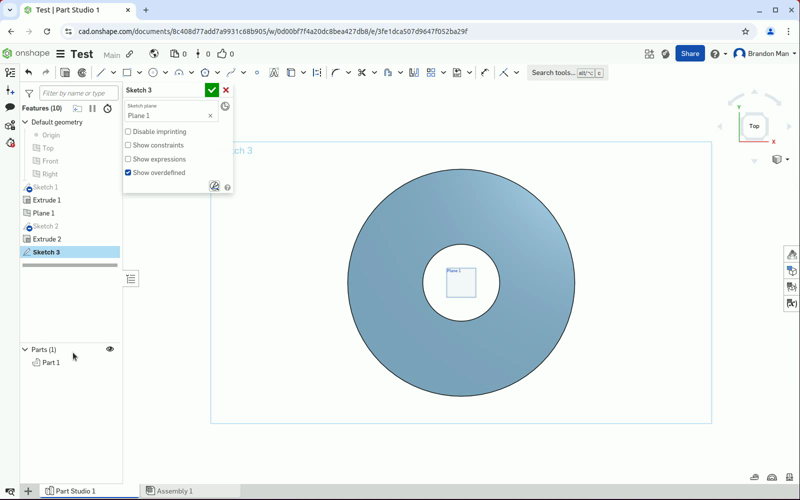
key(y)
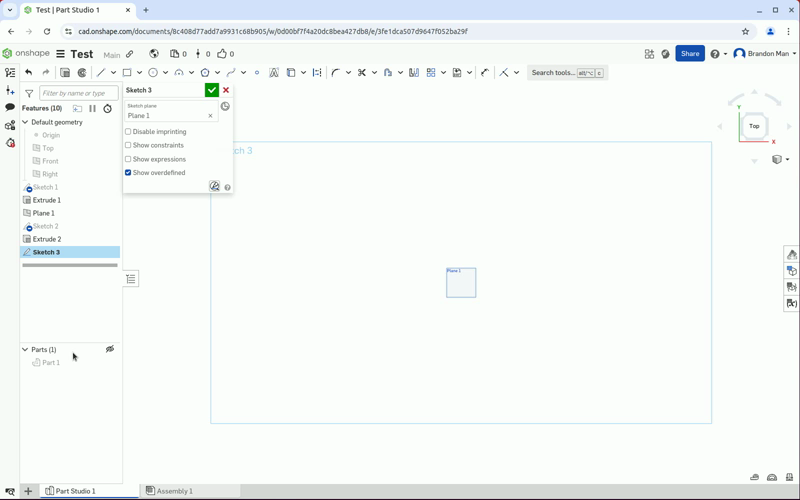
key(c)
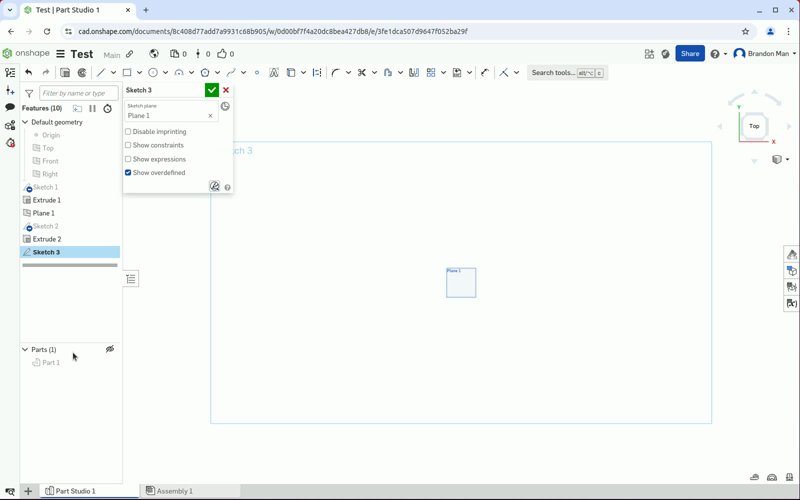
key_down(shift)
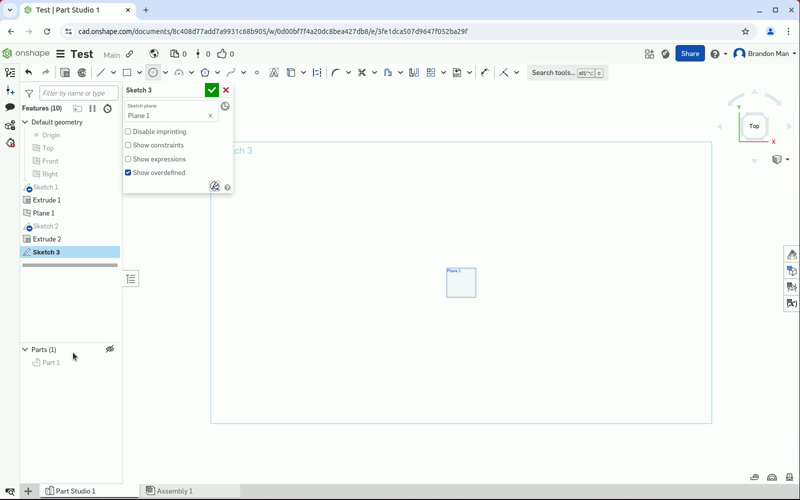
mouse_move(461, 207)
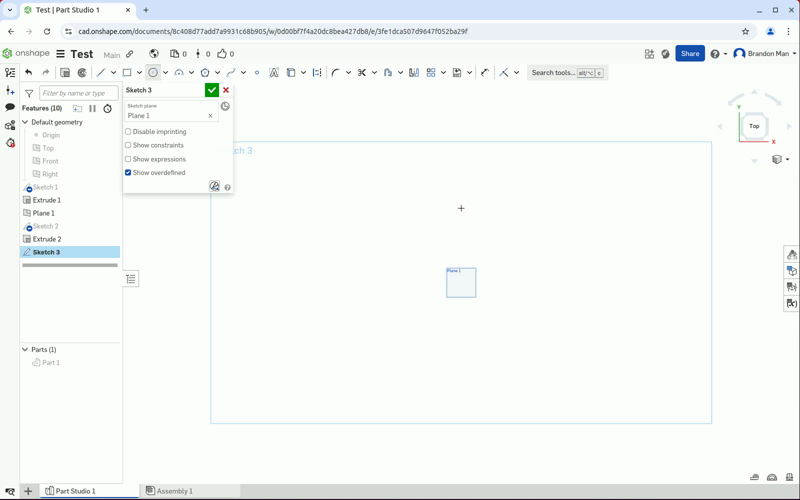
click(461, 207)
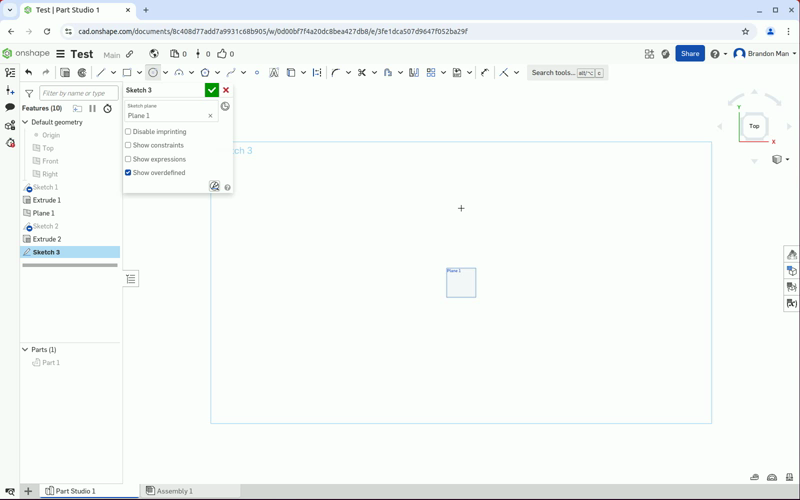
key_up(shift)
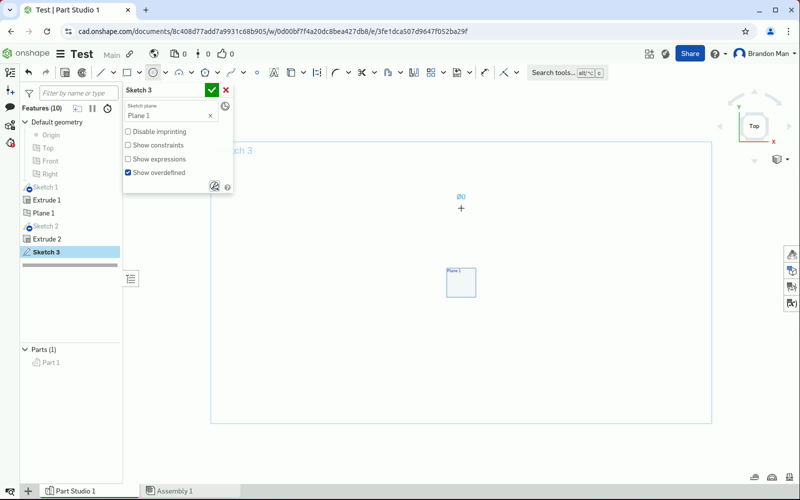
mouse_move(490, 207)
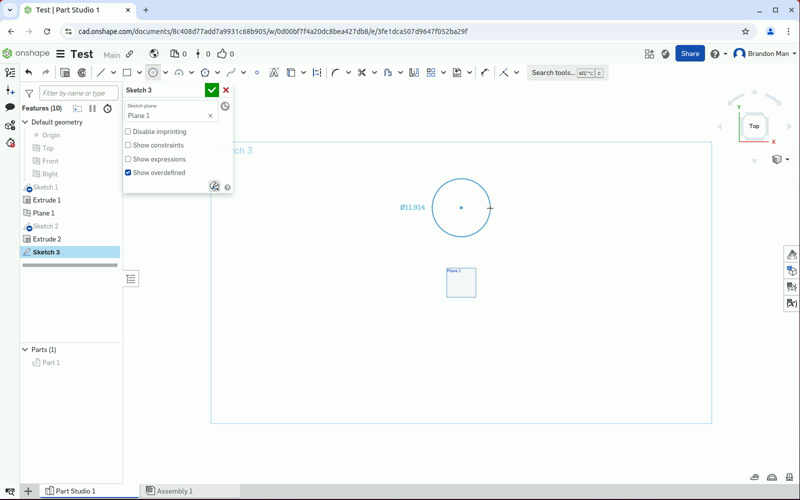
click(490, 207)
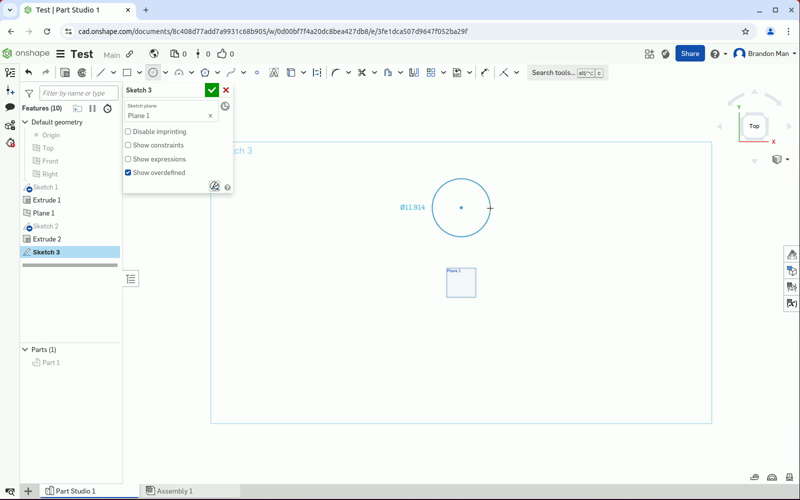
key(esc)
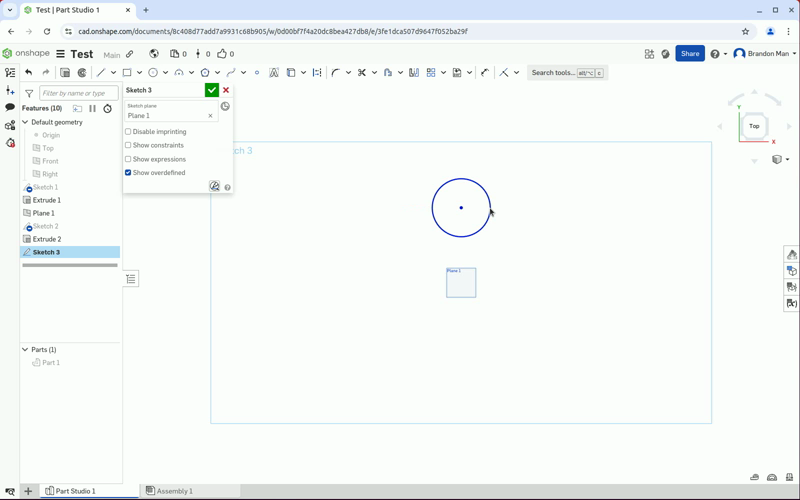
mouse_move(463, 229)
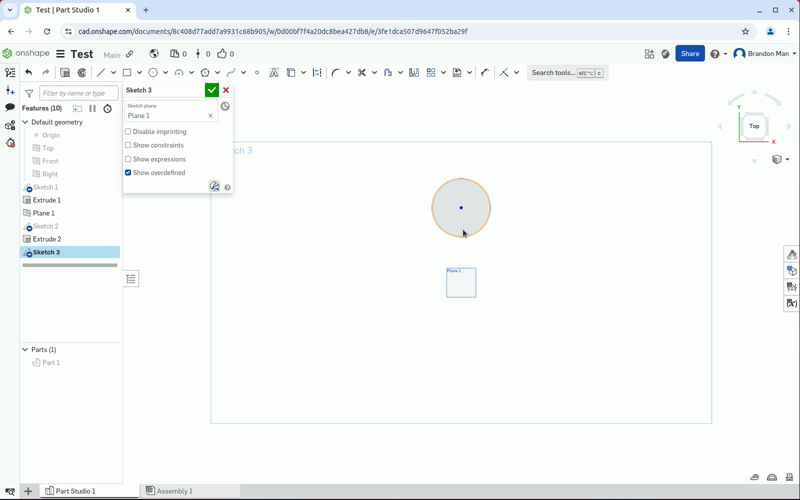
click(463, 229)
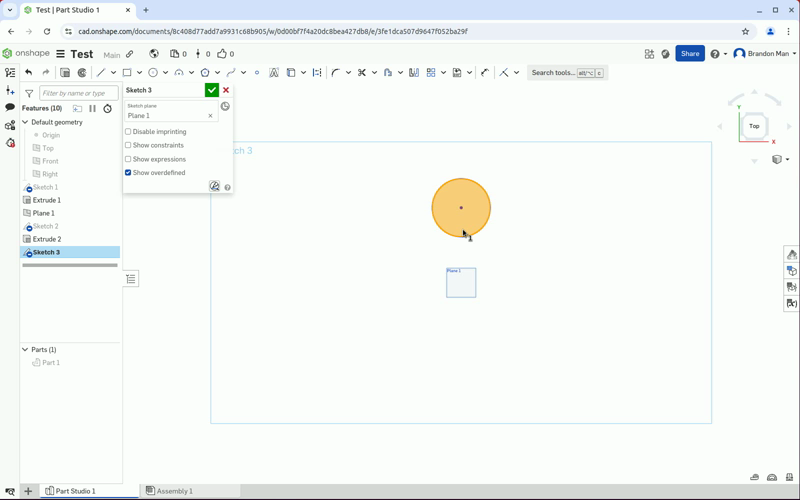
mouse_move(73, 352)
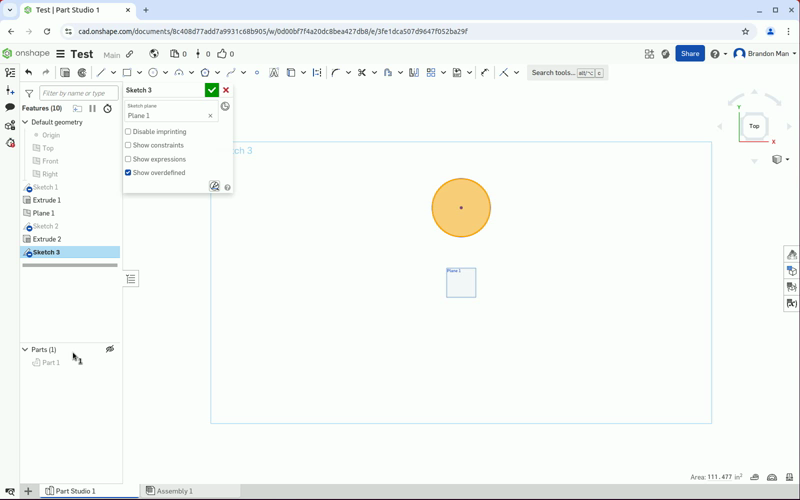
key(shift+y)
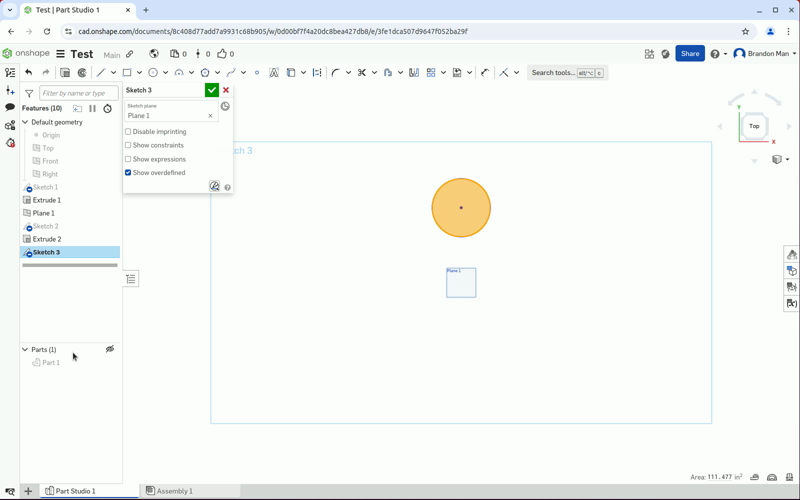
key(shift+e)
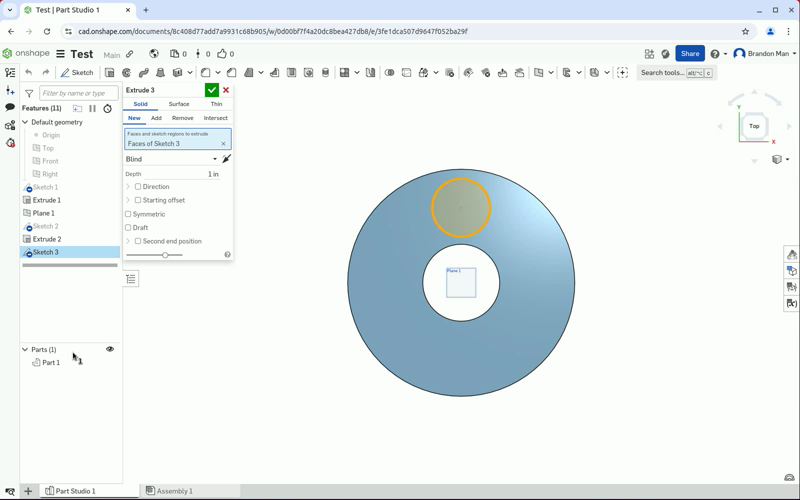
mouse_move(143, 106)
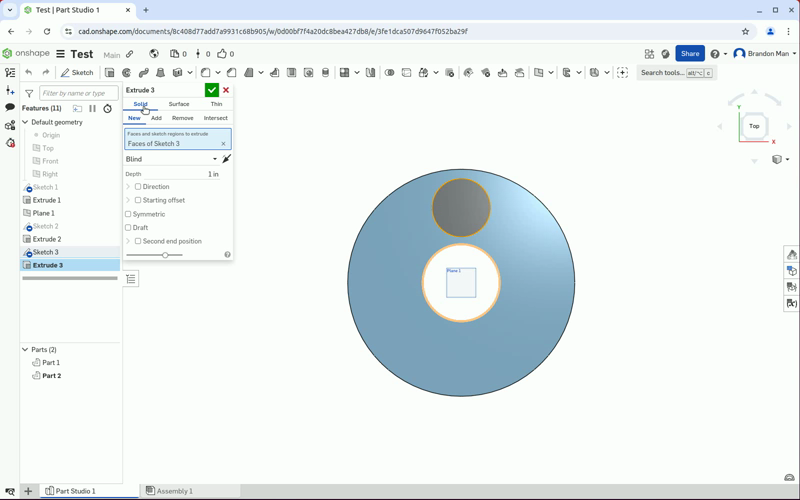
click(143, 106)
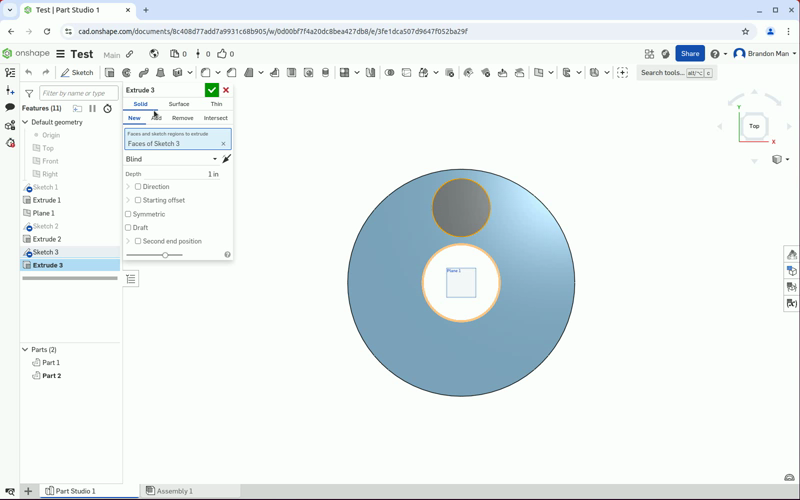
mouse_move(186, 120)
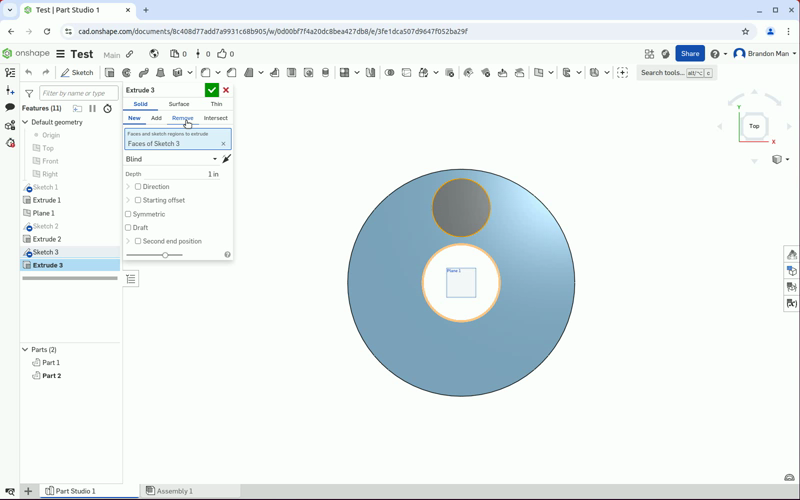
click(186, 120)
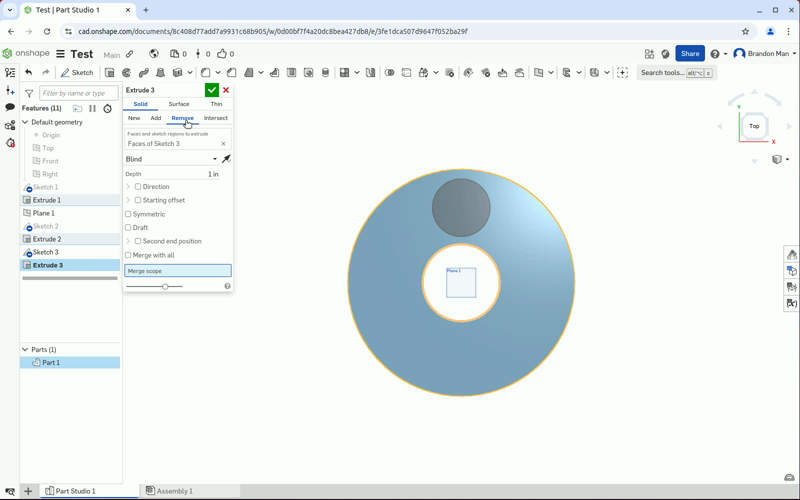
key(tab, 4)
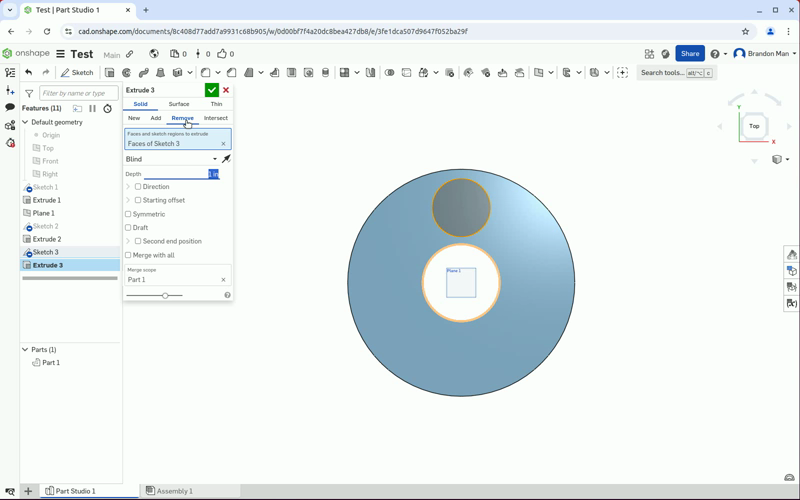
text(8.184)
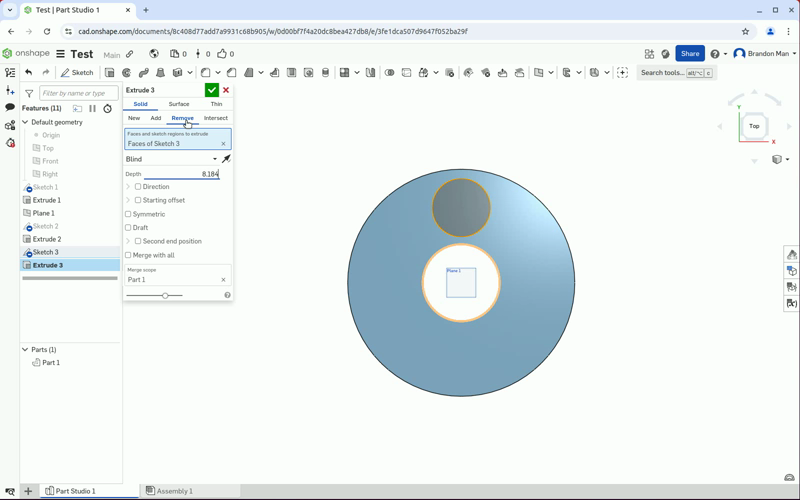
key(tab, 6)
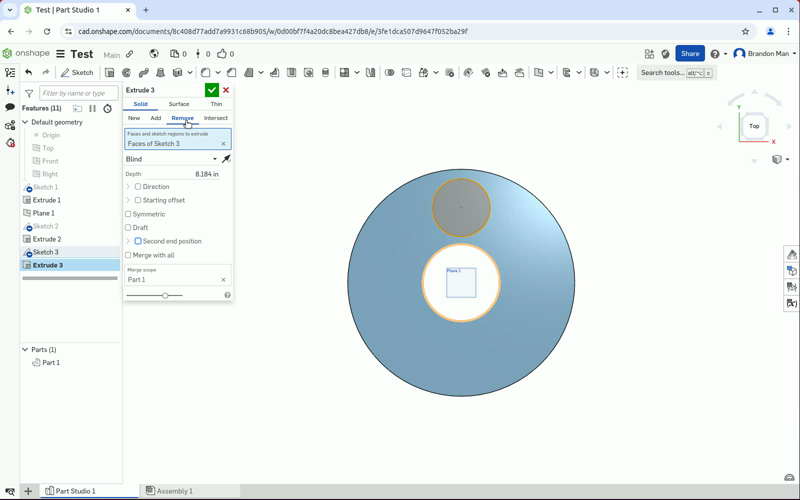
key(space)
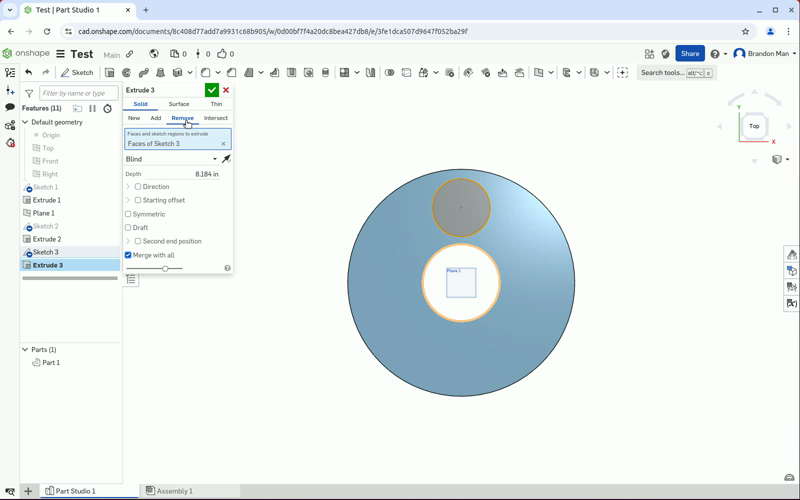
key(enter)
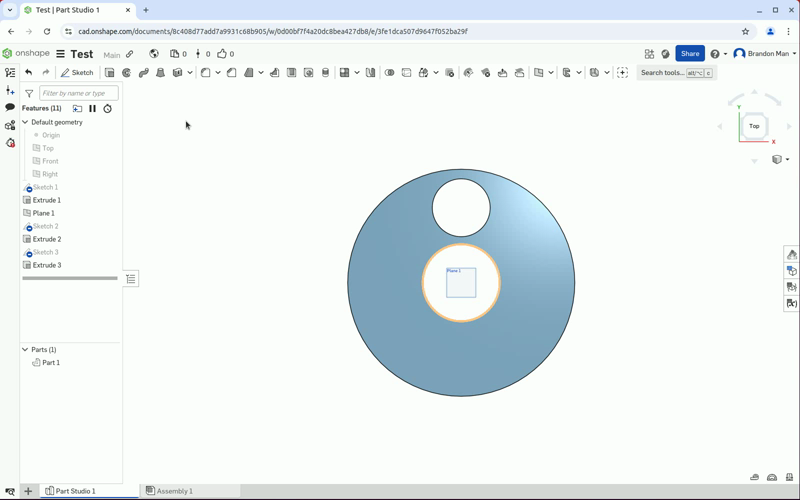
key(shift+h)
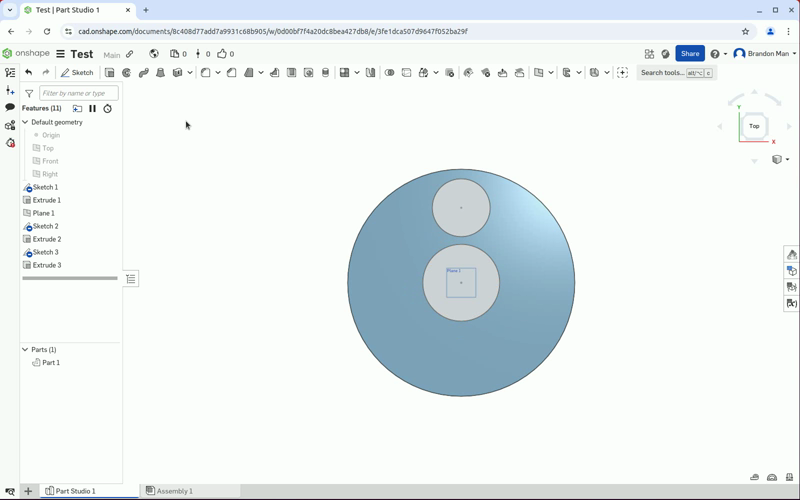
key(shift+h)
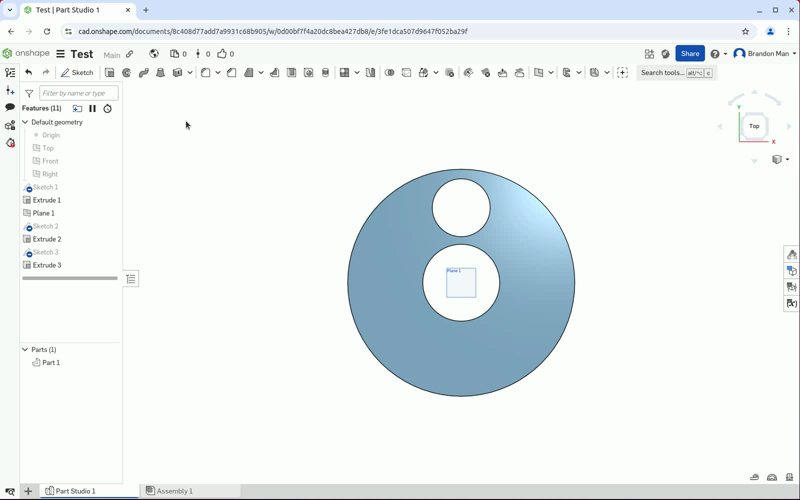
mouse_move(73, 189)
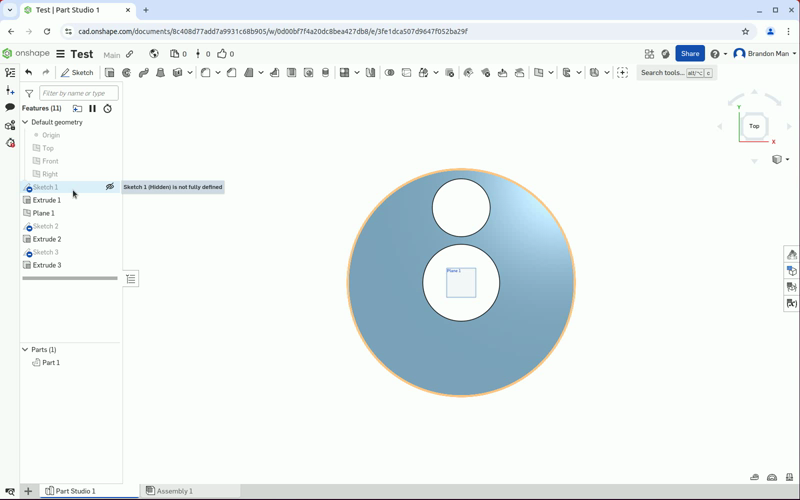
click(73, 189)
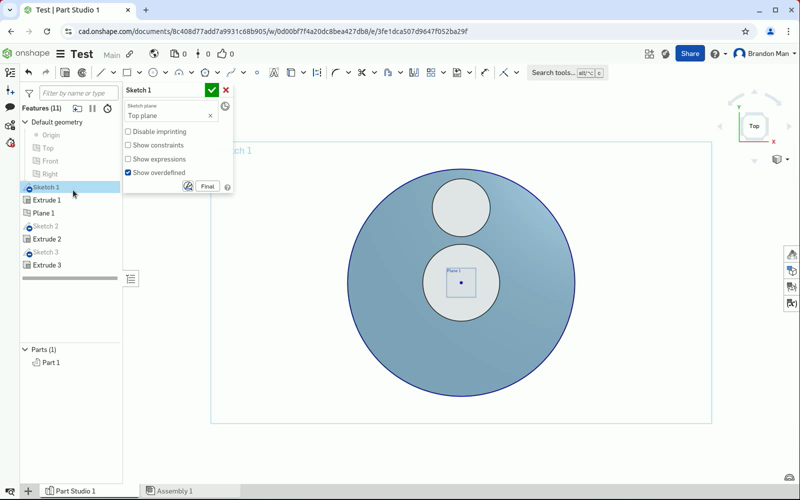
mouse_move(229, 92)
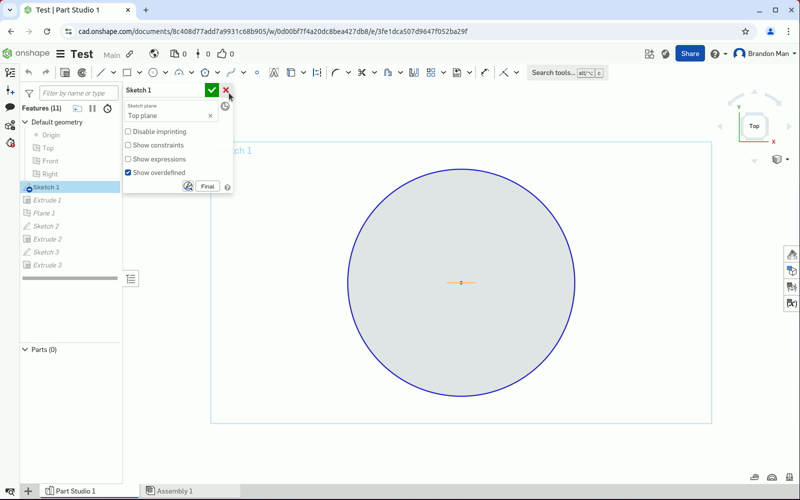
click(229, 92)
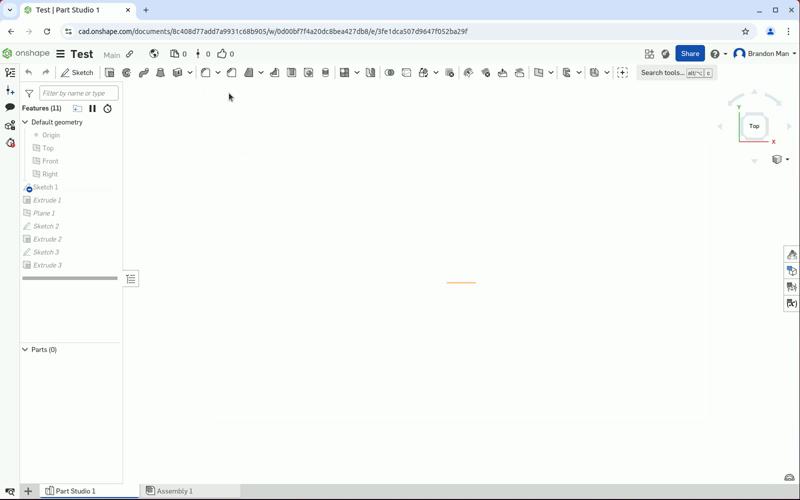
key(shift+s)
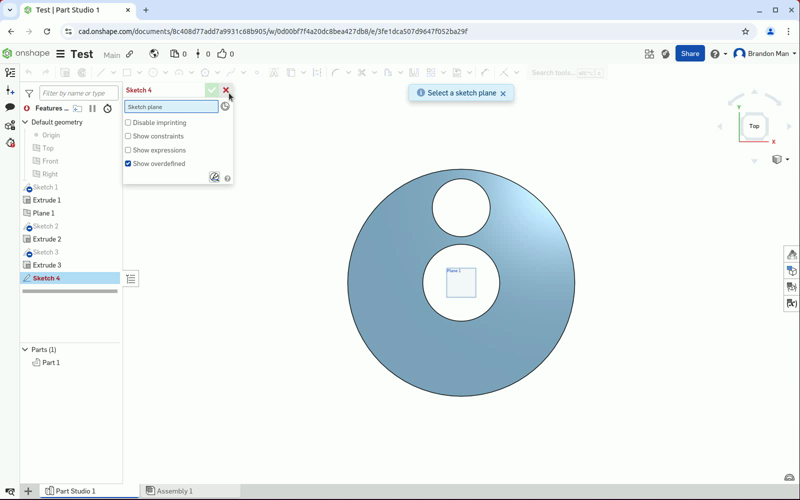
mouse_move(73, 215)
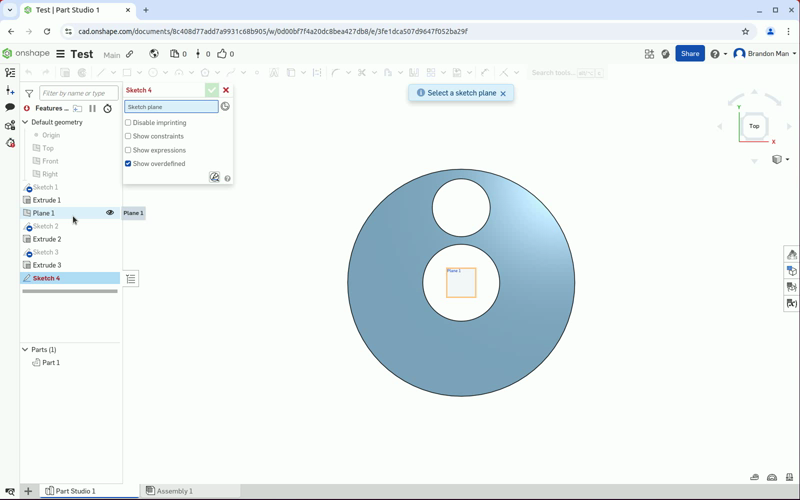
click(73, 215)
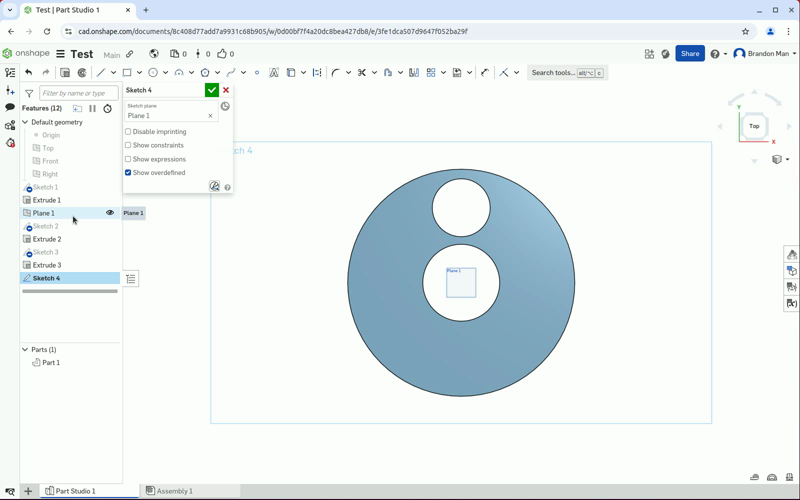
mouse_move(73, 352)
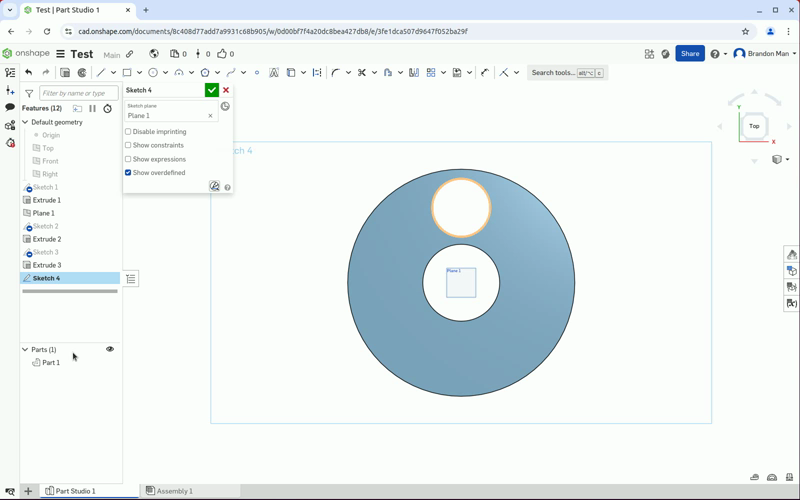
key(y)
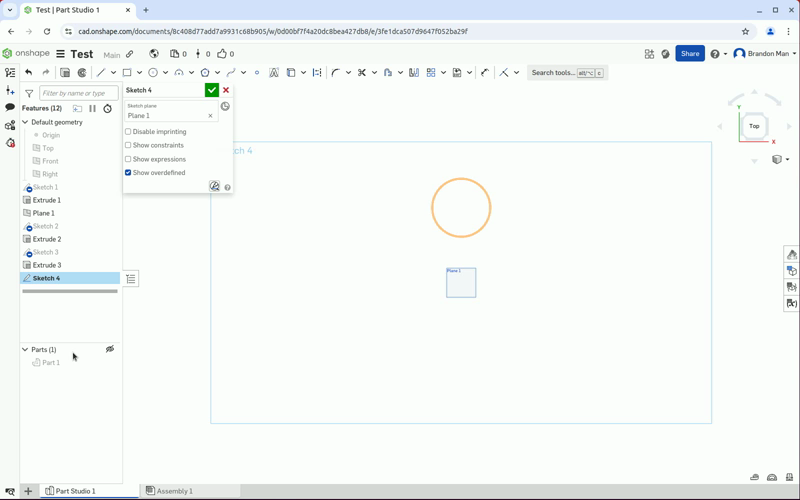
key(c)
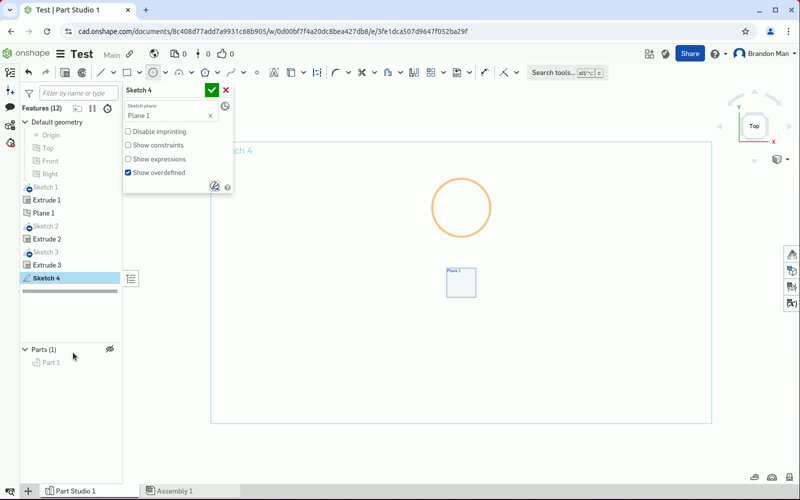
key_down(shift)
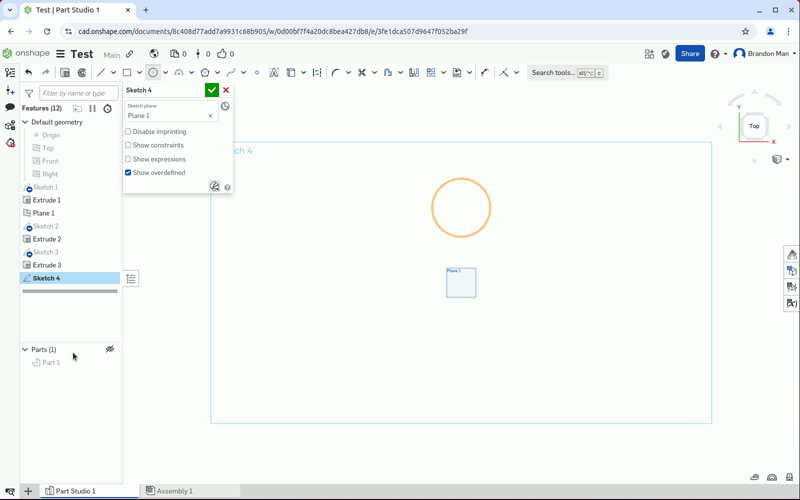
mouse_move(389, 259)
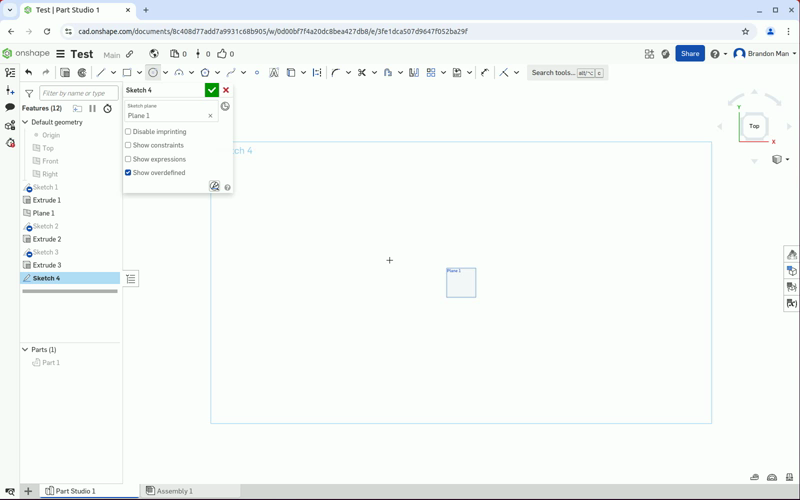
click(389, 259)
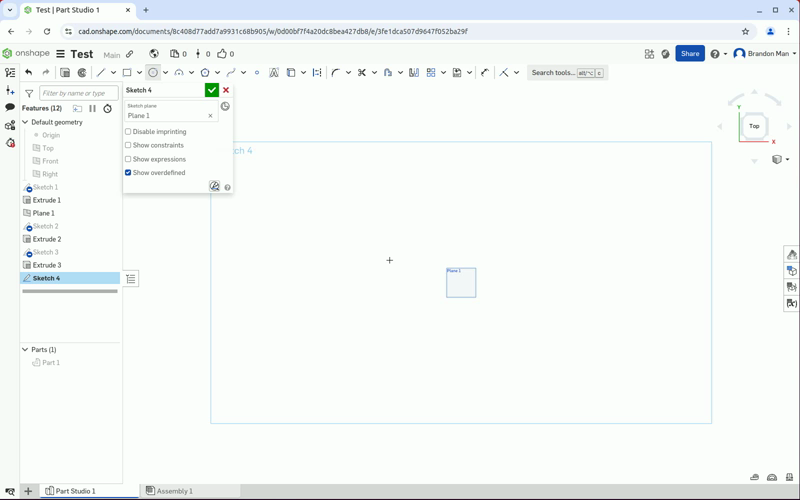
key_up(shift)
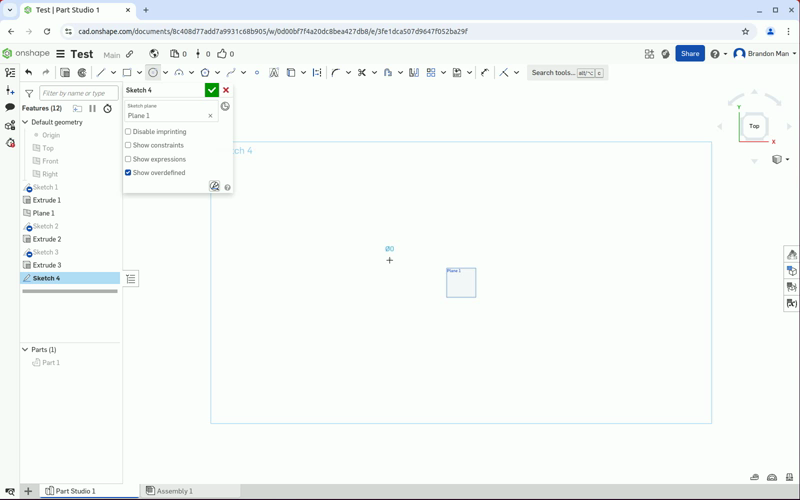
mouse_move(418, 259)
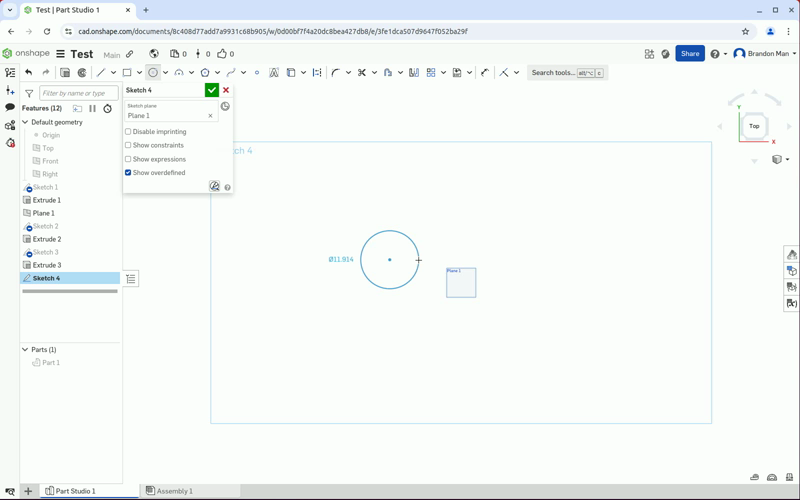
click(418, 259)
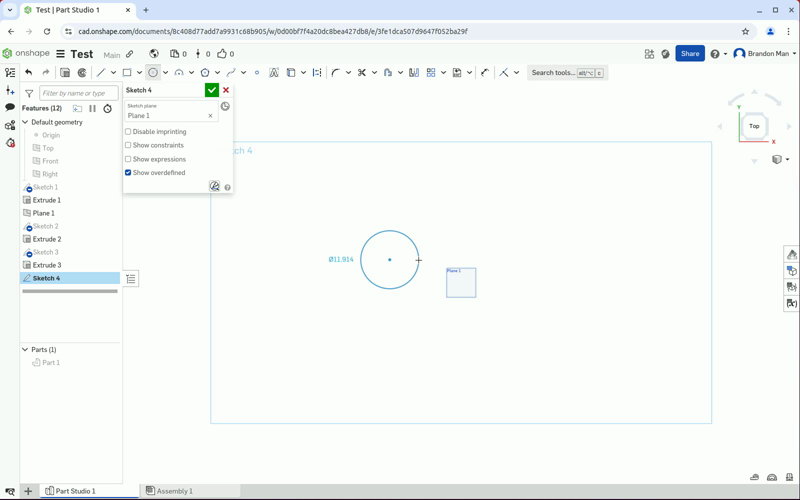
key(esc)
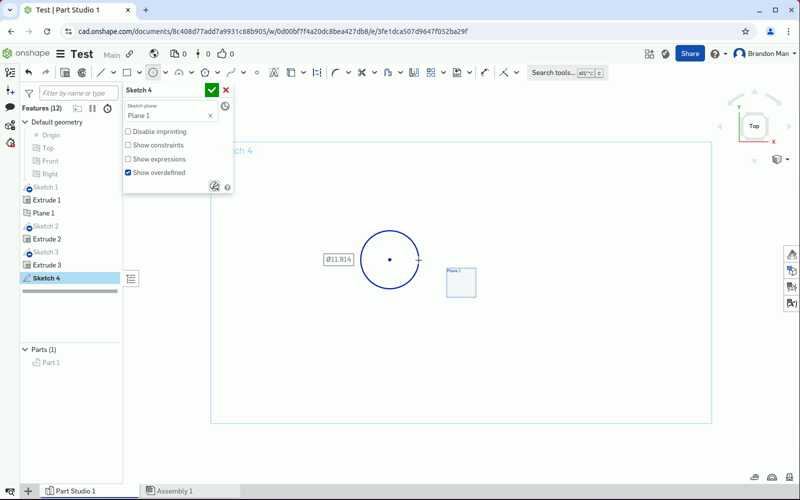
mouse_move(388, 250)
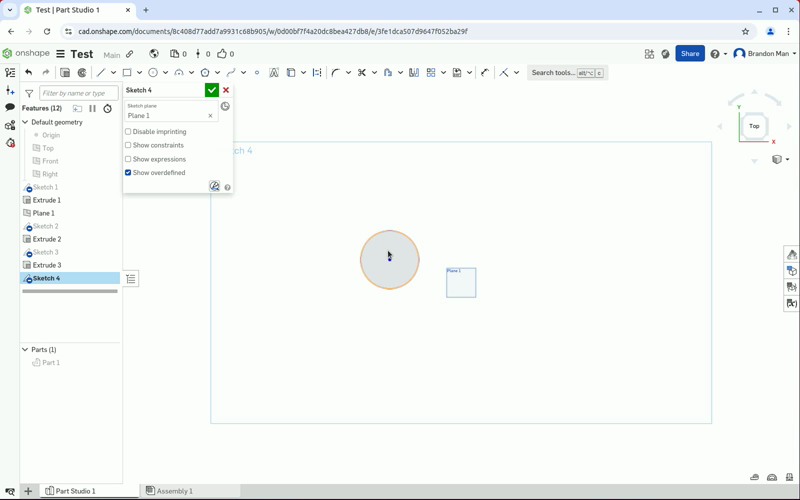
click(388, 250)
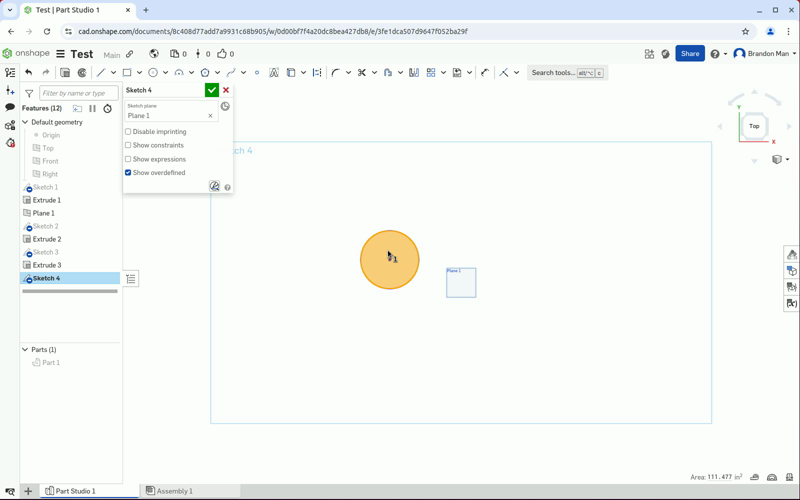
mouse_move(73, 352)
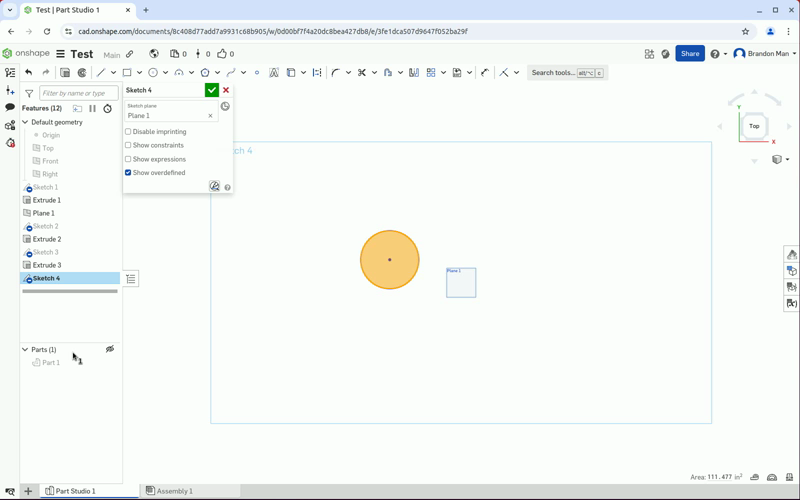
key(shift+y)
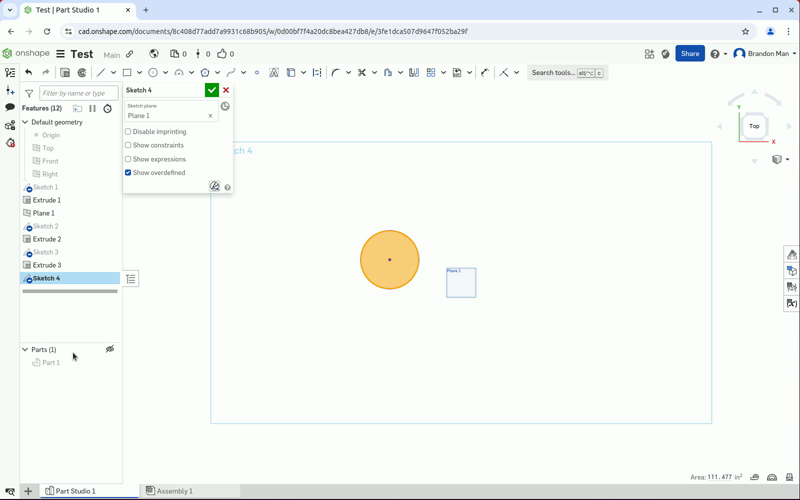
key(shift+e)
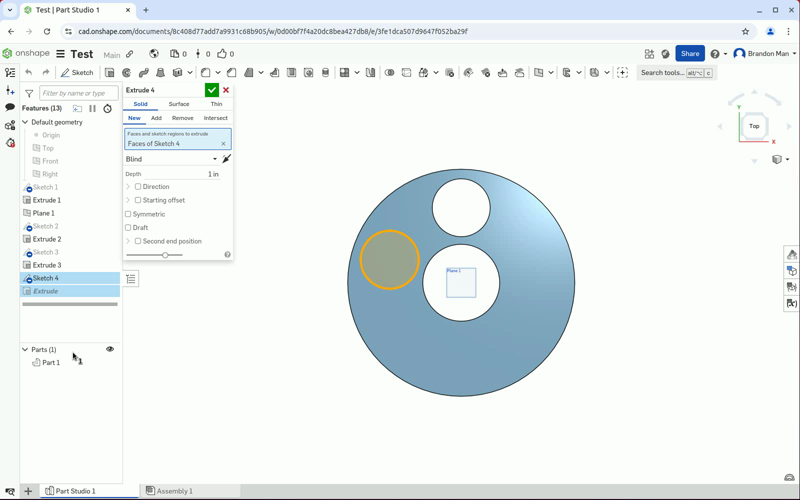
mouse_move(143, 106)
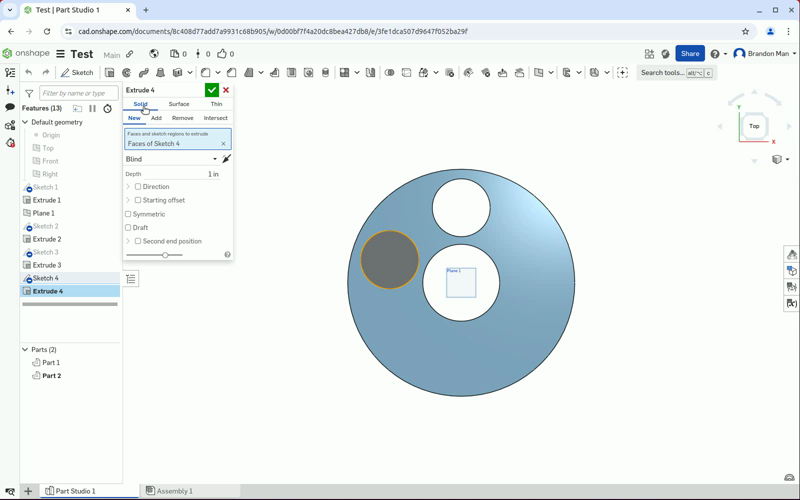
click(143, 106)
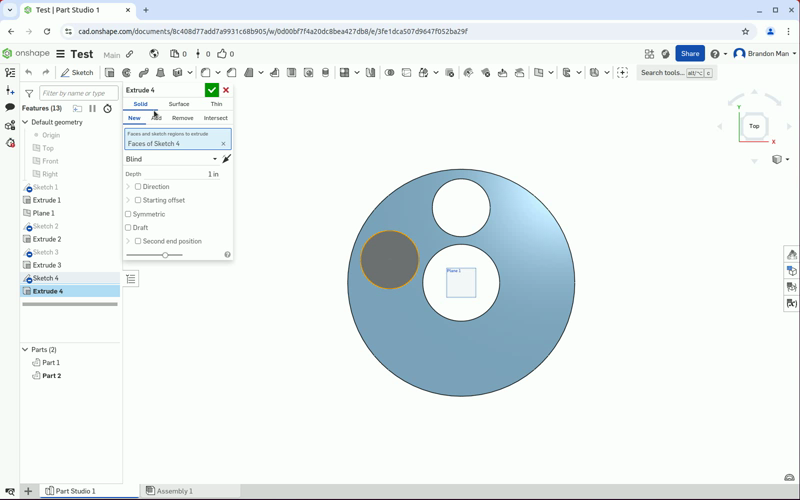
mouse_move(186, 120)
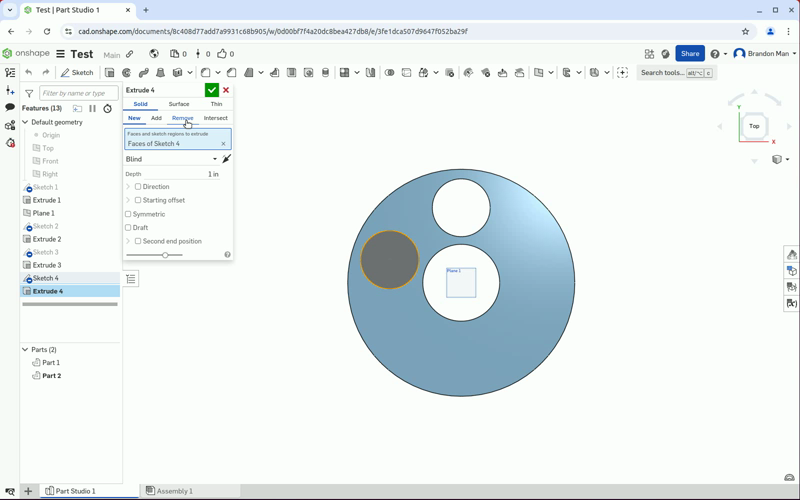
click(186, 120)
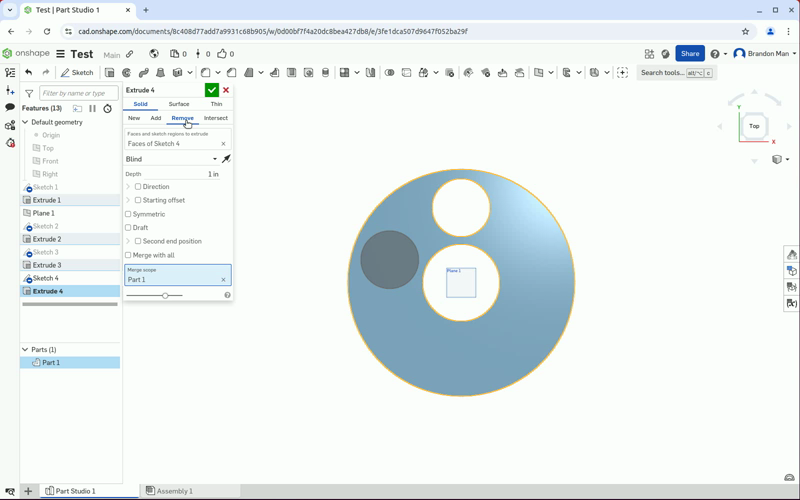
key(tab, 4)
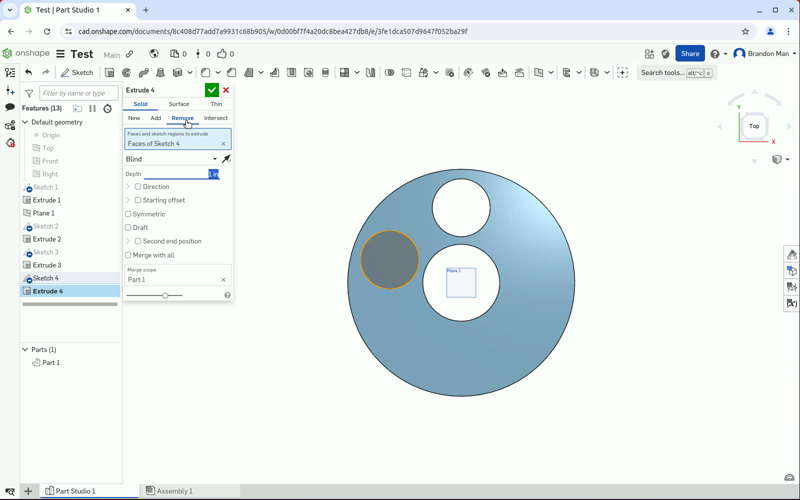
text(8.184)
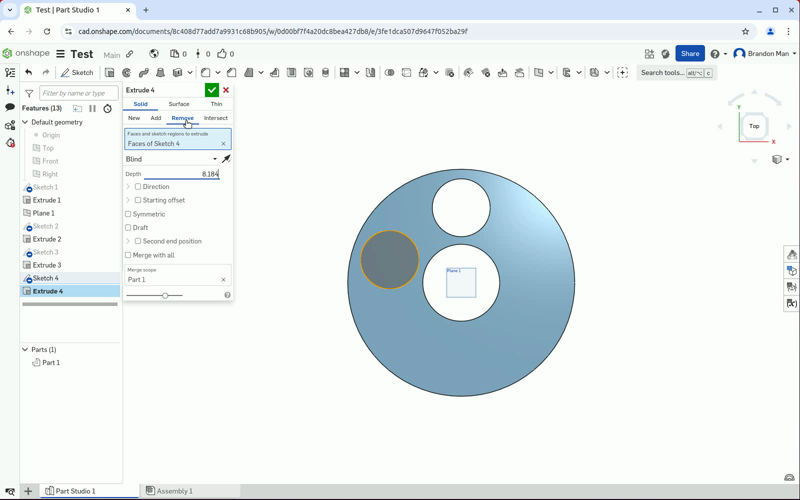
key(tab, 6)
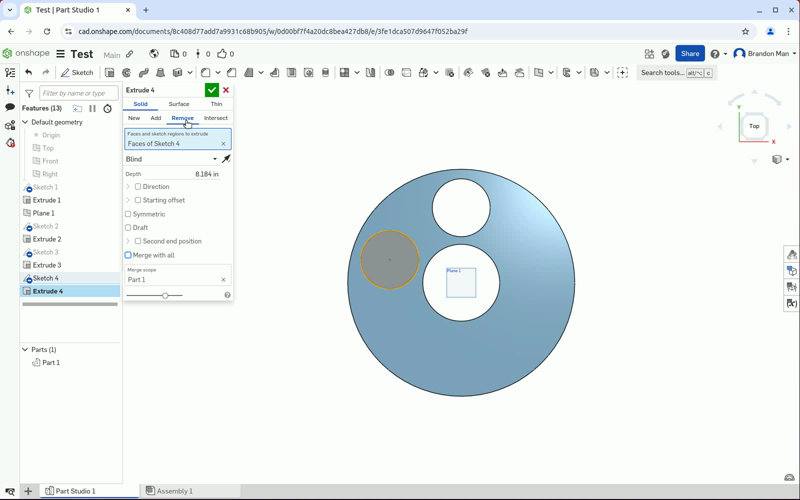
key(space)
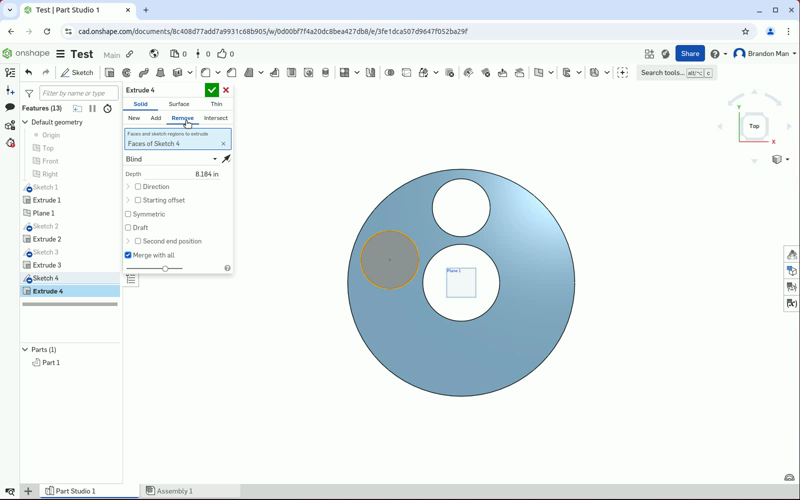
key(enter)
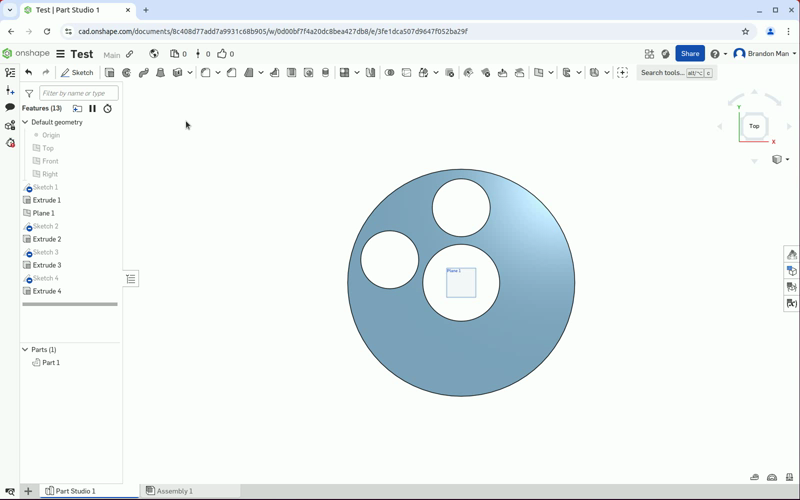
key(shift+h)
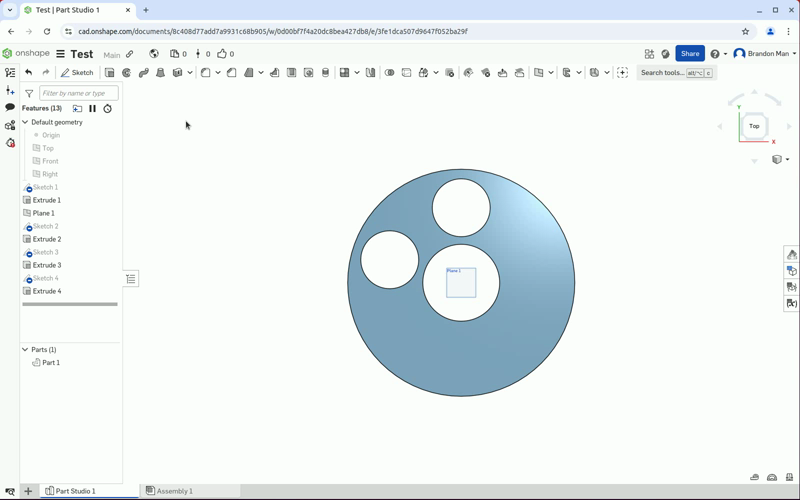
key(shift+h)
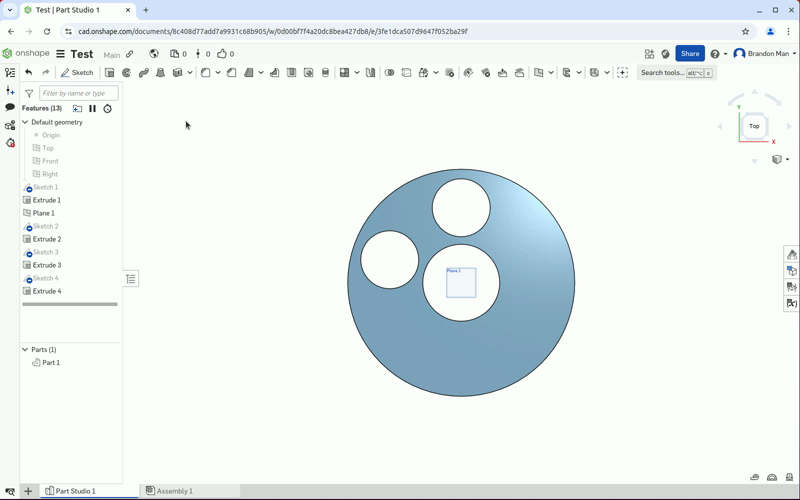
mouse_move(73, 189)
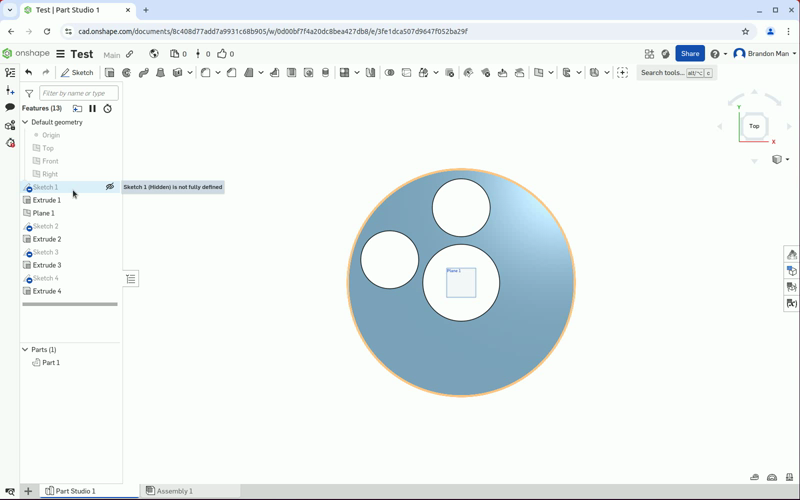
click(73, 189)
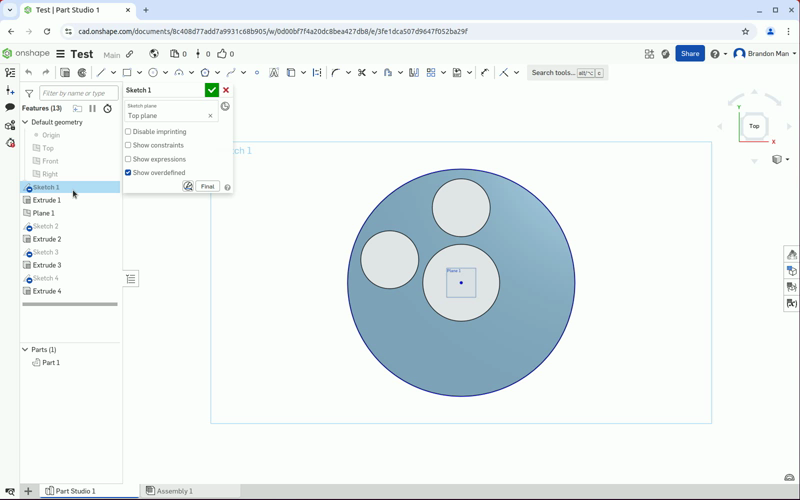
mouse_move(229, 92)
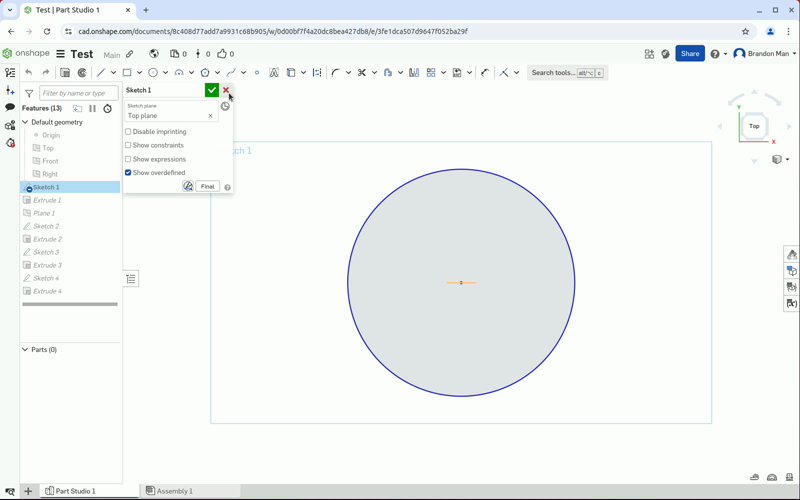
click(229, 92)
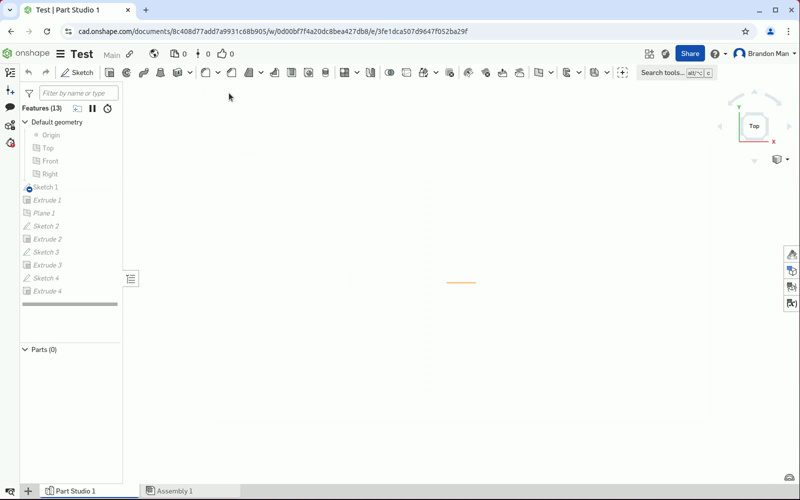
key(shift+s)
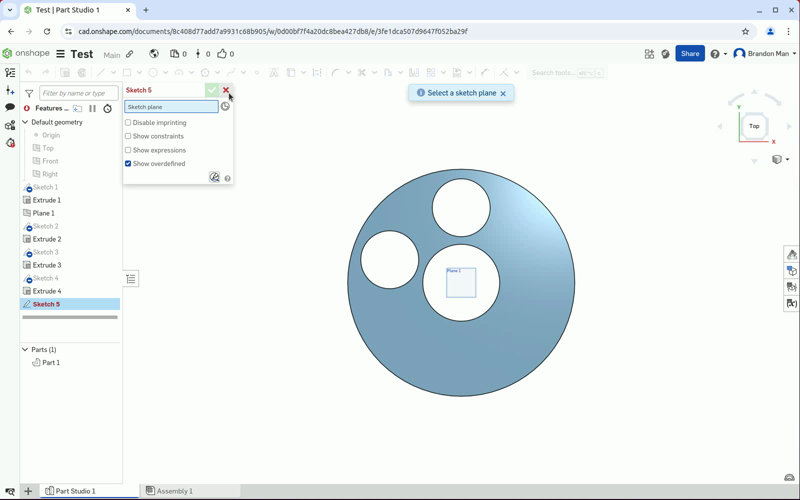
mouse_move(73, 215)
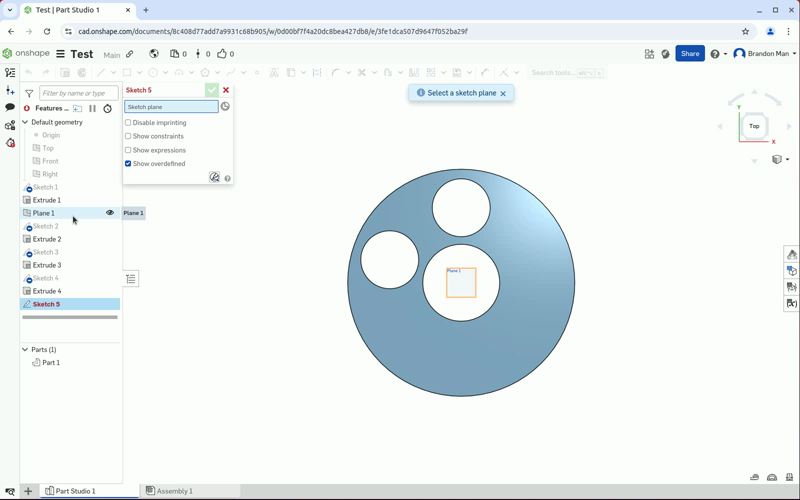
click(73, 215)
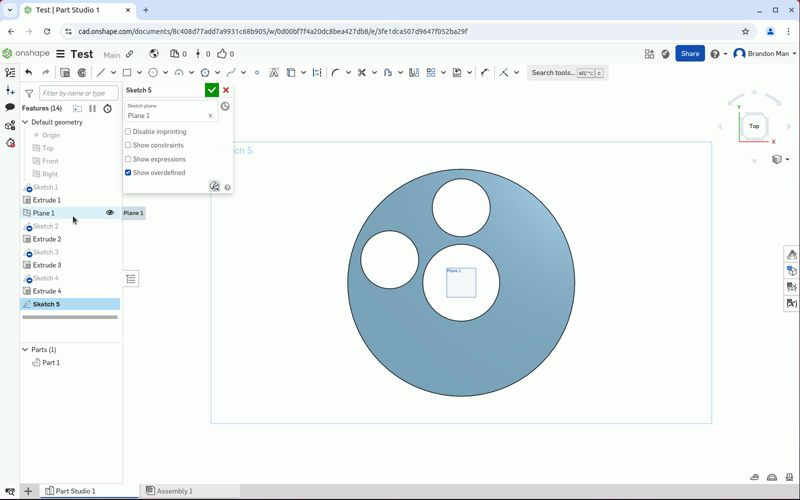
mouse_move(73, 352)
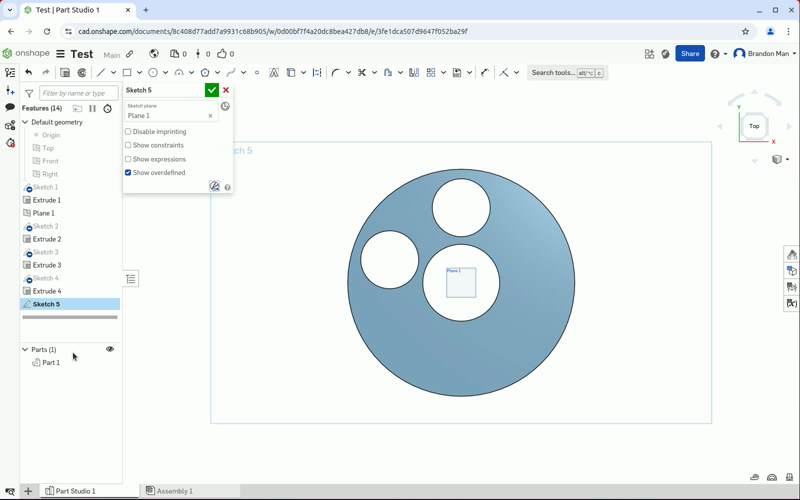
key(y)
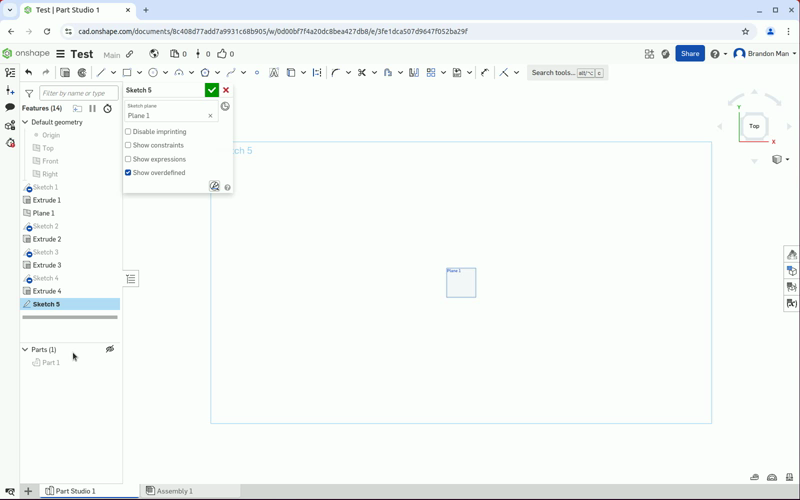
key(c)
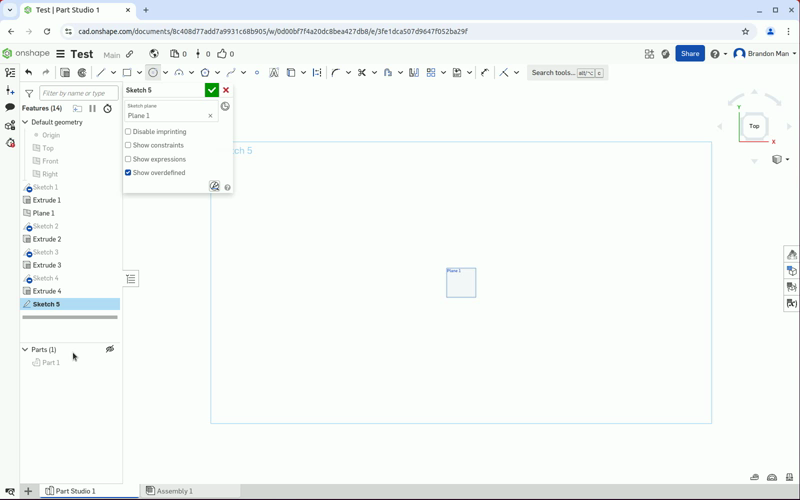
key_down(shift)
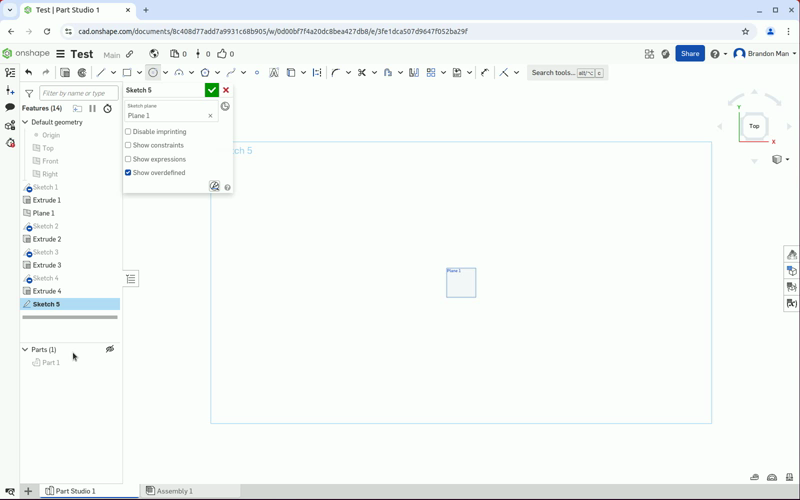
mouse_move(416, 343)
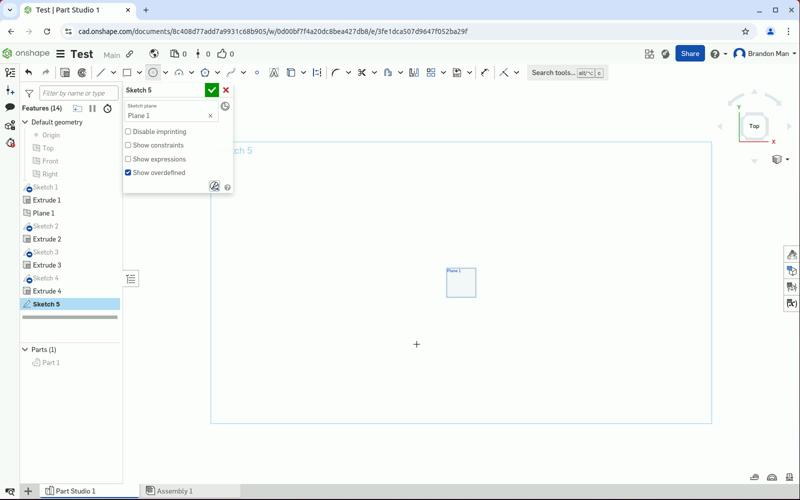
click(416, 343)
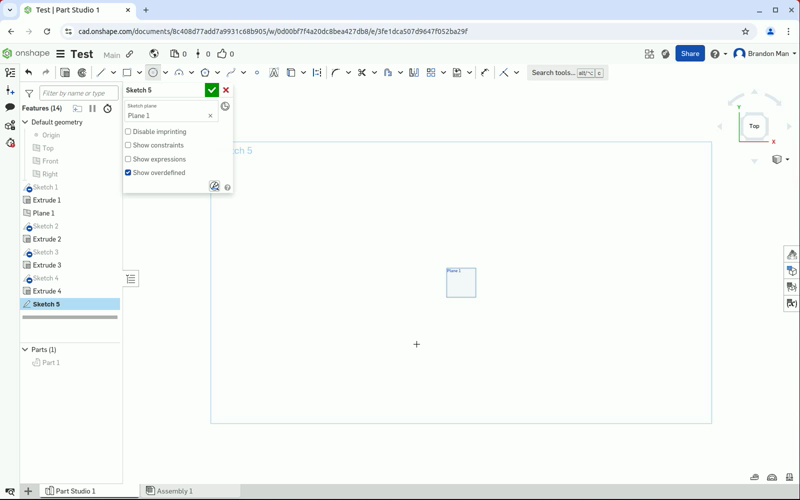
key_up(shift)
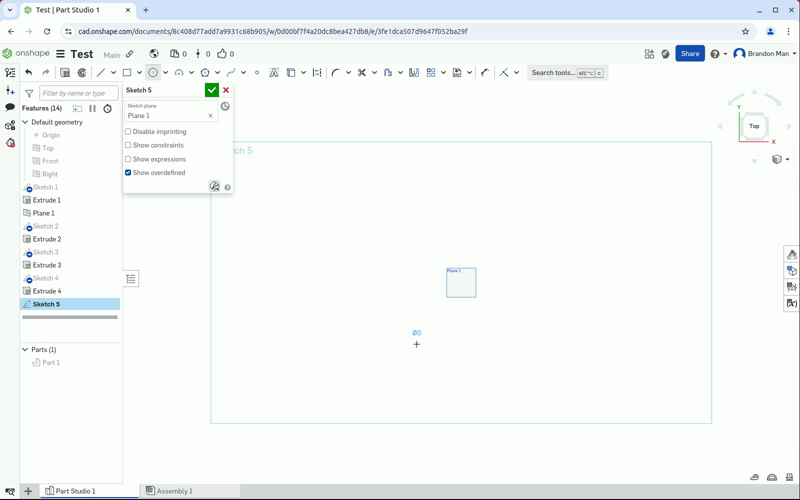
mouse_move(445, 343)
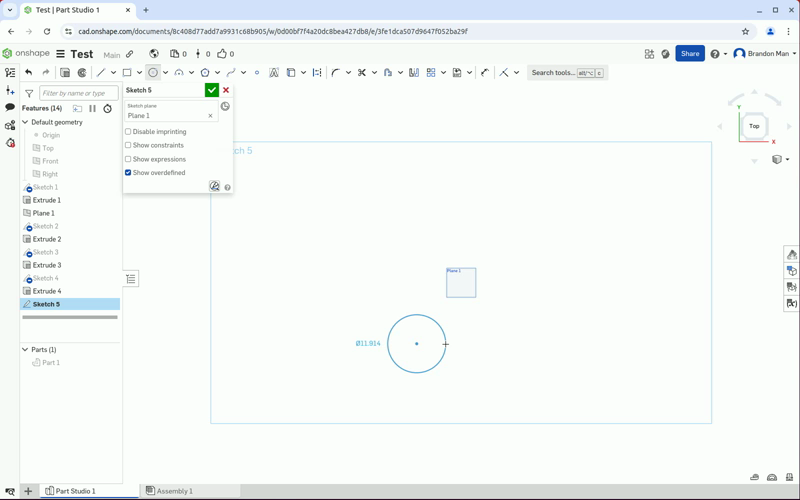
click(445, 343)
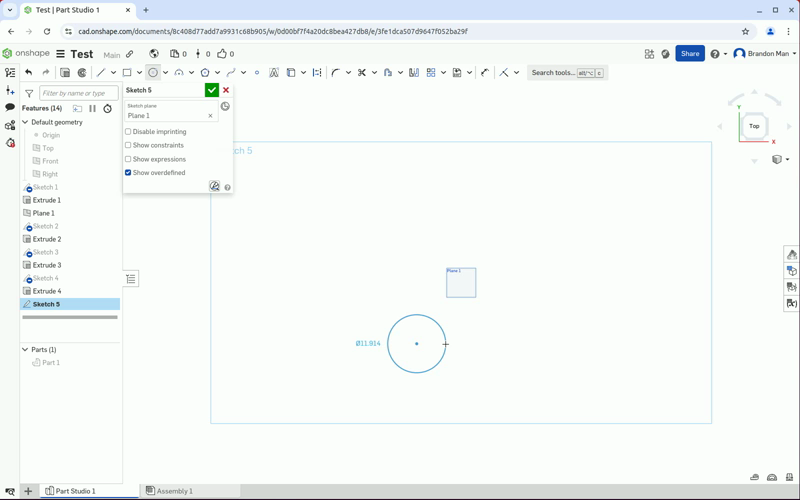
key(esc)
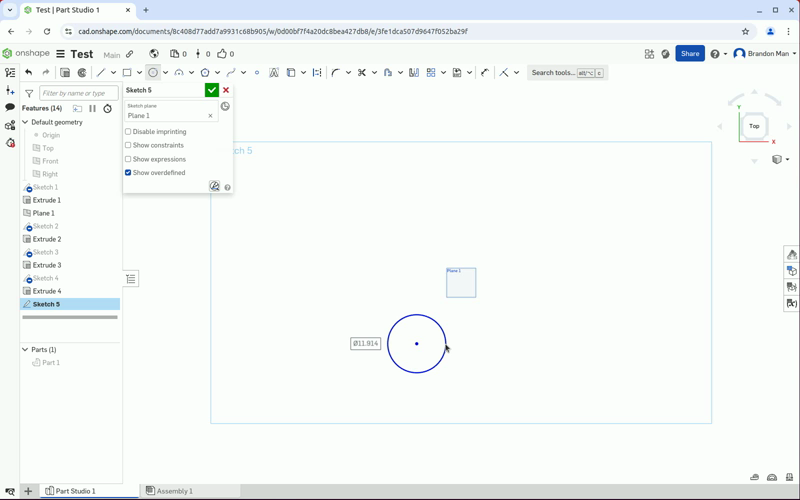
mouse_move(420, 349)
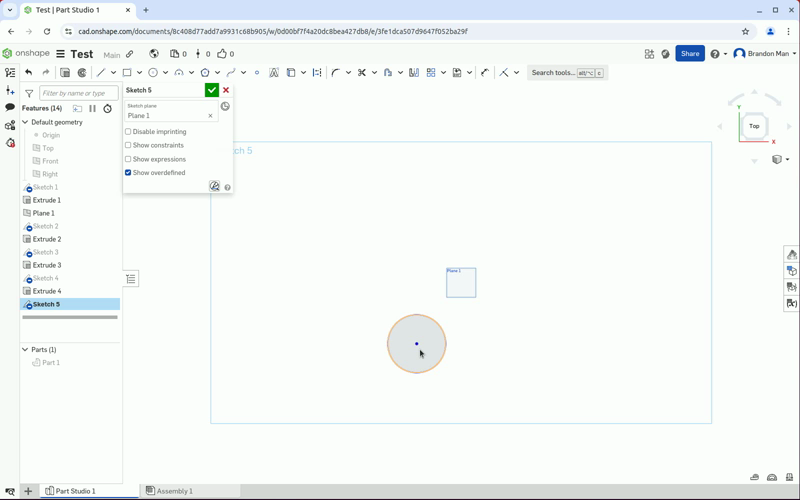
click(420, 349)
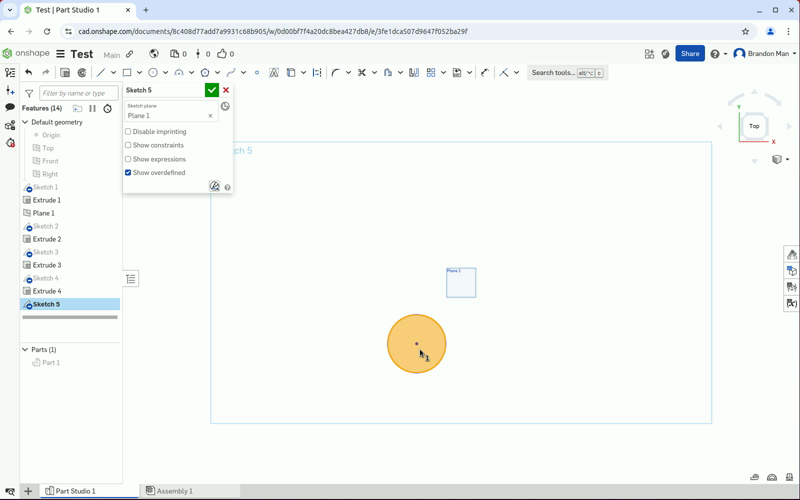
mouse_move(73, 352)
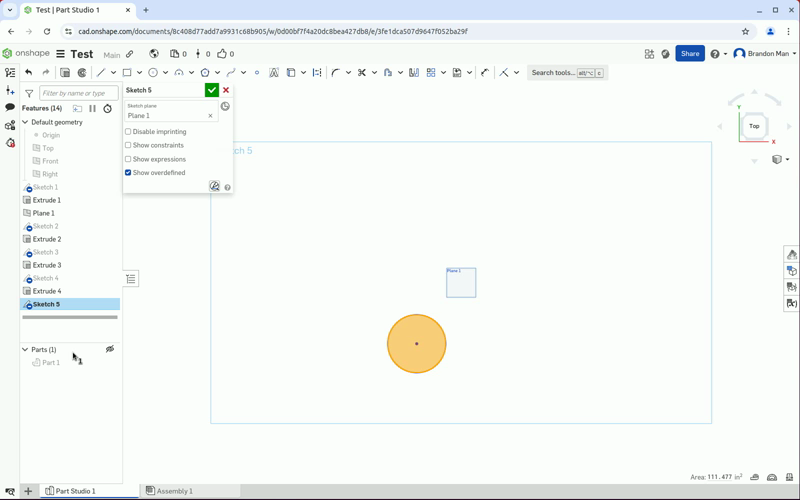
key(shift+y)
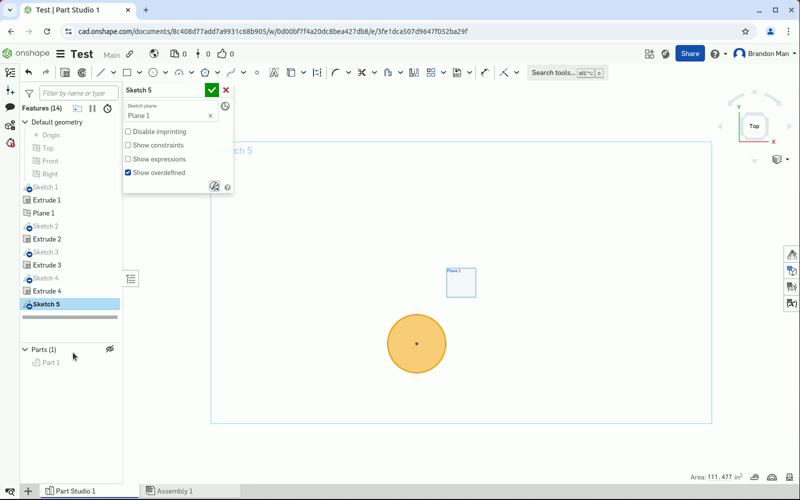
key(shift+e)
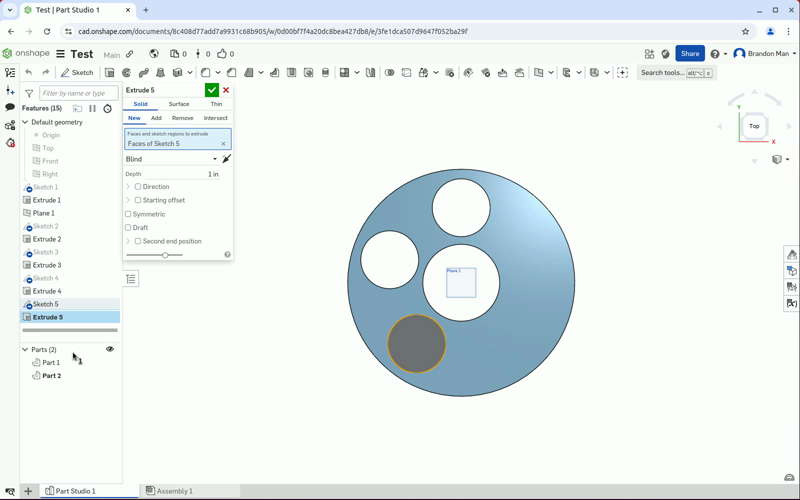
mouse_move(143, 106)
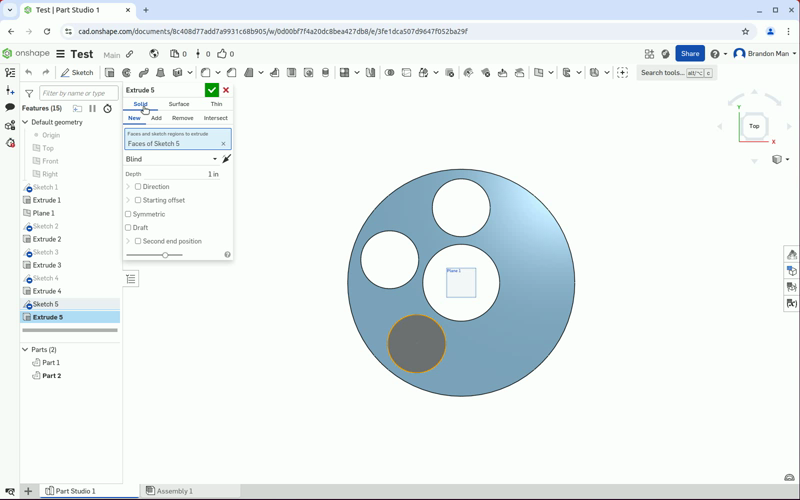
click(143, 106)
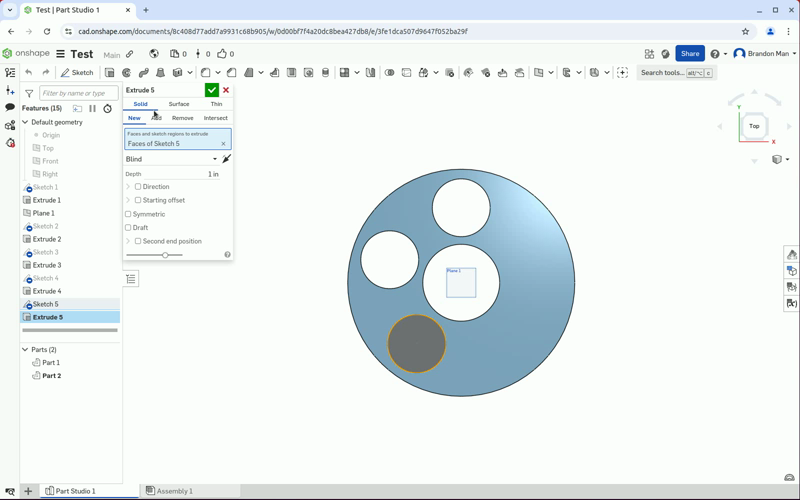
mouse_move(186, 120)
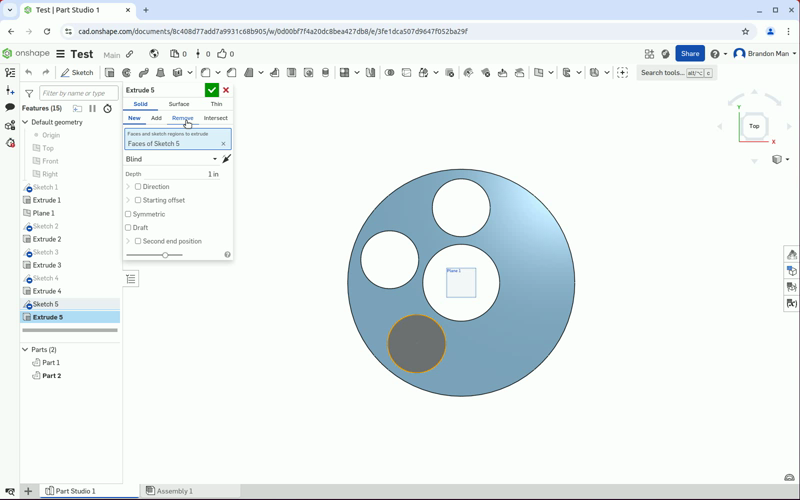
click(186, 120)
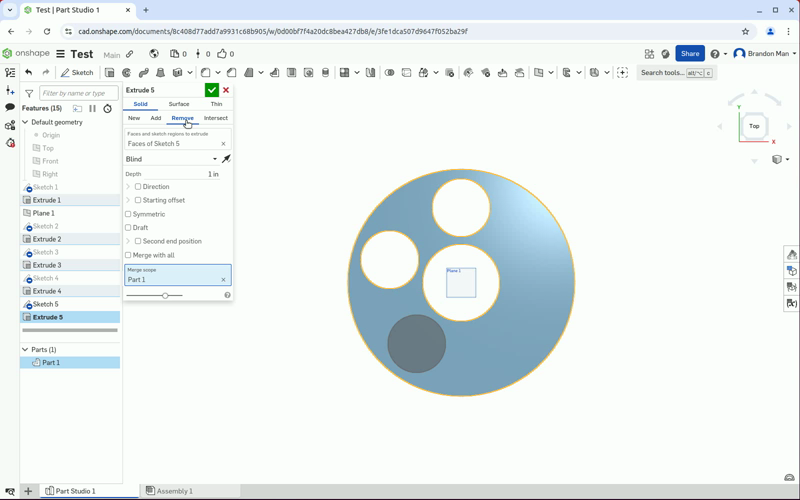
key(tab, 4)
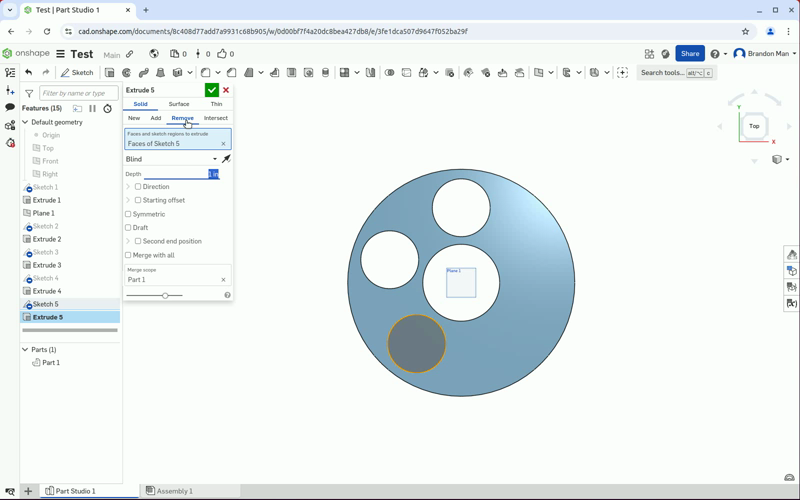
text(8.184)
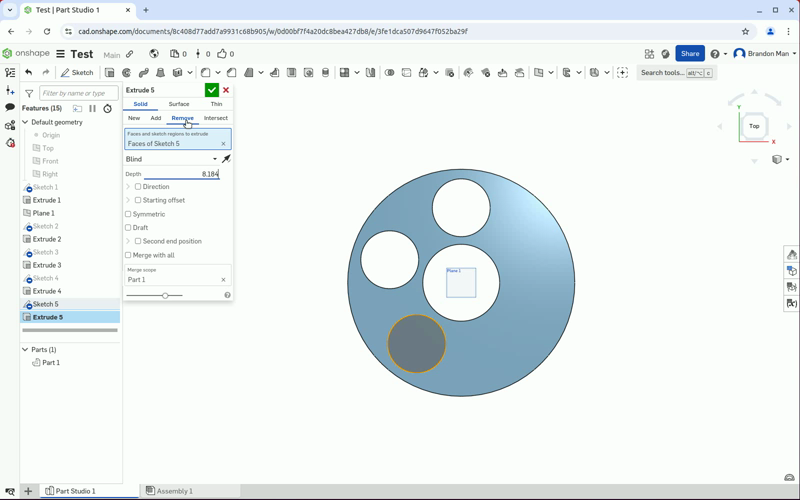
key(tab, 6)
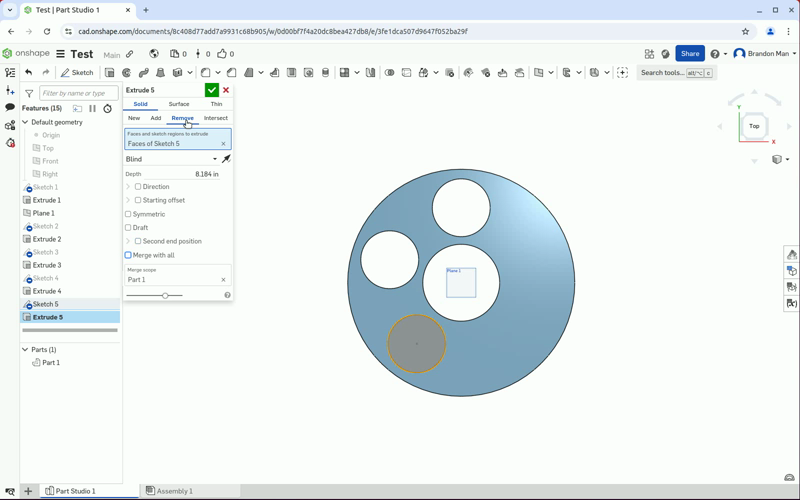
key(space)
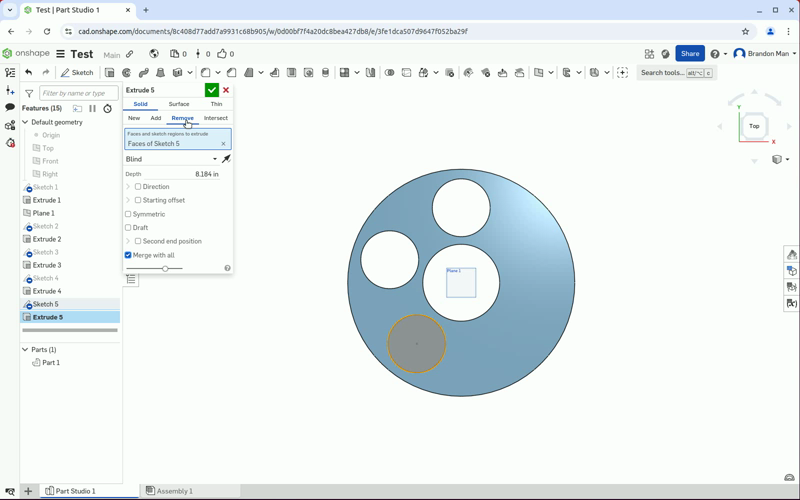
key(enter)
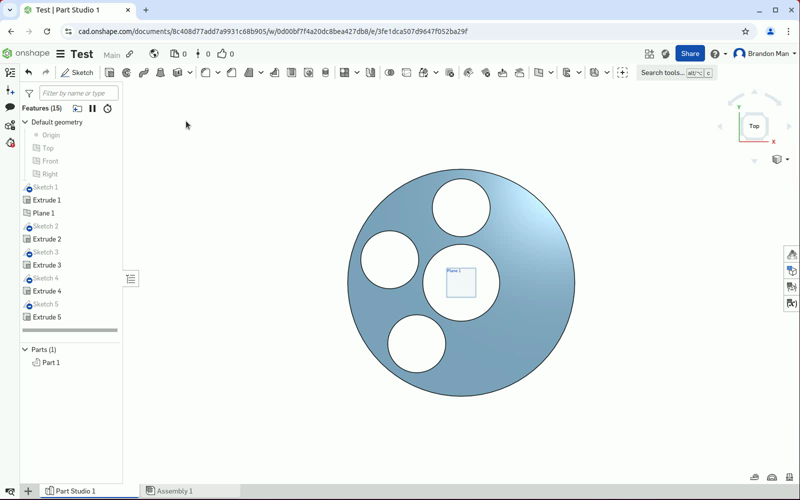
key(shift+h)
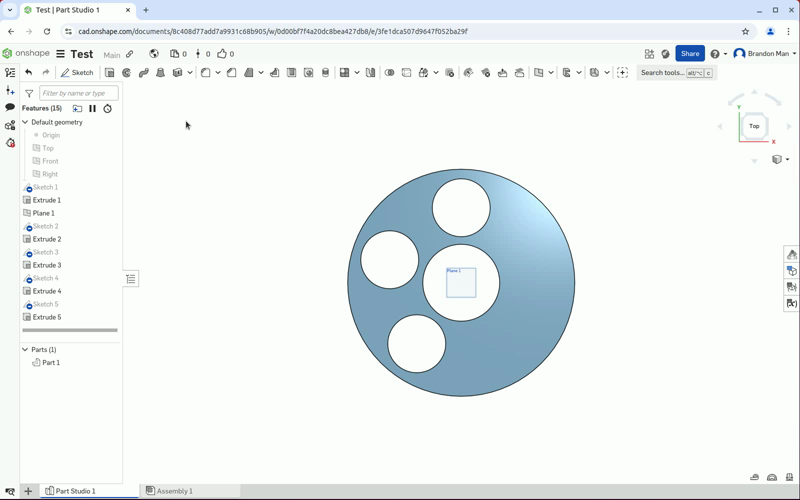
key(shift+h)
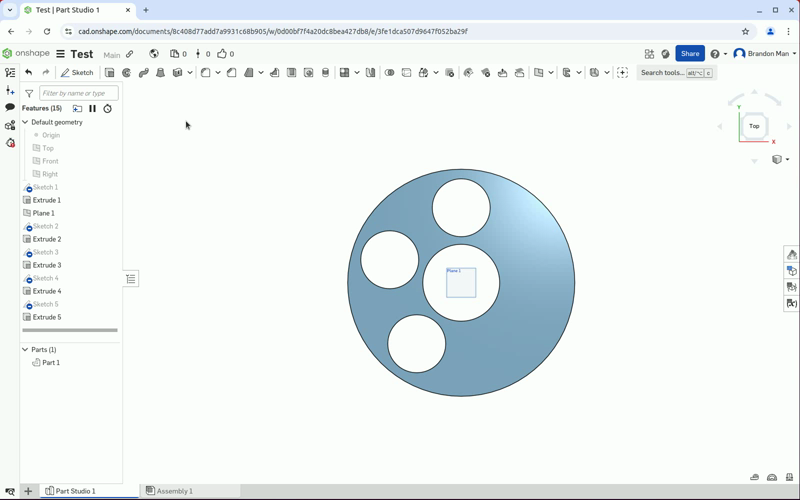
mouse_move(73, 189)
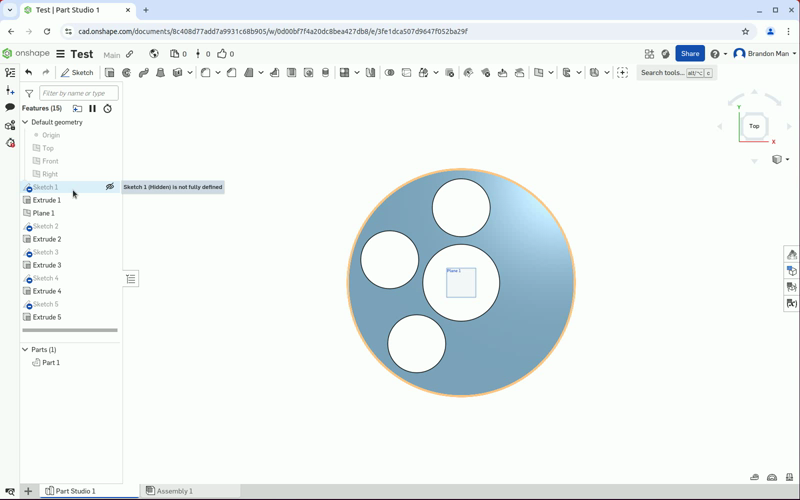
click(73, 189)
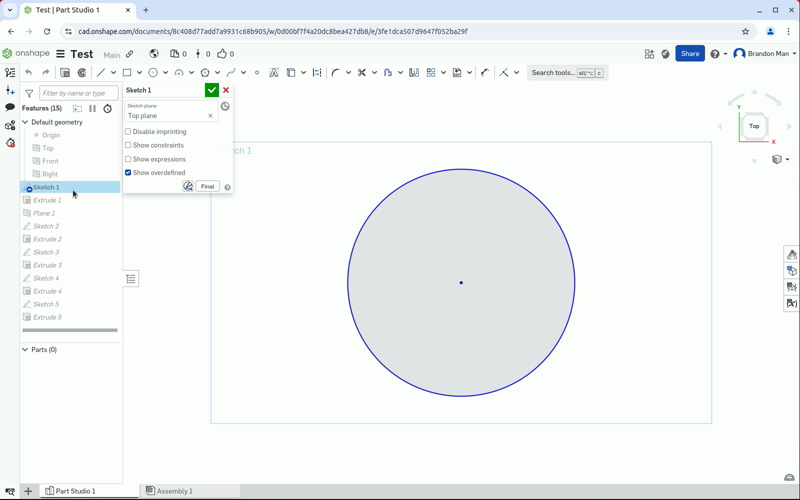
mouse_move(229, 92)
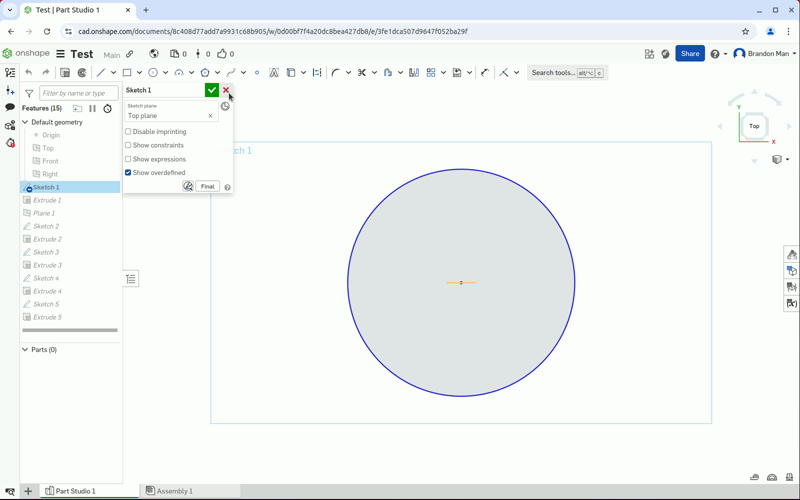
click(229, 92)
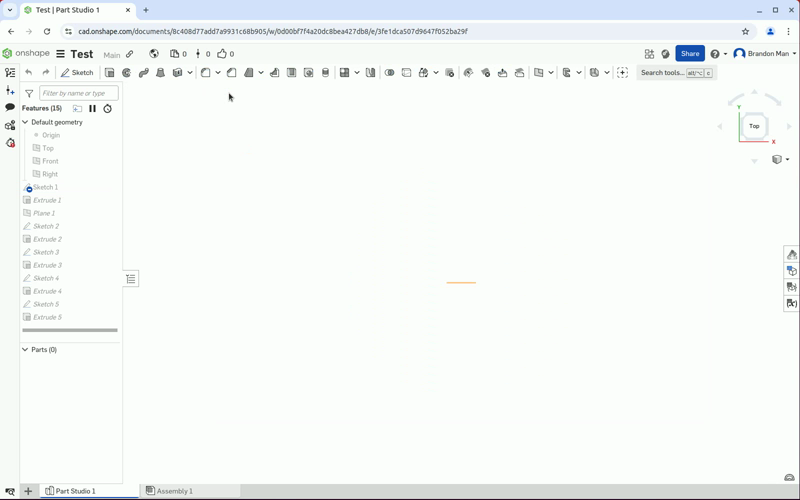
key(shift+s)
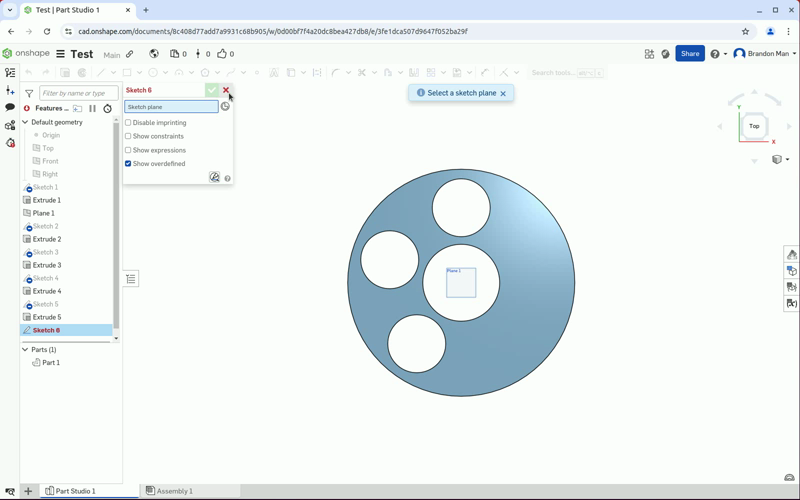
mouse_move(69, 215)
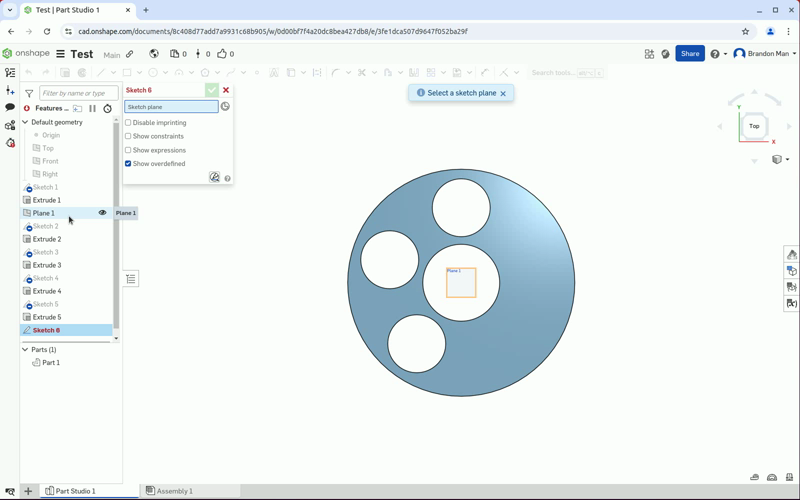
click(69, 215)
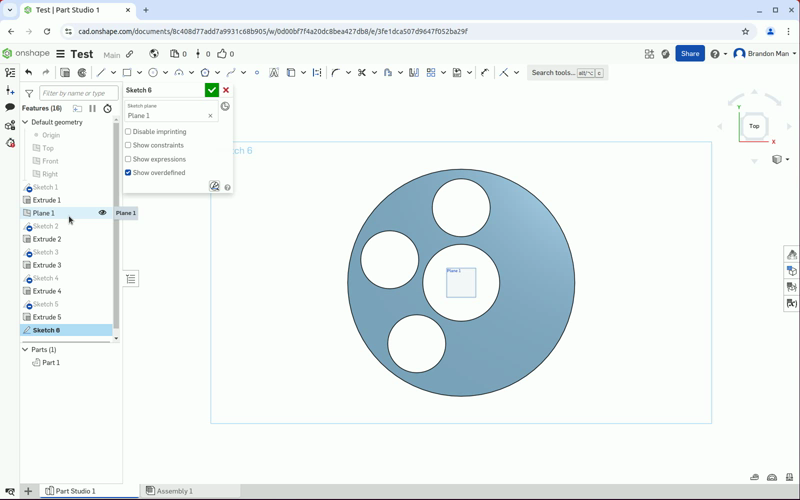
mouse_move(73, 352)
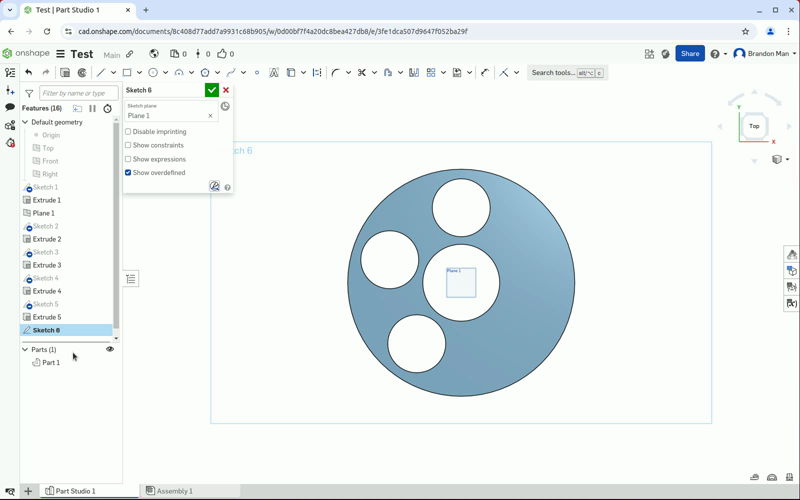
key(y)
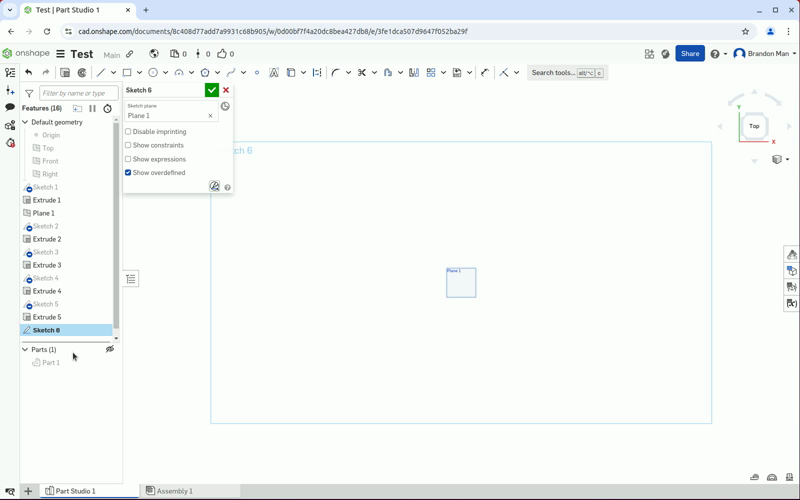
key(c)
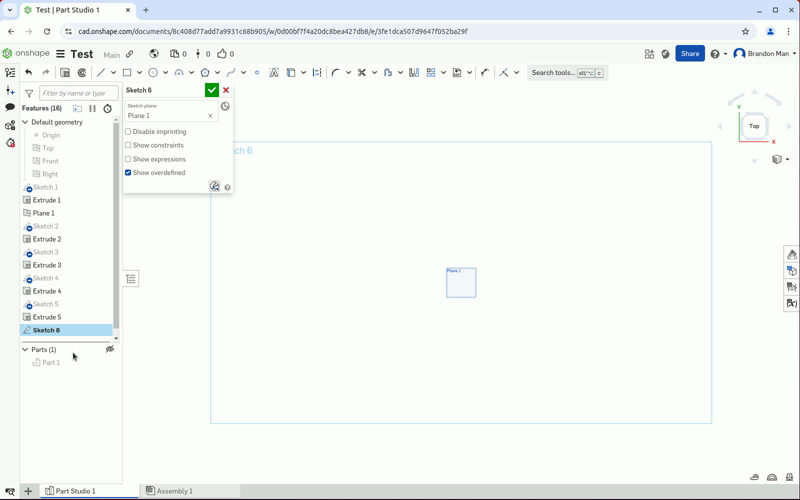
key_down(shift)
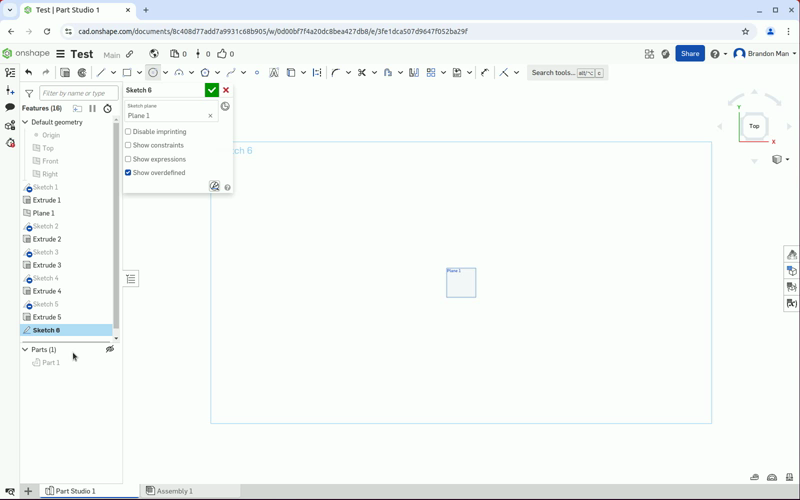
mouse_move(505, 343)
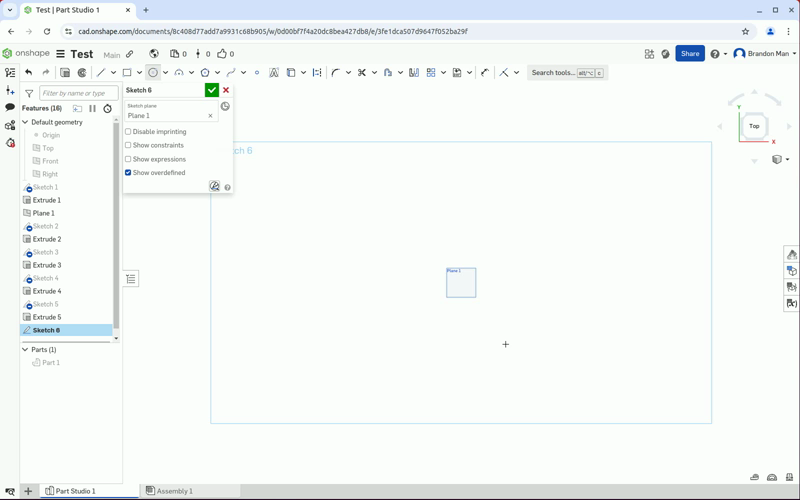
click(505, 343)
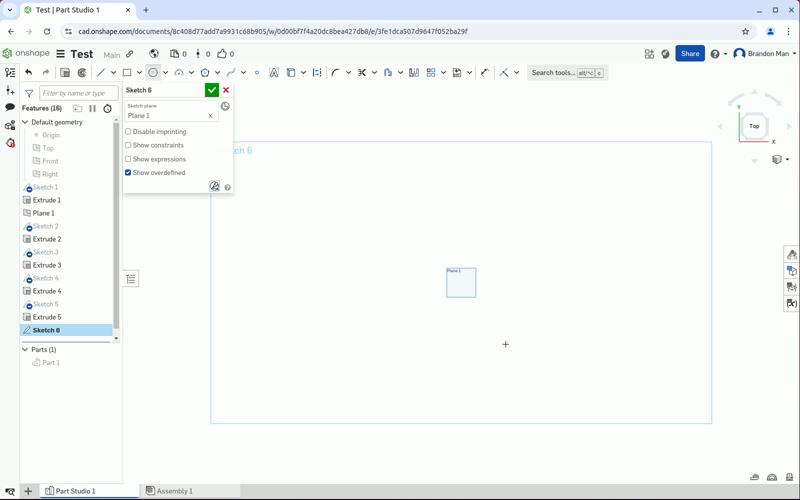
key_up(shift)
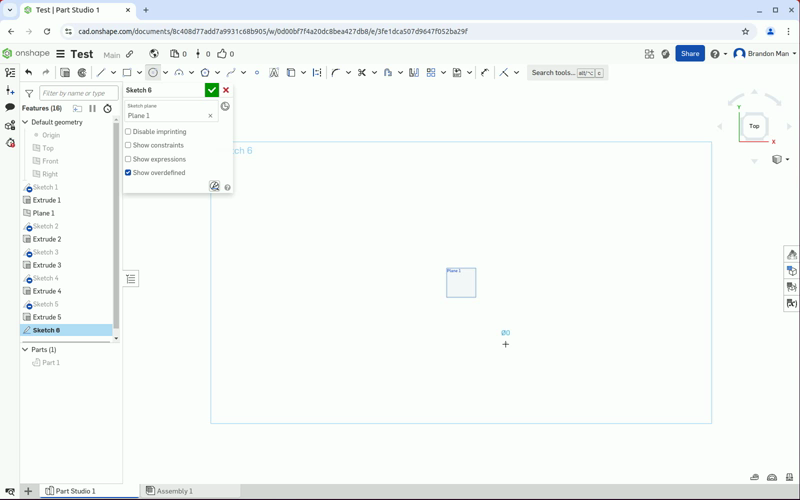
mouse_move(534, 343)
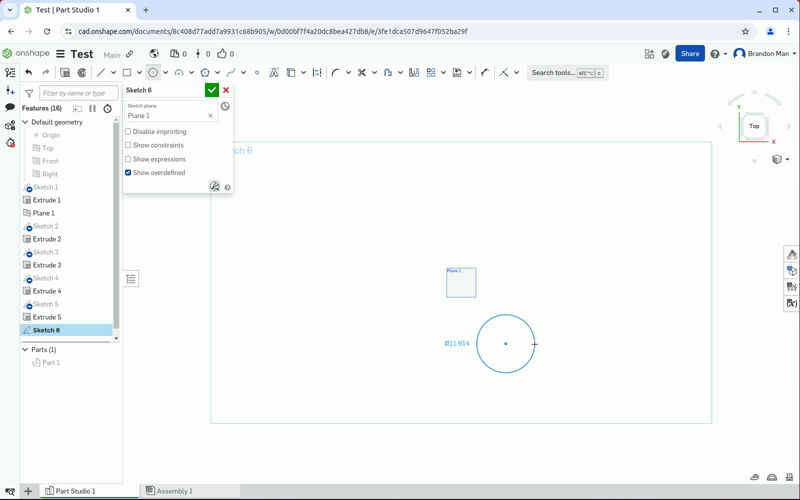
click(534, 343)
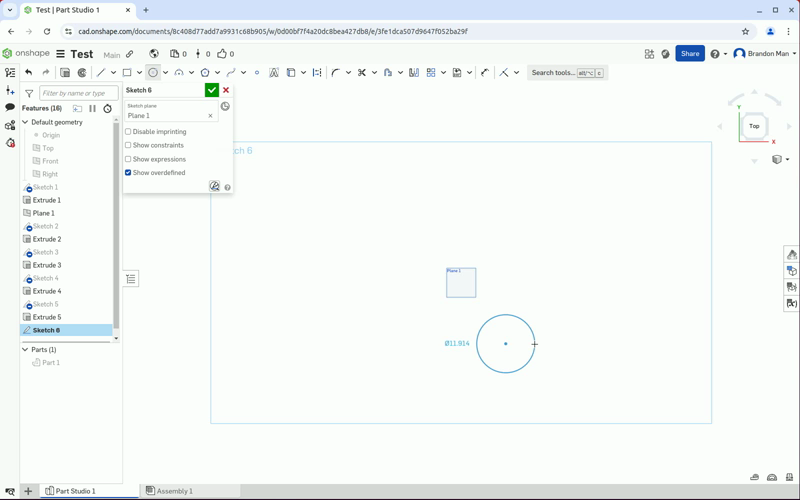
key(esc)
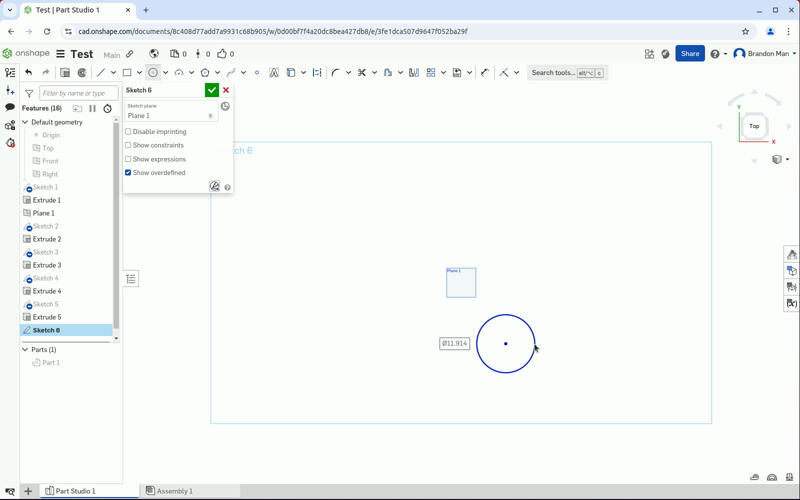
mouse_move(498, 345)
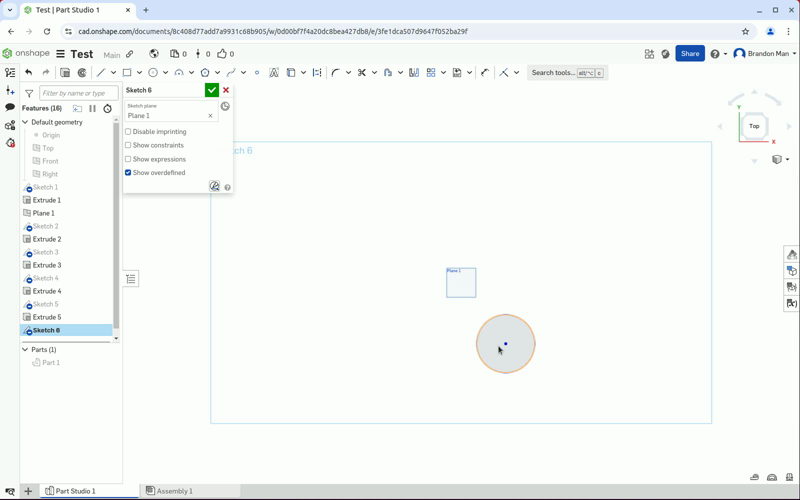
click(498, 345)
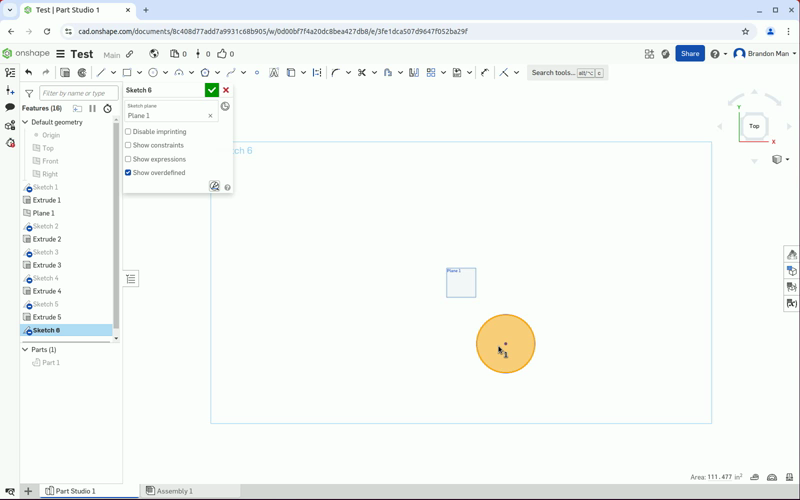
mouse_move(73, 352)
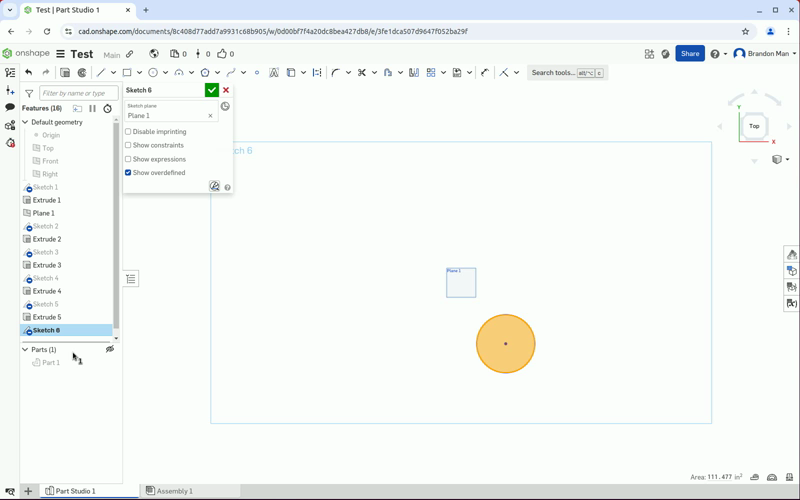
key(shift+y)
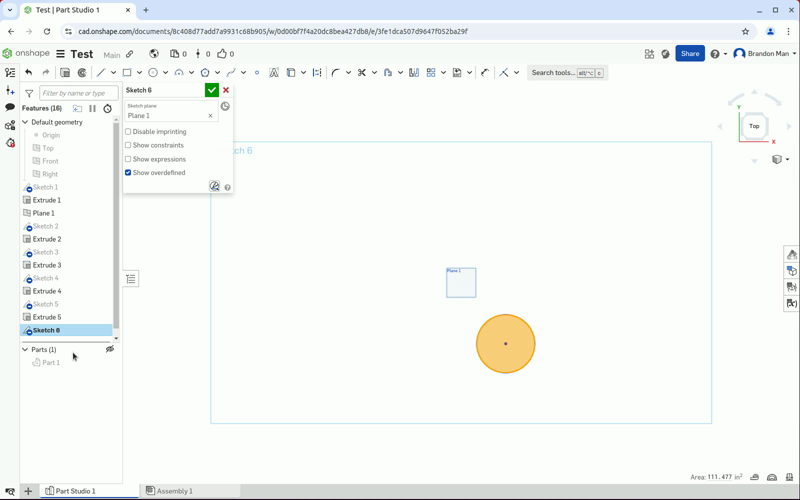
key(shift+e)
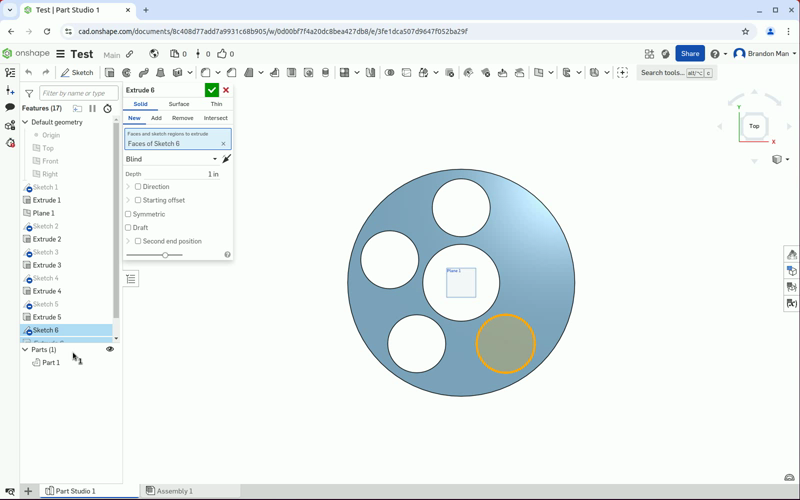
mouse_move(143, 106)
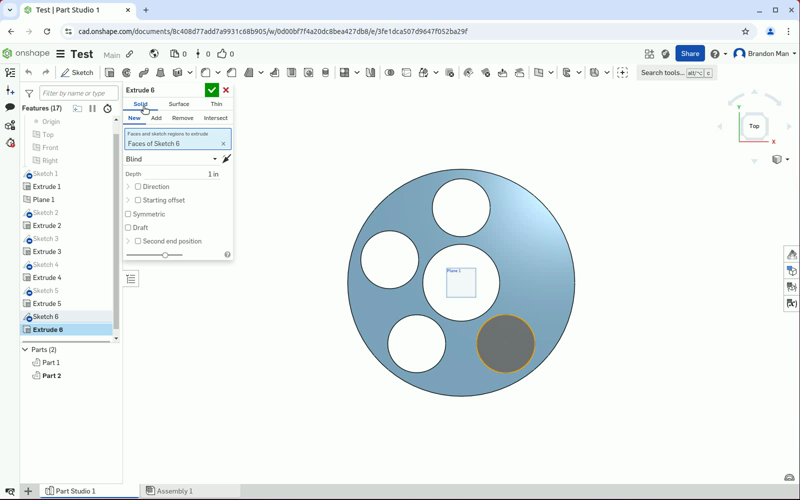
click(143, 106)
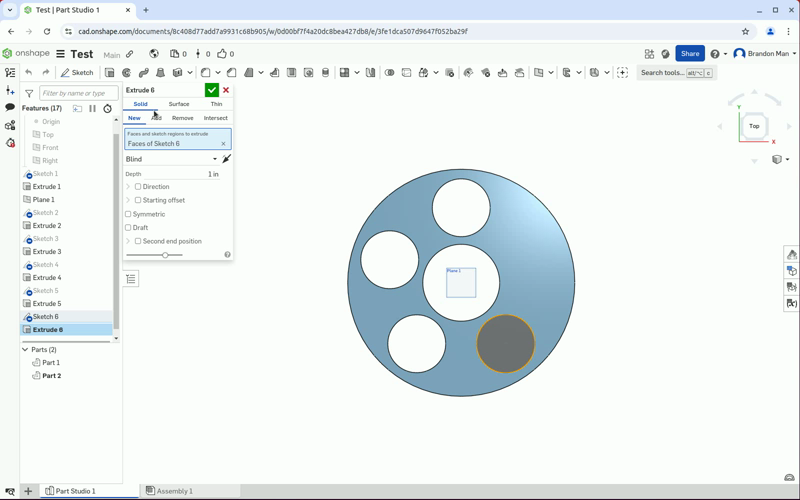
mouse_move(186, 120)
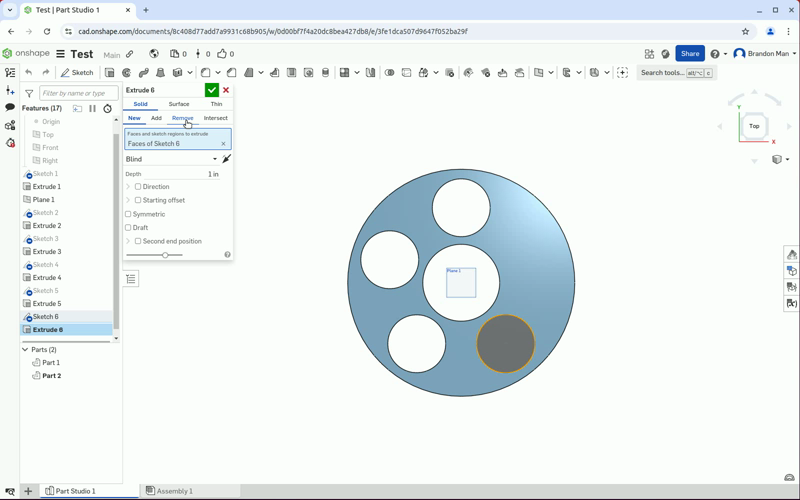
click(186, 120)
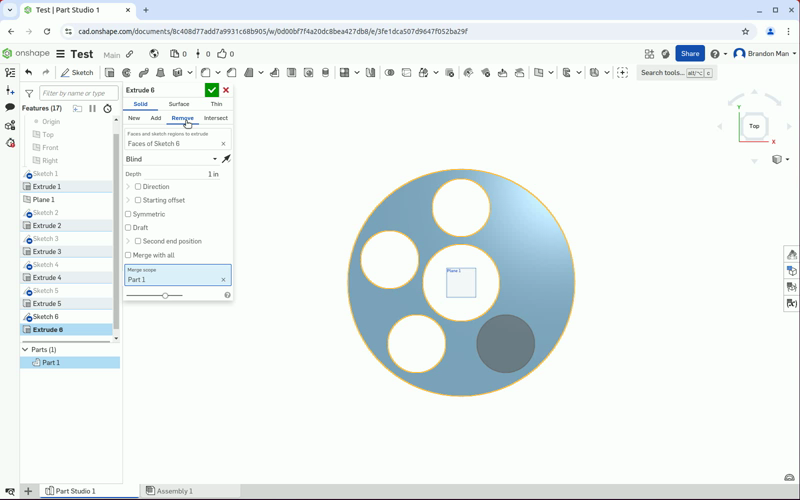
key(tab, 4)
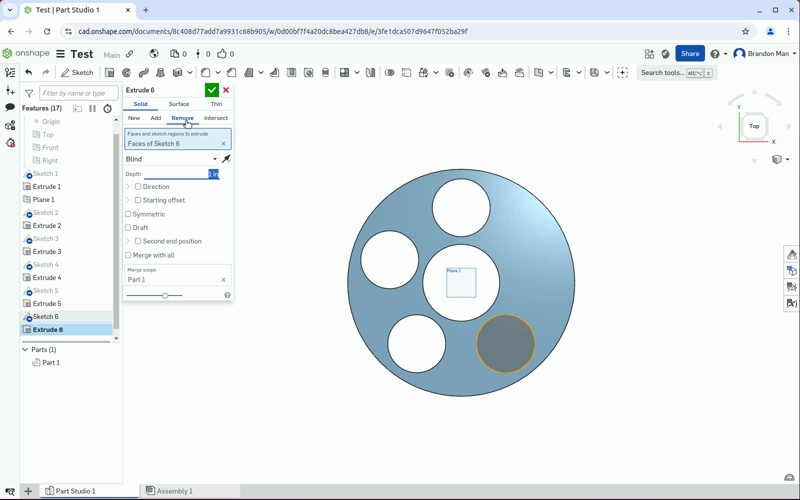
text(8.184)
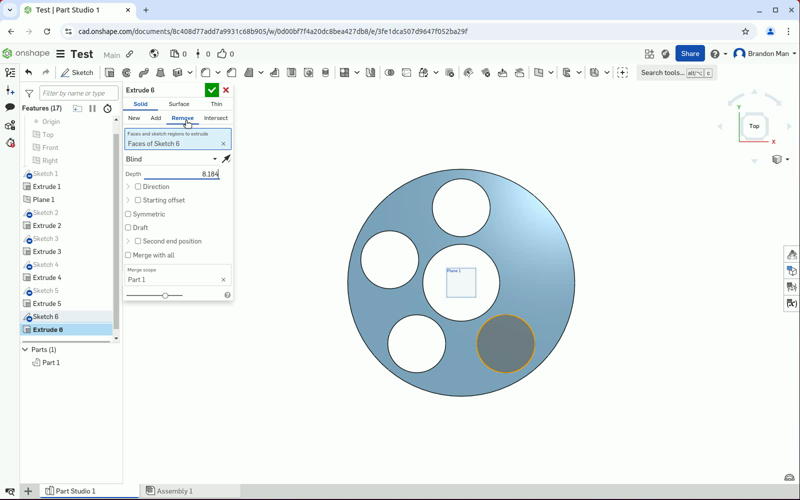
key(tab, 6)
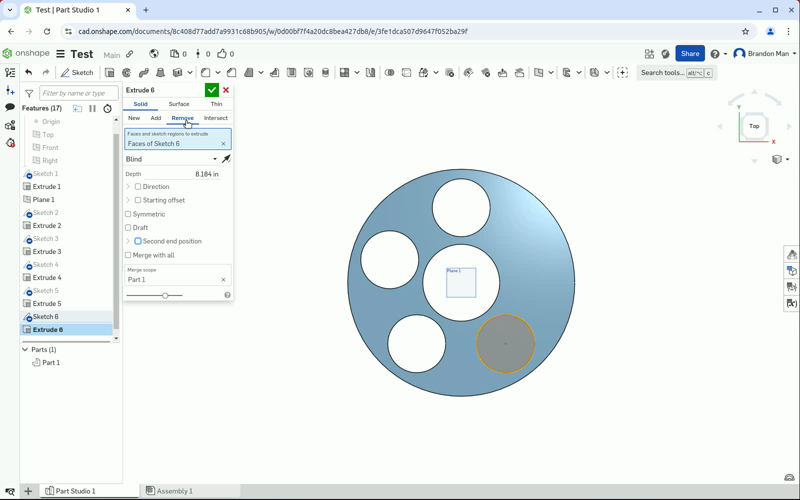
key(space)
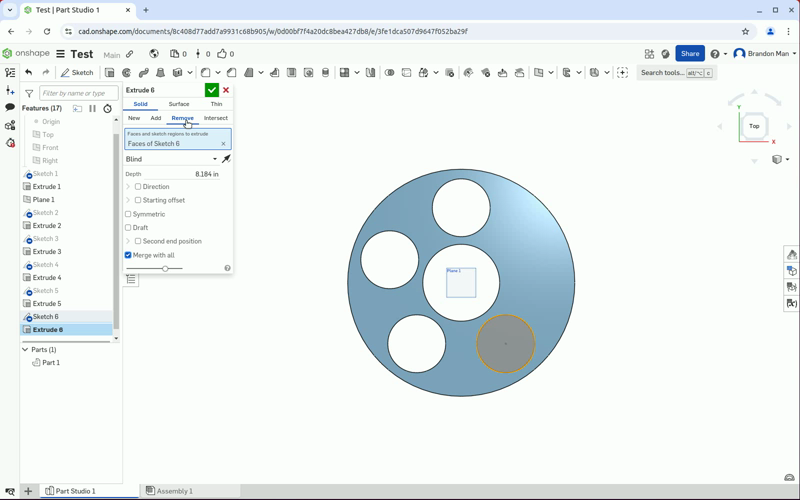
key(enter)
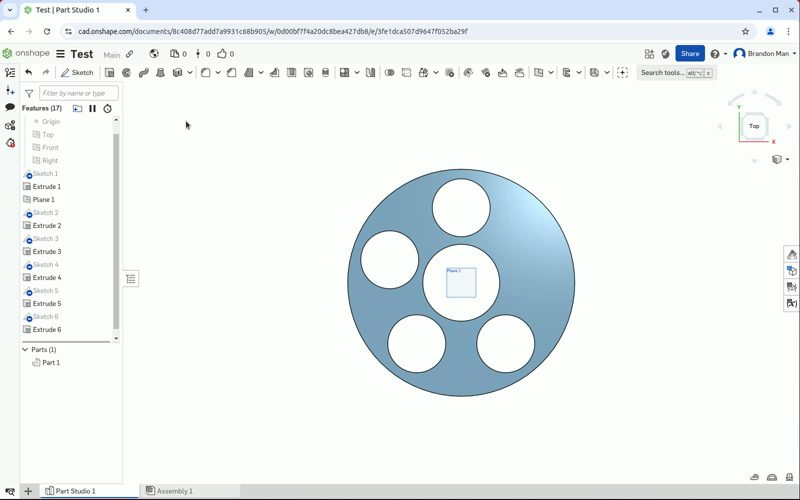
key(shift+h)
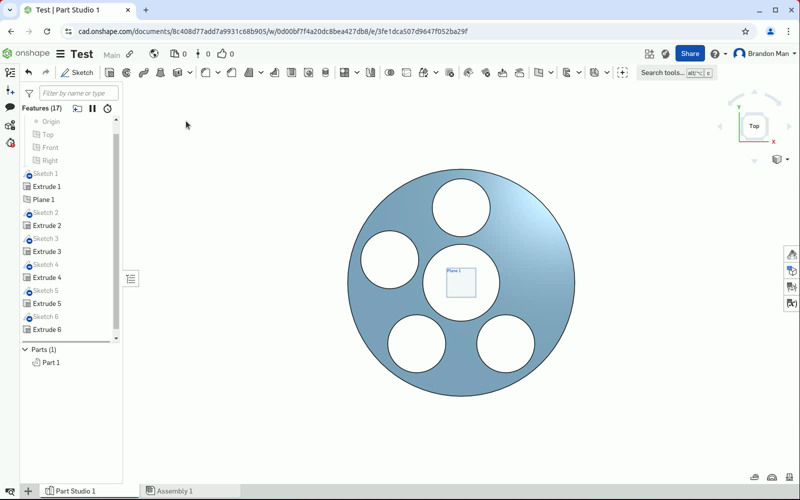
key(shift+h)
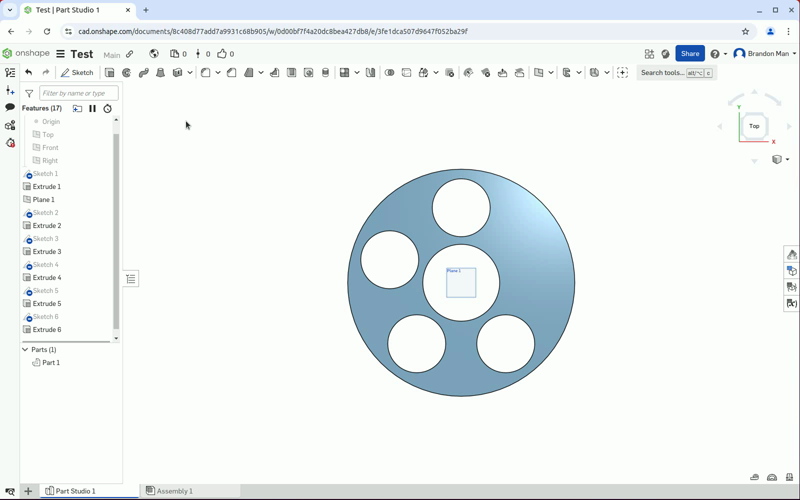
mouse_move(69, 176)
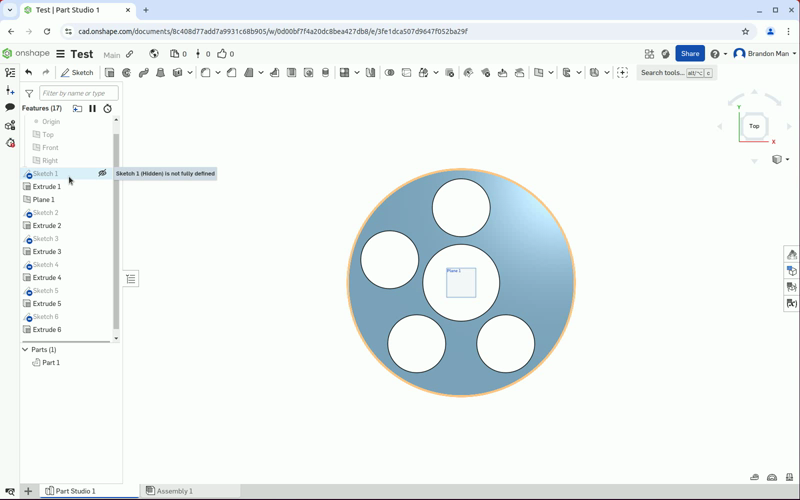
click(69, 176)
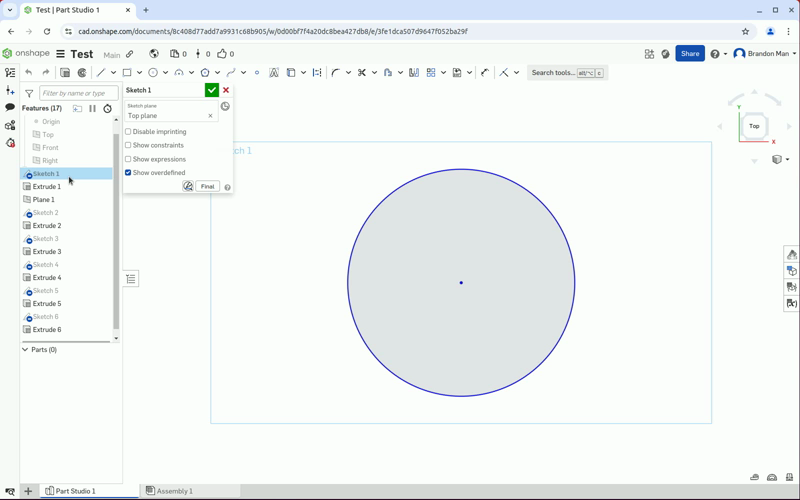
mouse_move(229, 92)
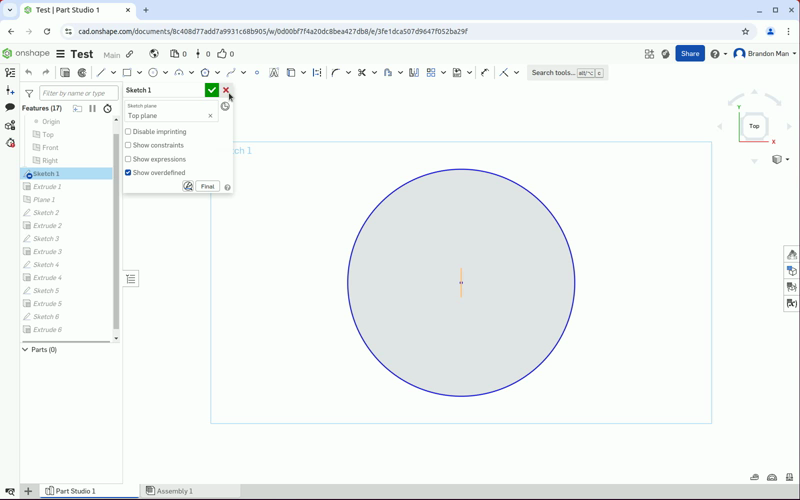
click(229, 92)
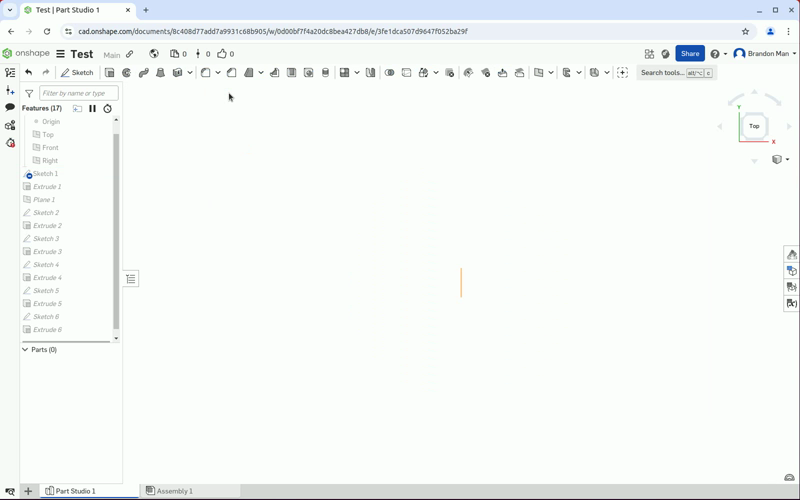
key(shift+s)
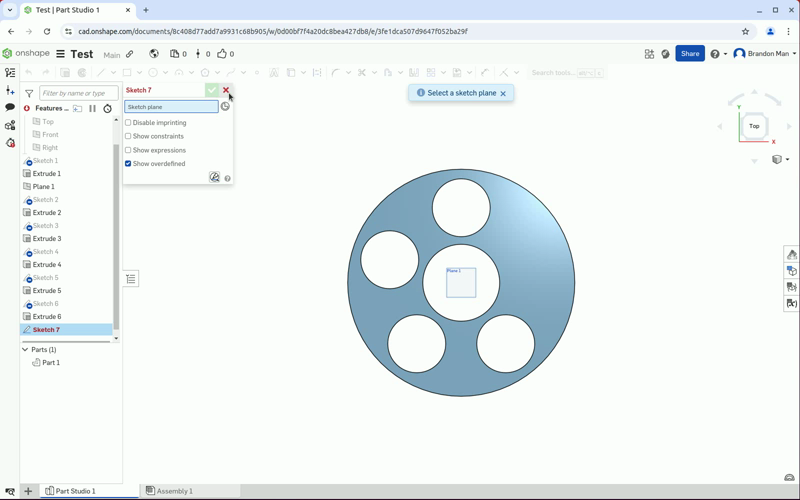
mouse_move(69, 189)
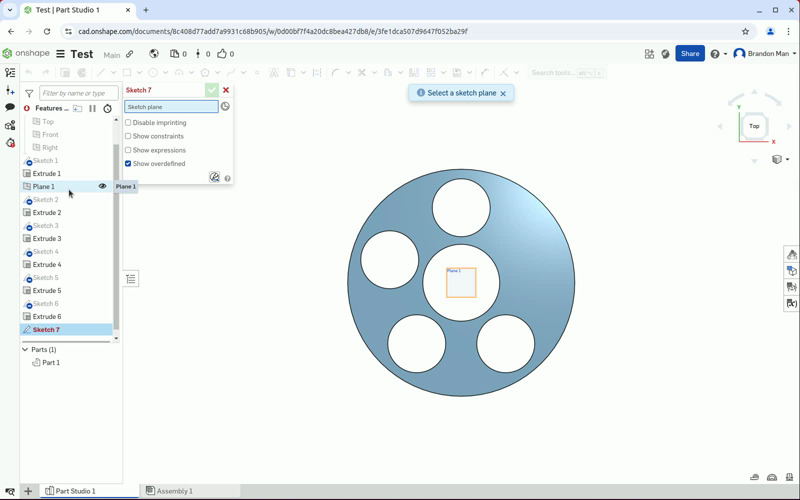
click(69, 189)
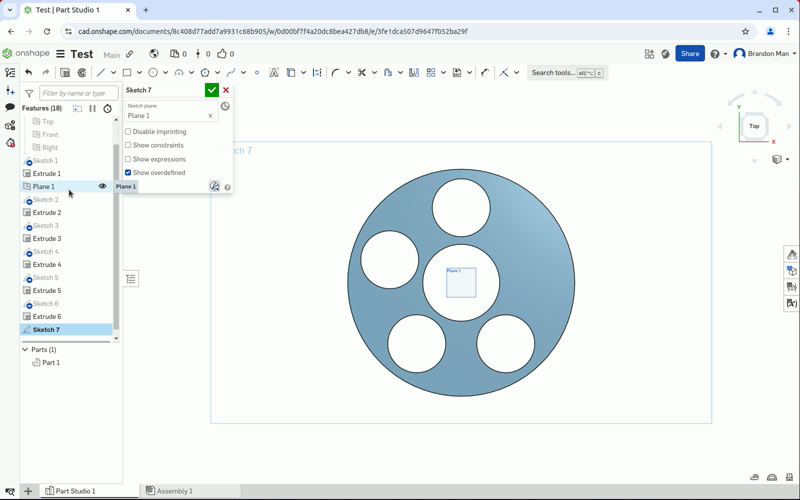
mouse_move(73, 352)
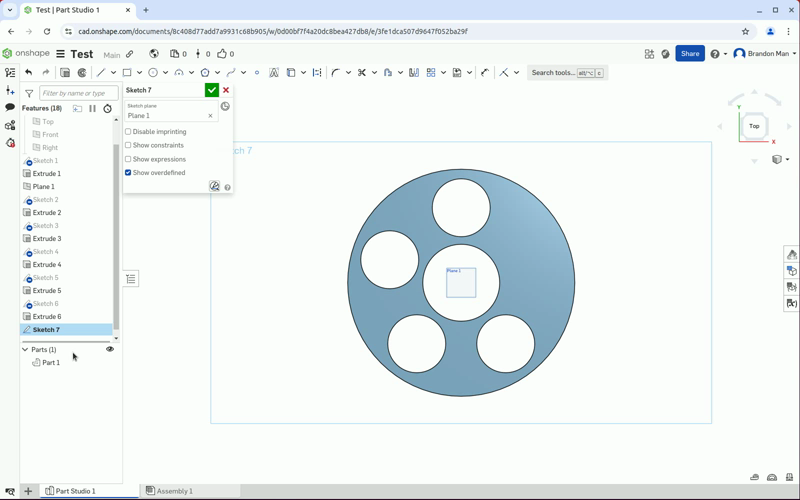
key(y)
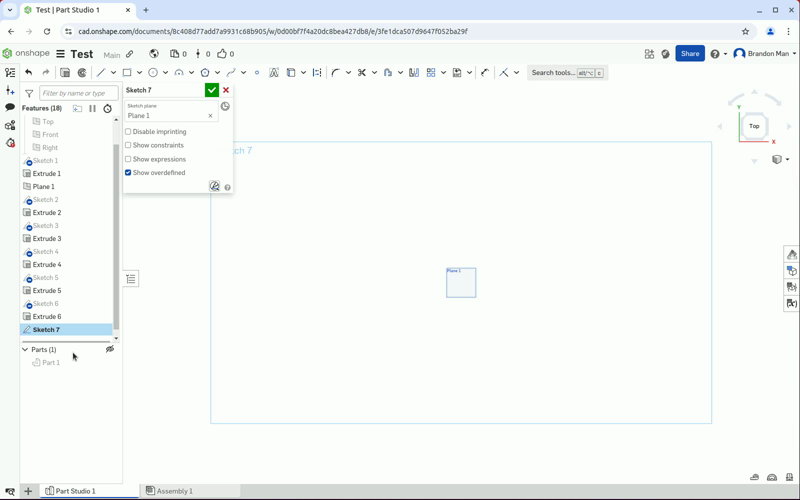
key(c)
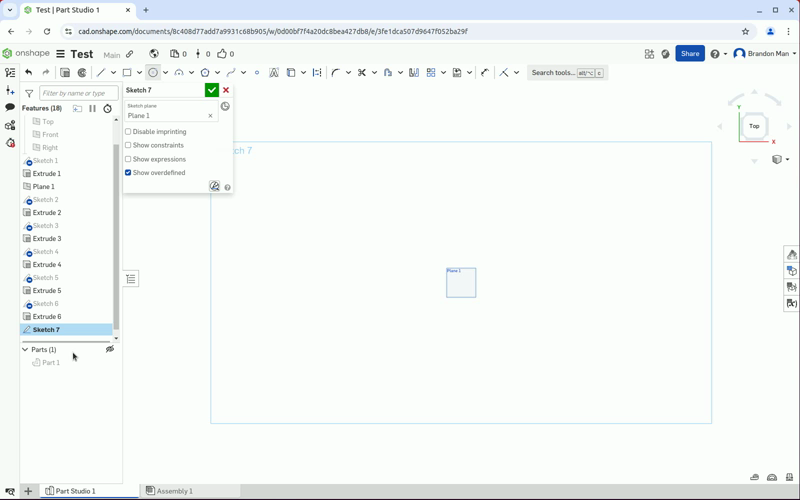
key_down(shift)
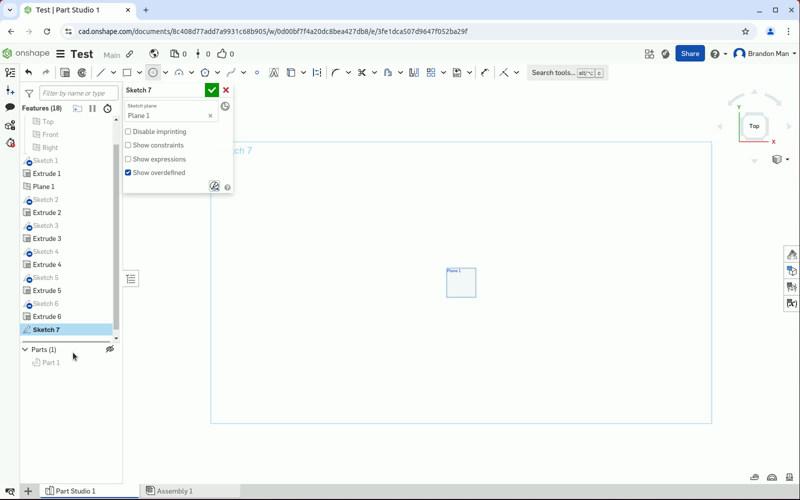
mouse_move(532, 259)
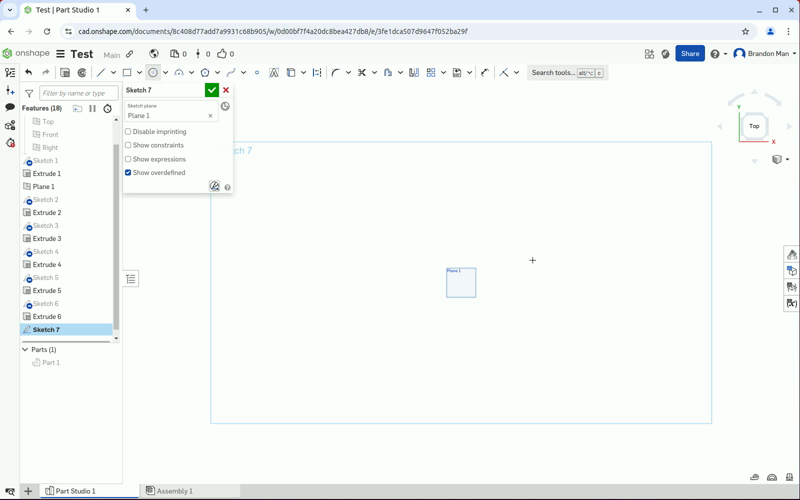
click(532, 259)
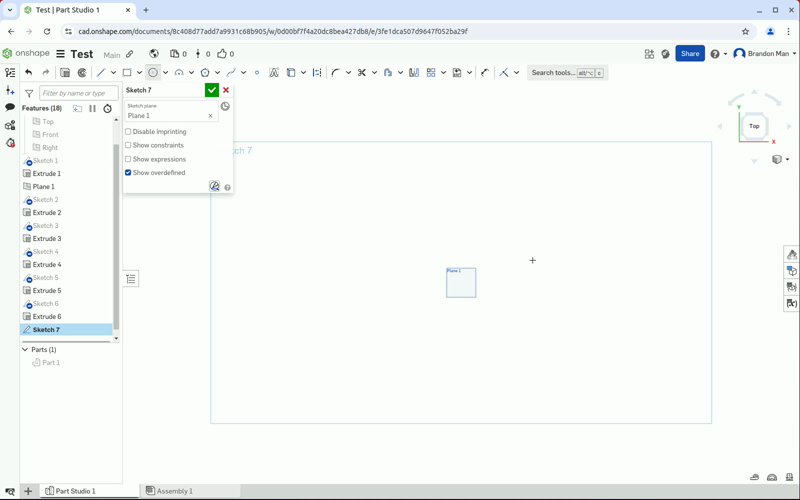
key_up(shift)
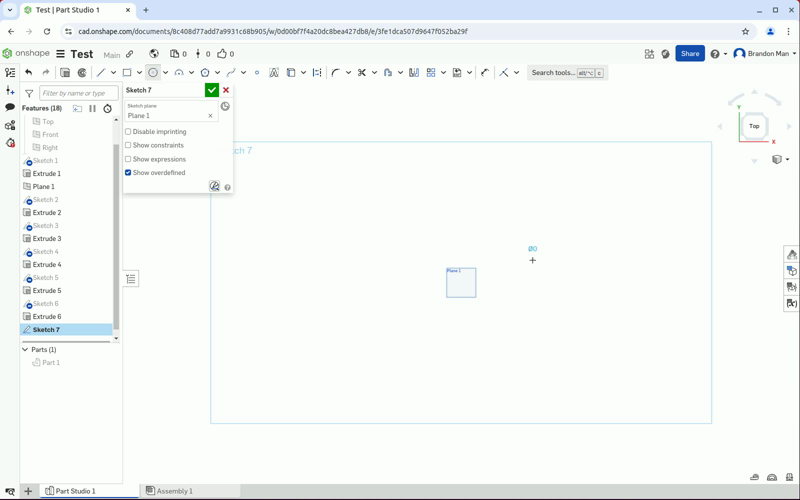
mouse_move(561, 259)
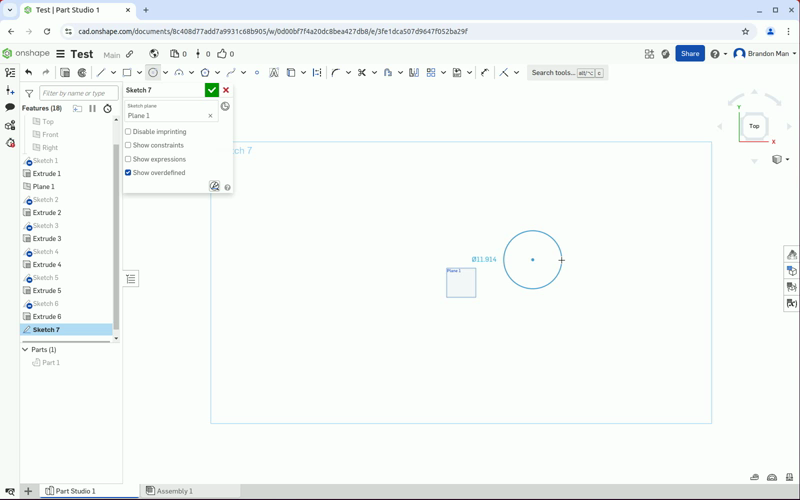
click(561, 259)
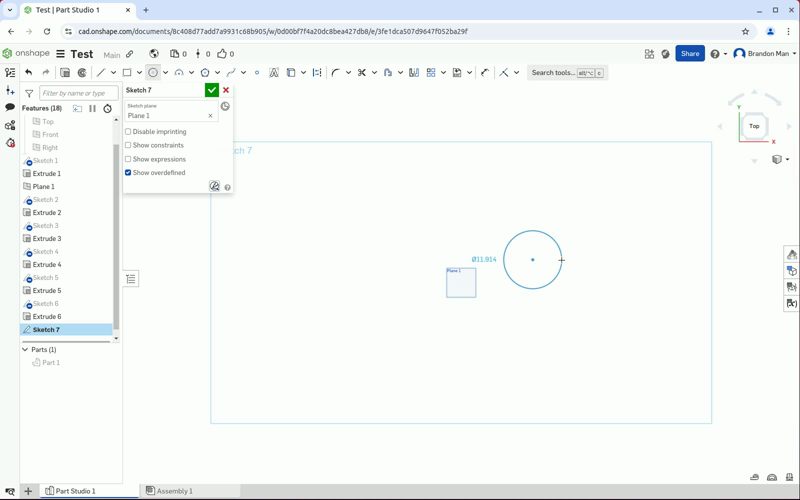
key(esc)
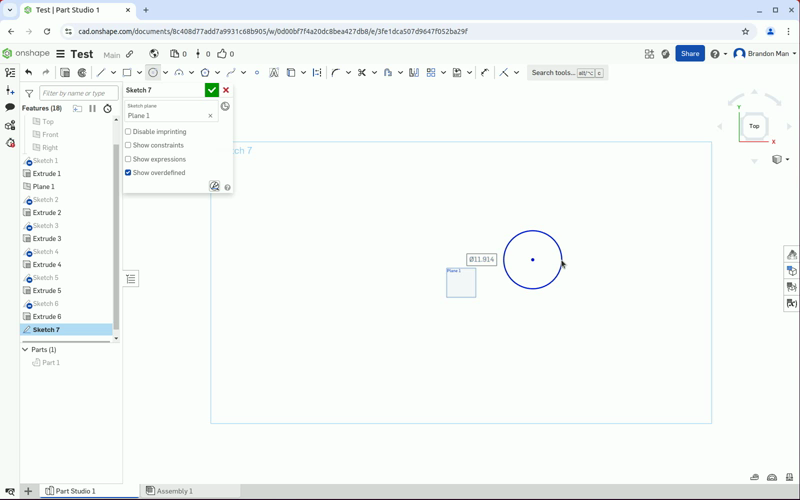
mouse_move(546, 273)
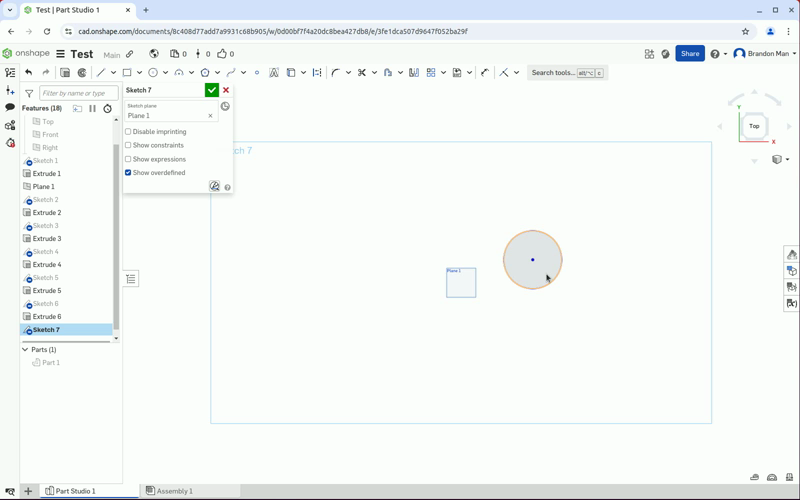
click(546, 273)
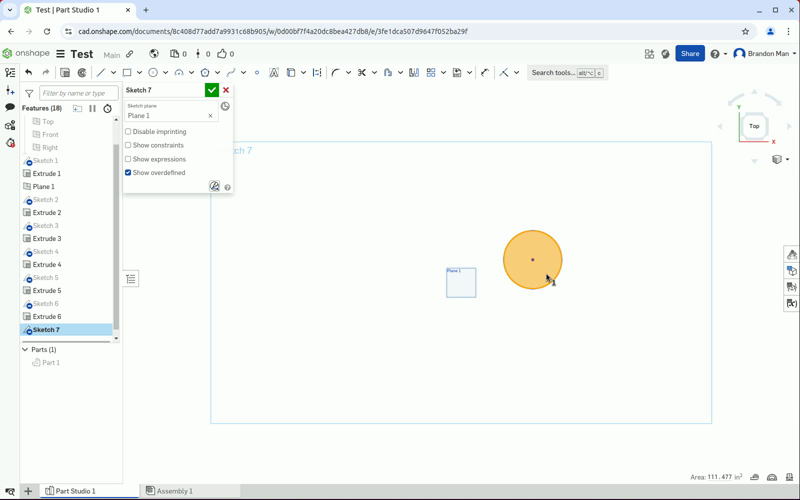
mouse_move(73, 352)
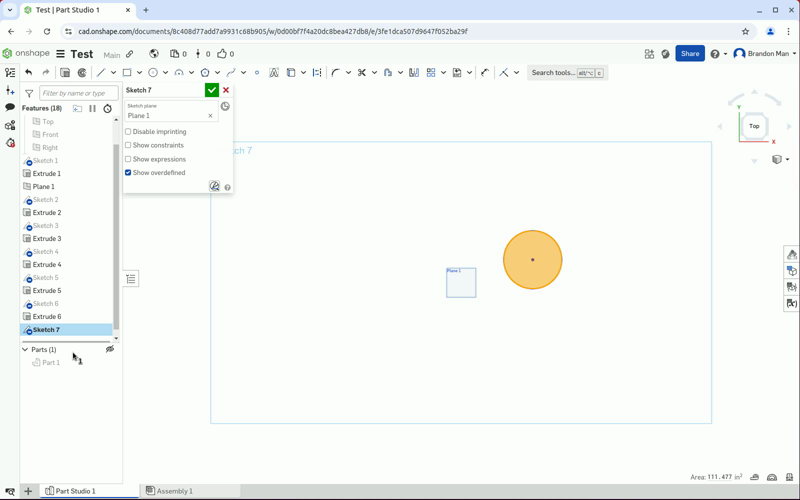
key(shift+y)
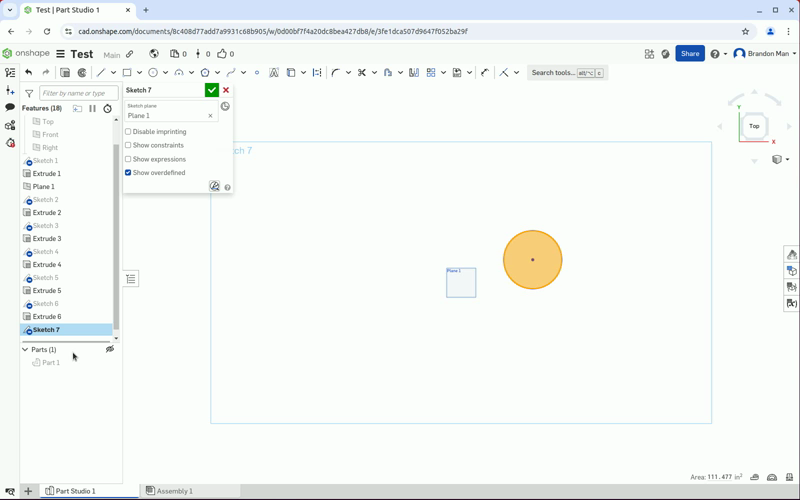
key(shift+e)
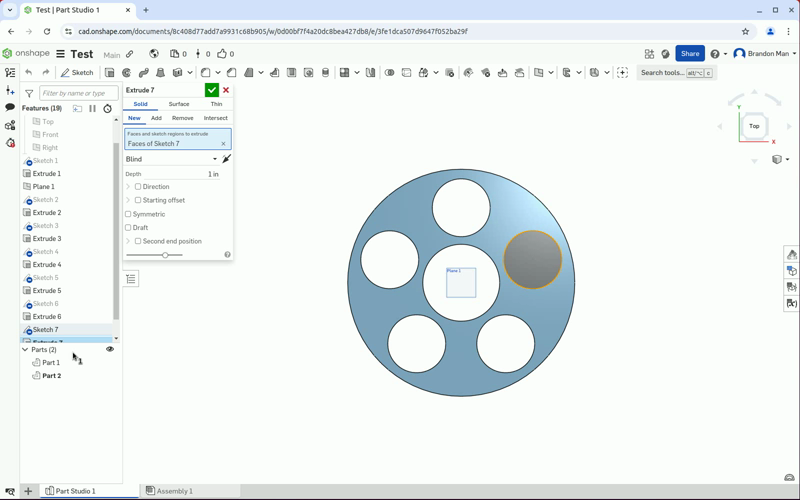
mouse_move(143, 106)
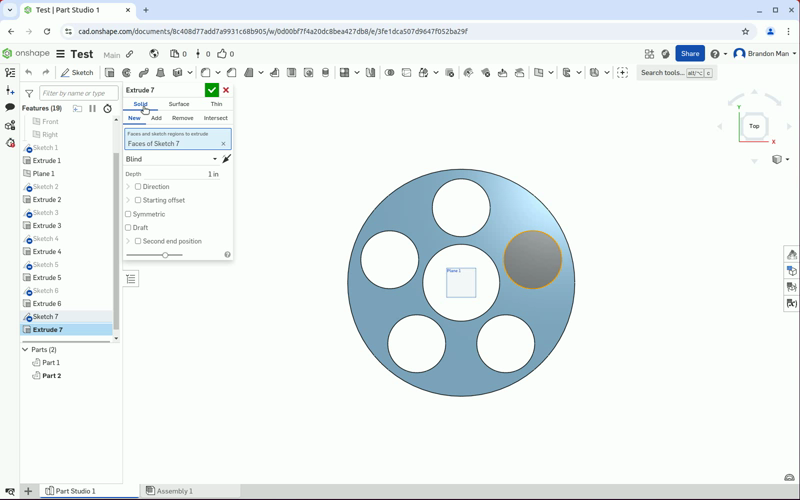
click(143, 106)
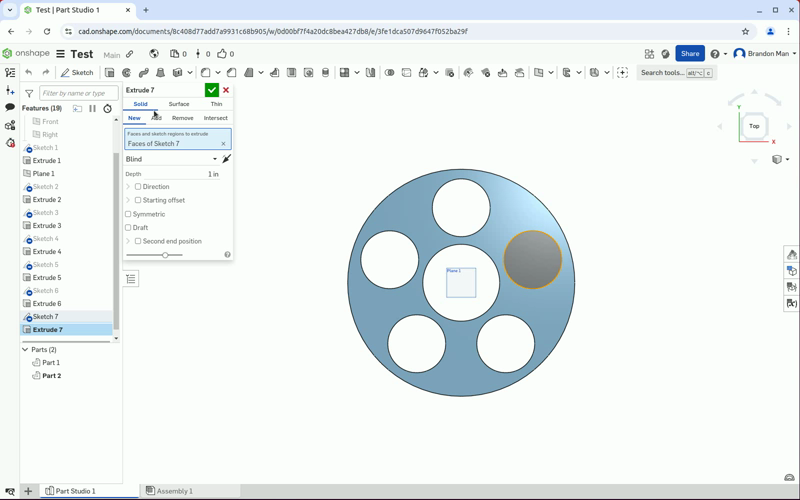
mouse_move(186, 120)
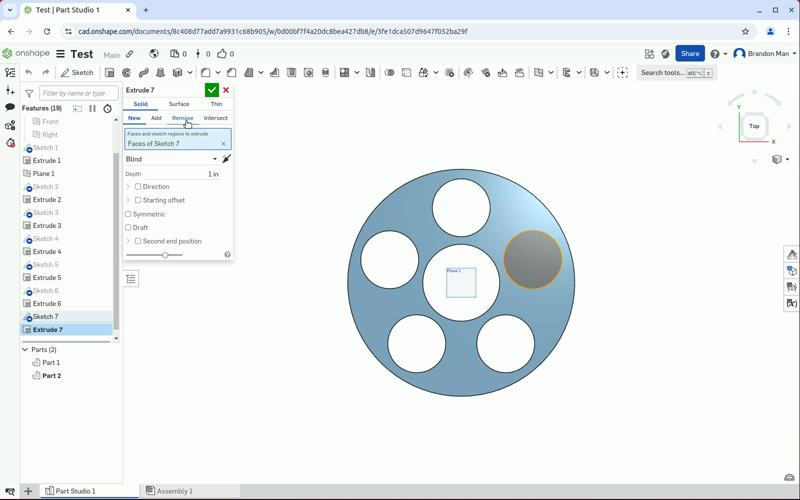
click(186, 120)
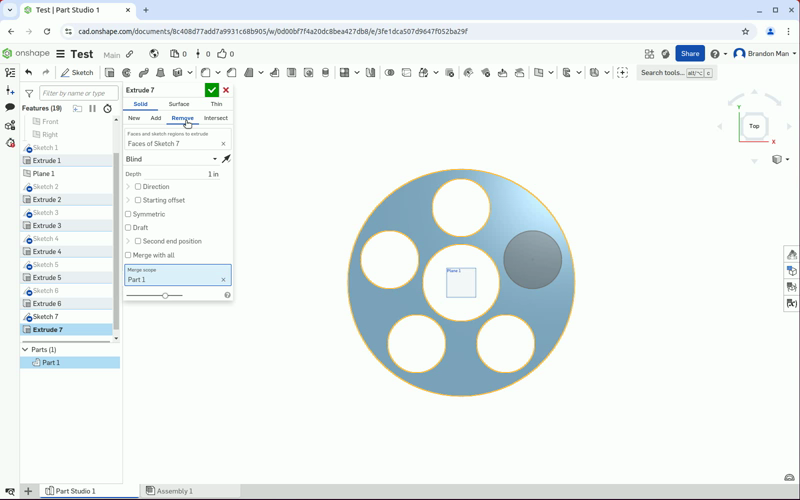
key(tab, 4)
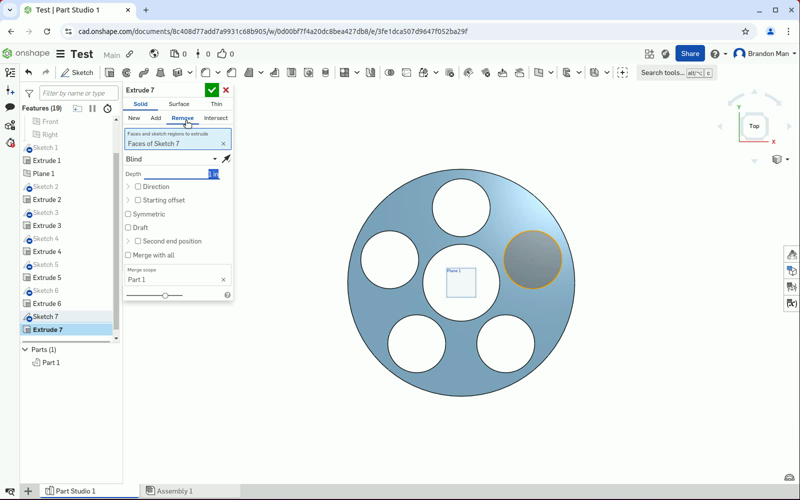
text(8.184)
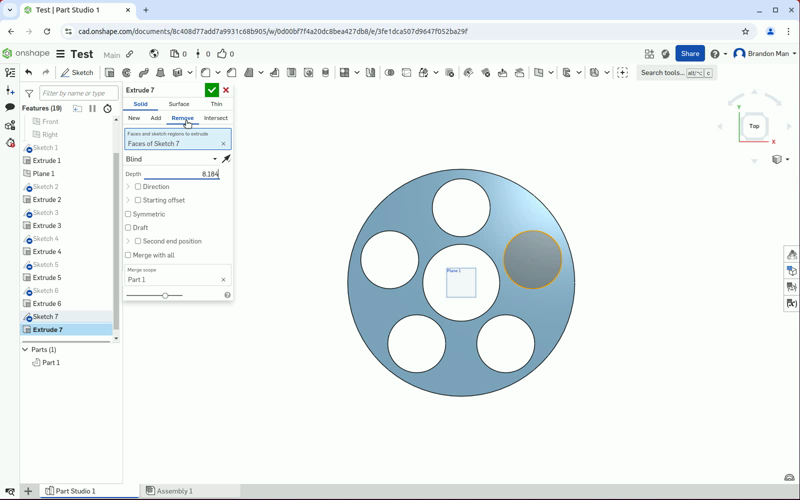
key(tab, 6)
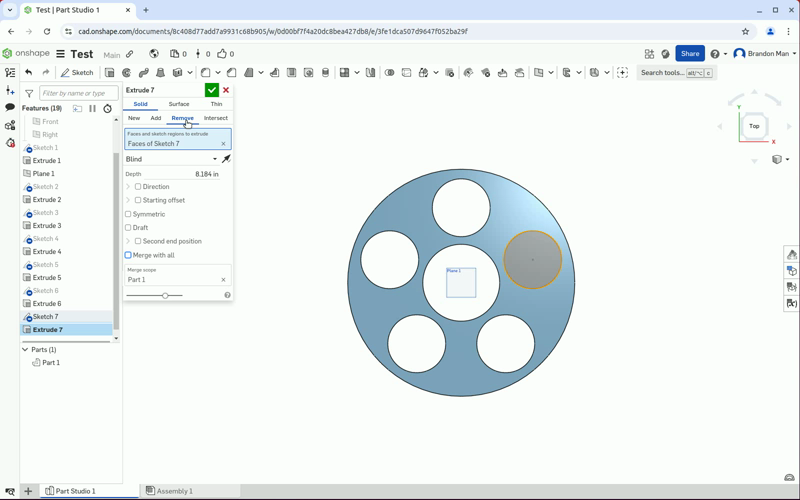
key(space)
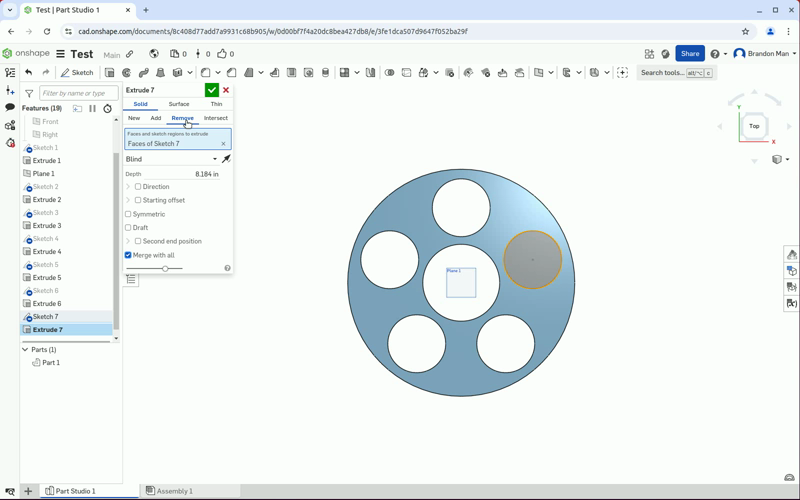
key(enter)
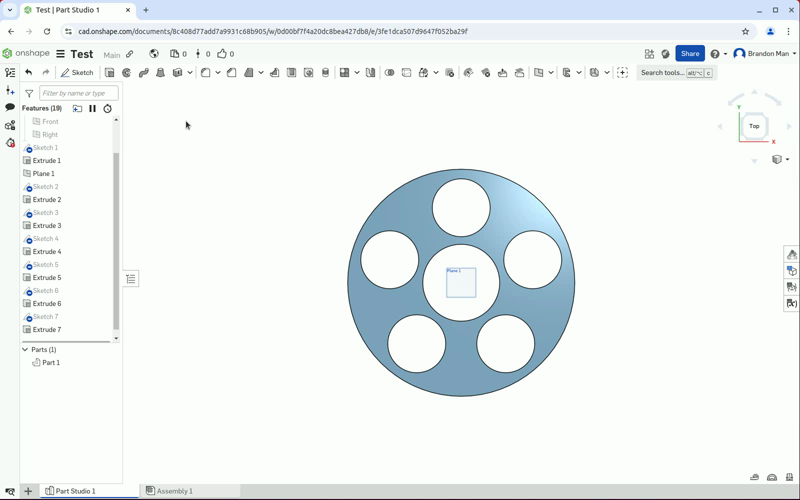
key(shift+h)
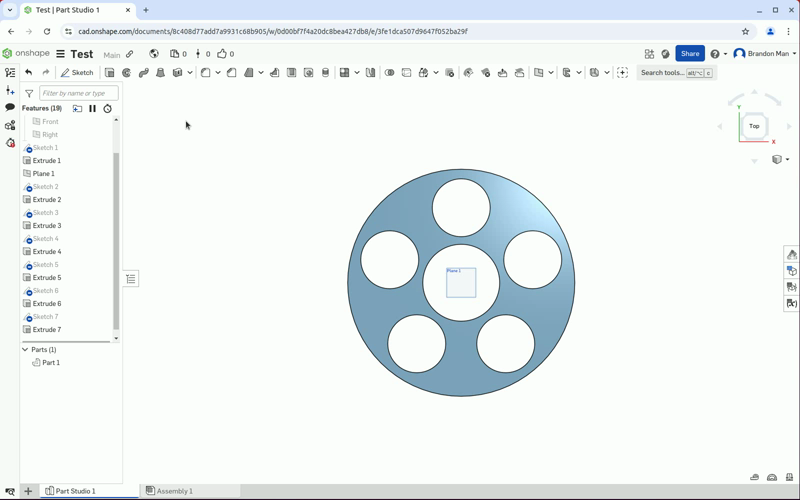
key(shift+h)
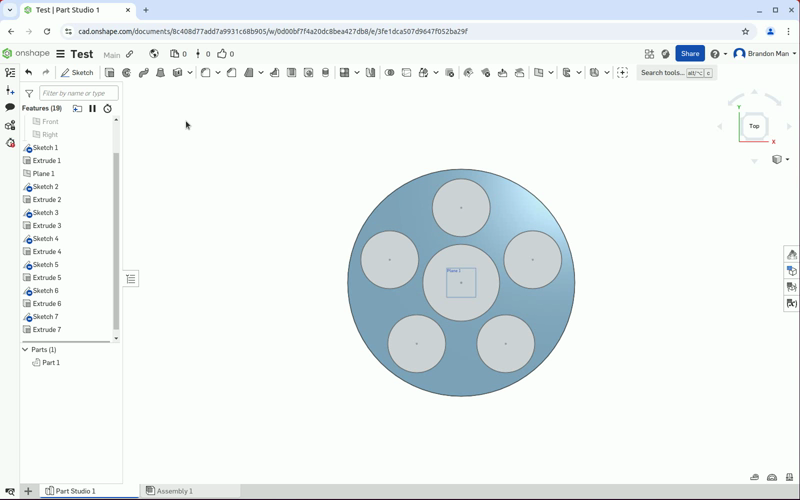
key(shift+7)
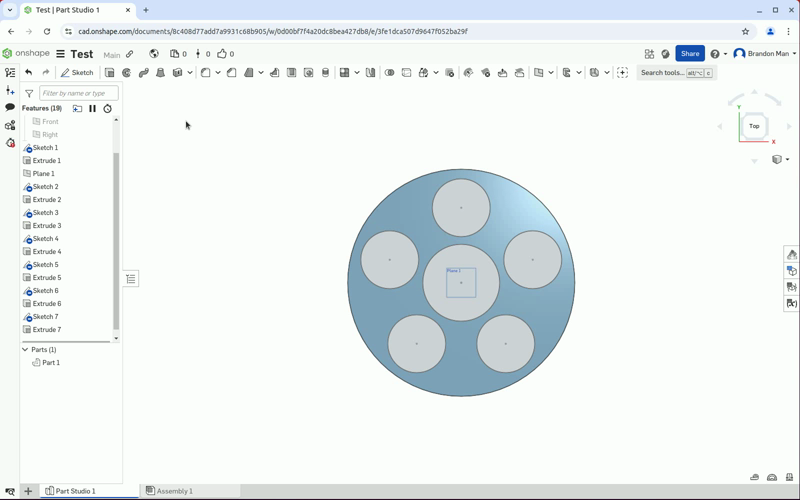
key(up, 3)
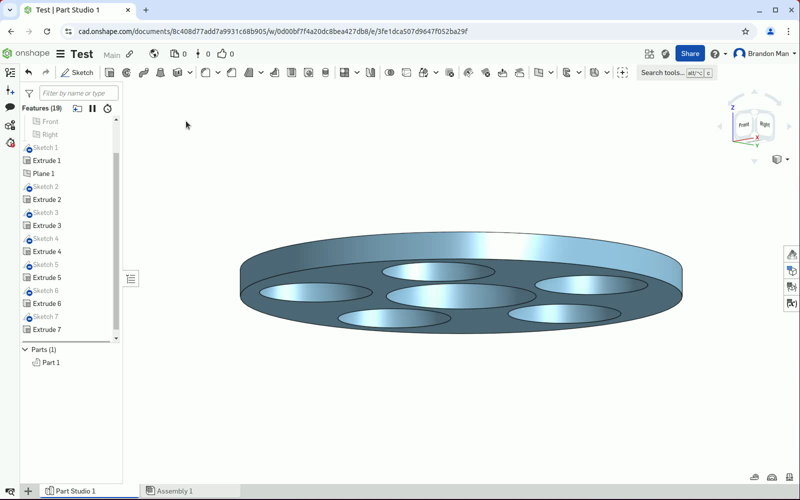
key(left, 3)
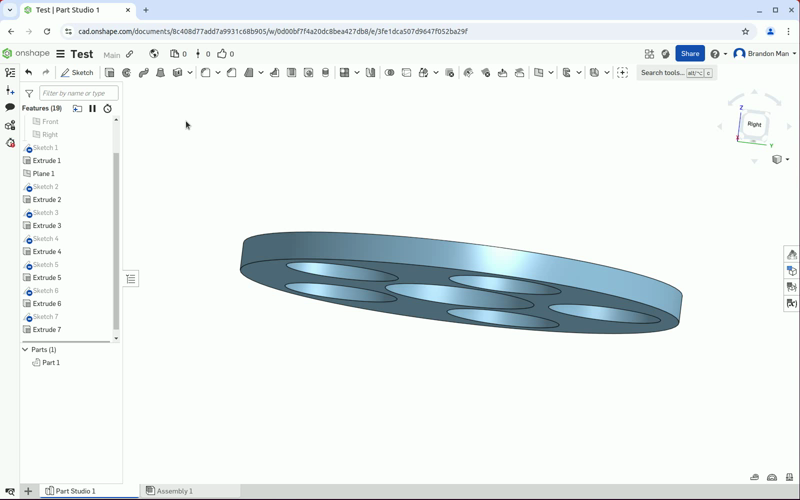
key(right, 3)
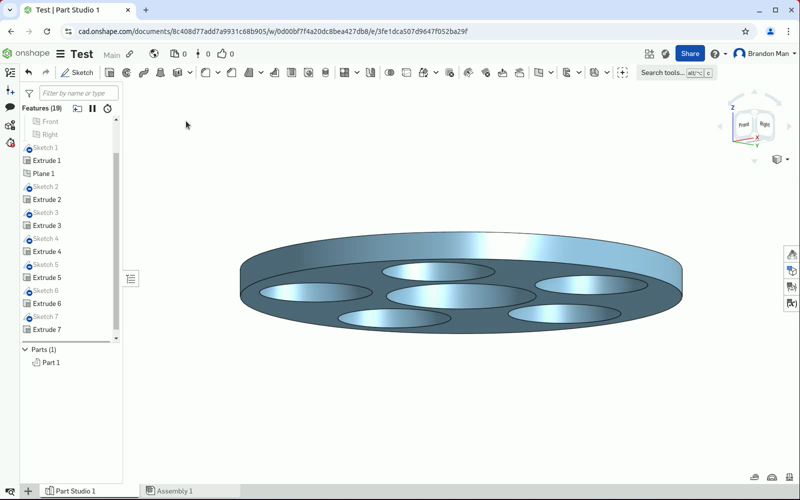
key(down, 3)
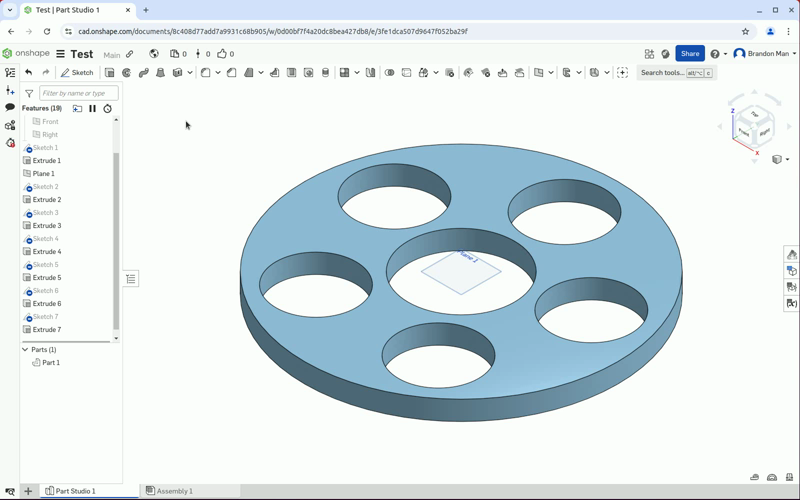
mouse_move(69, 150)
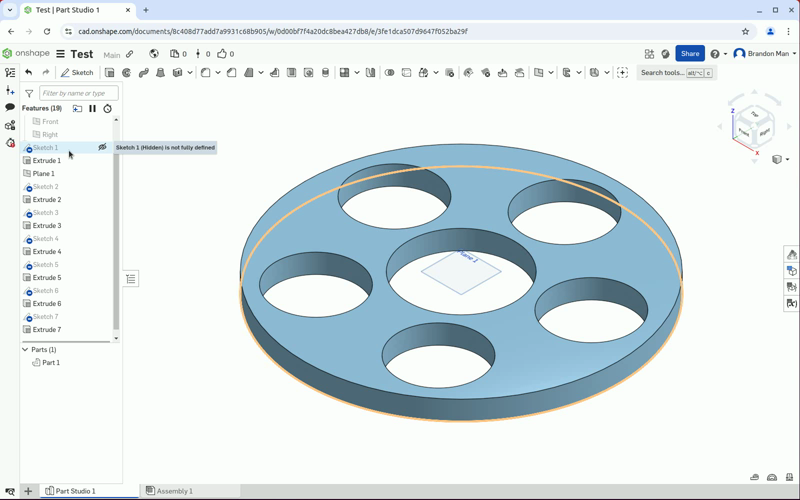
click(69, 150)